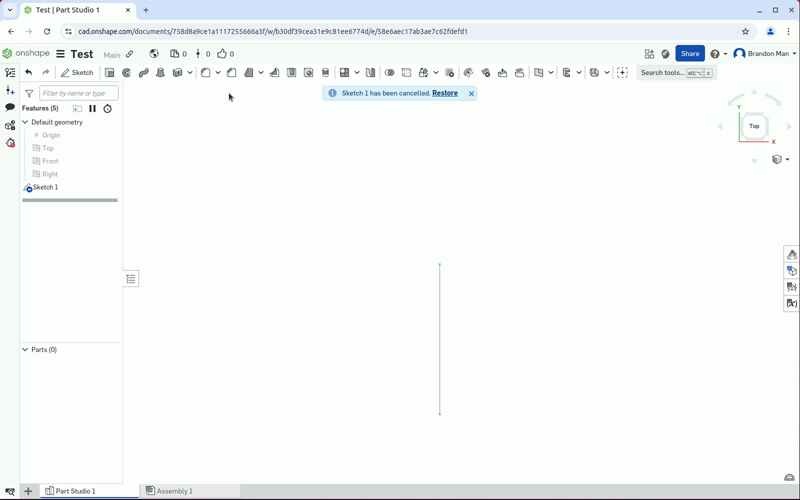
key(shift+h)
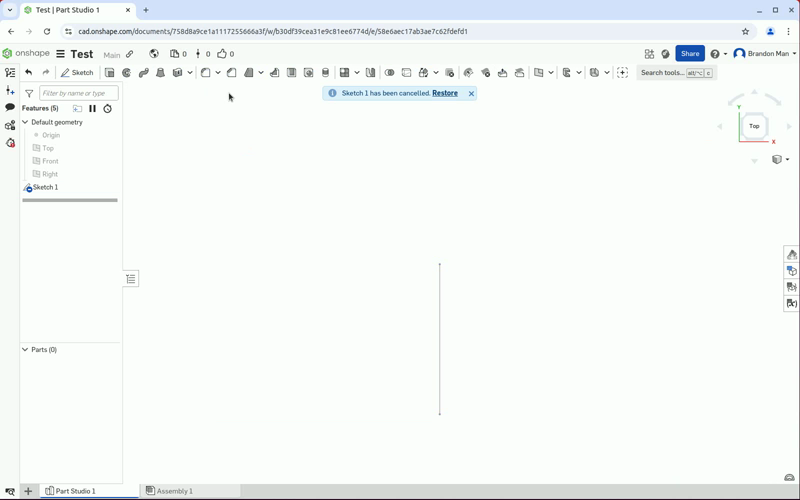
key(shift+s)
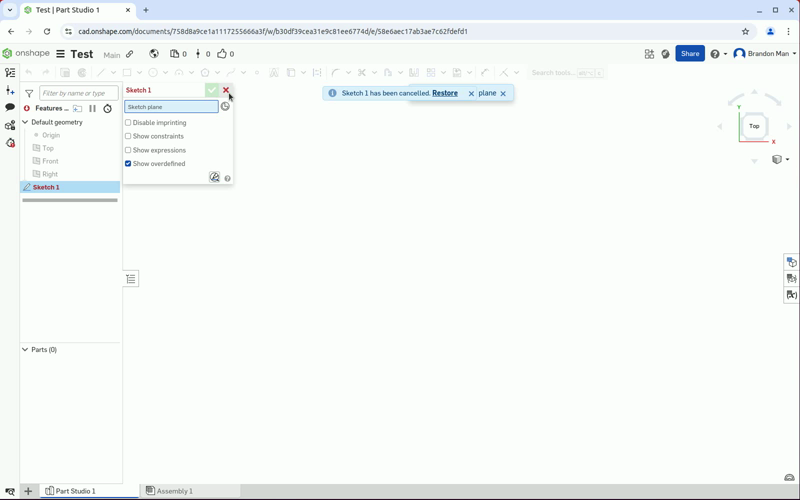
mouse_move(73, 150)
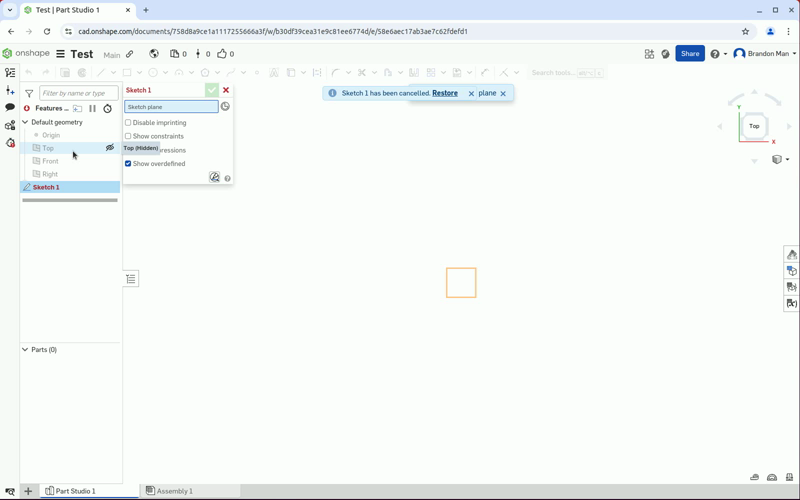
click(73, 150)
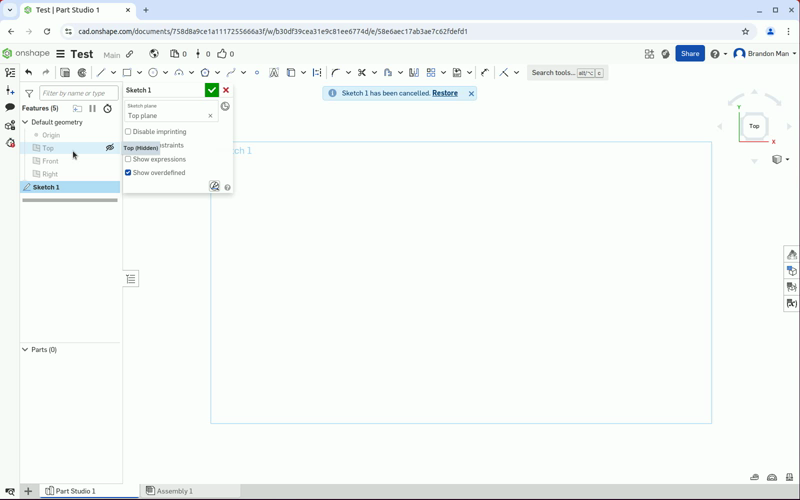
mouse_move(73, 352)
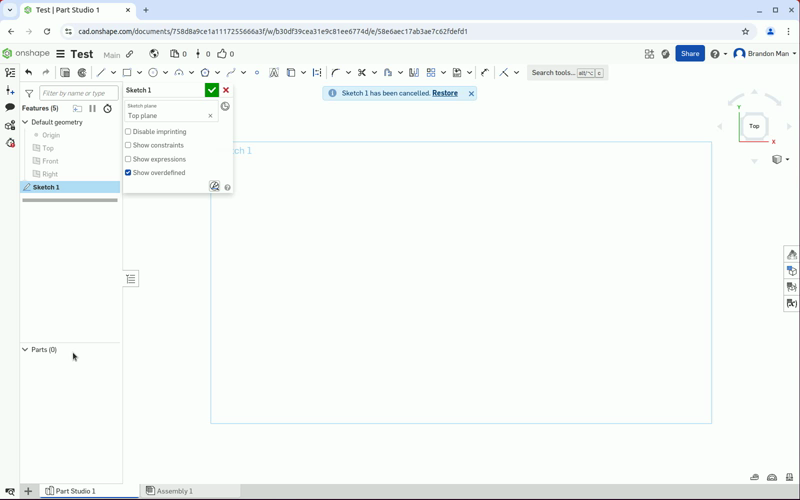
key(y)
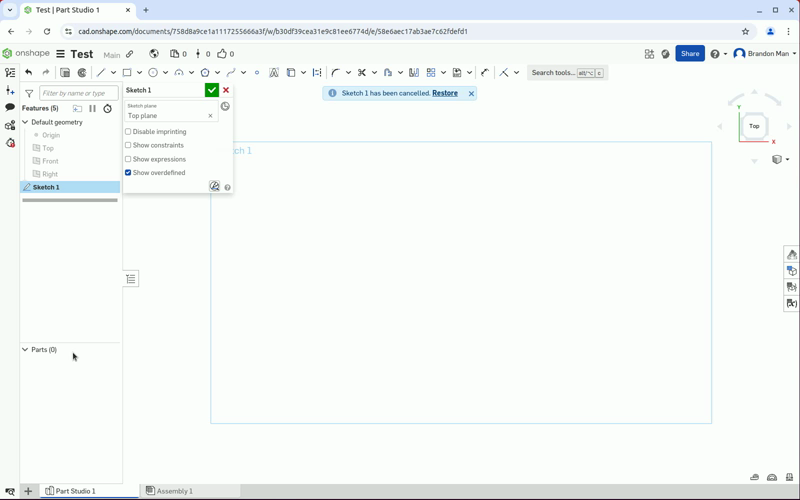
key(a)
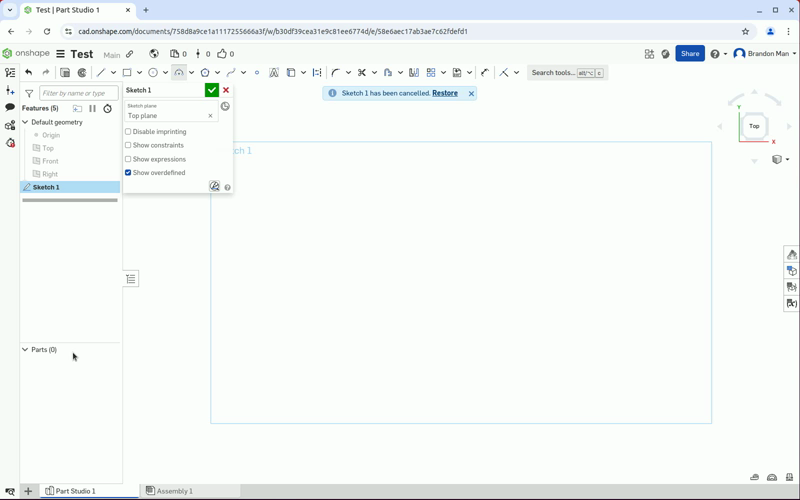
key_down(shift)
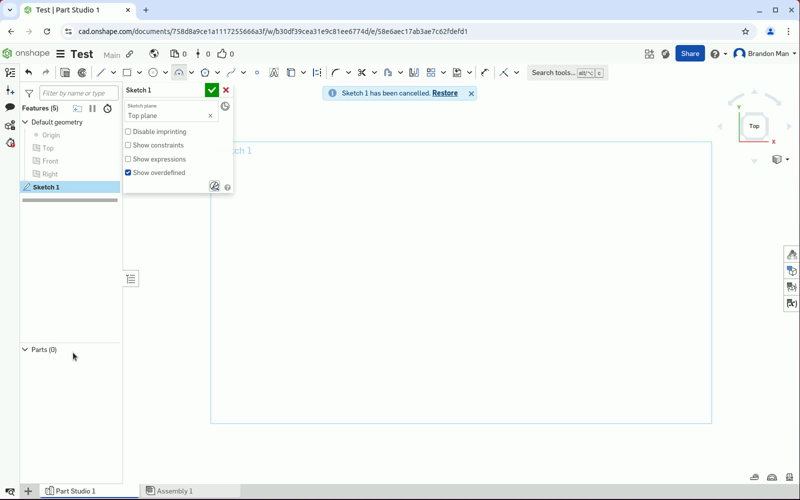
mouse_move(353, 346)
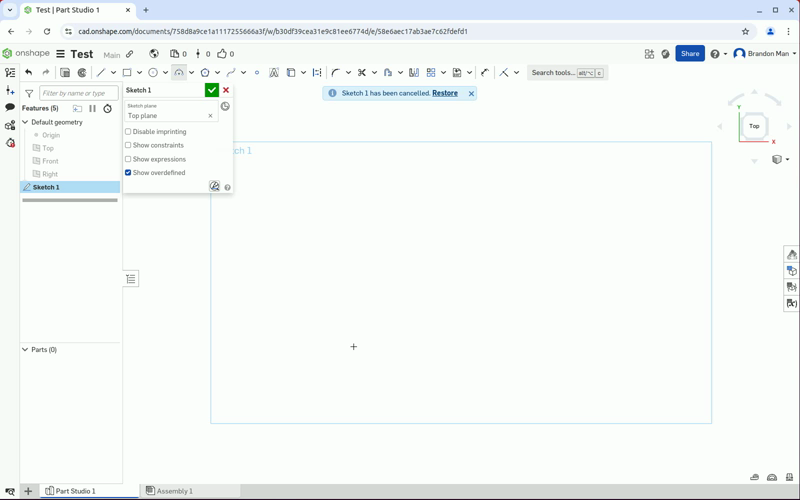
click(353, 346)
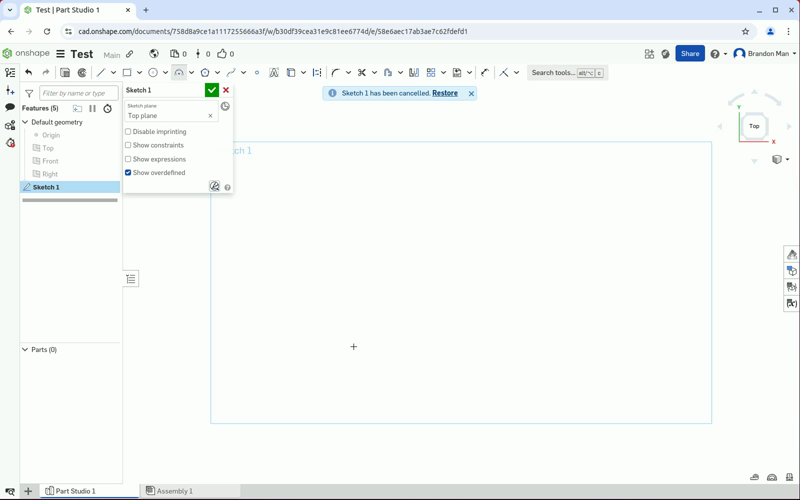
key_up(shift)
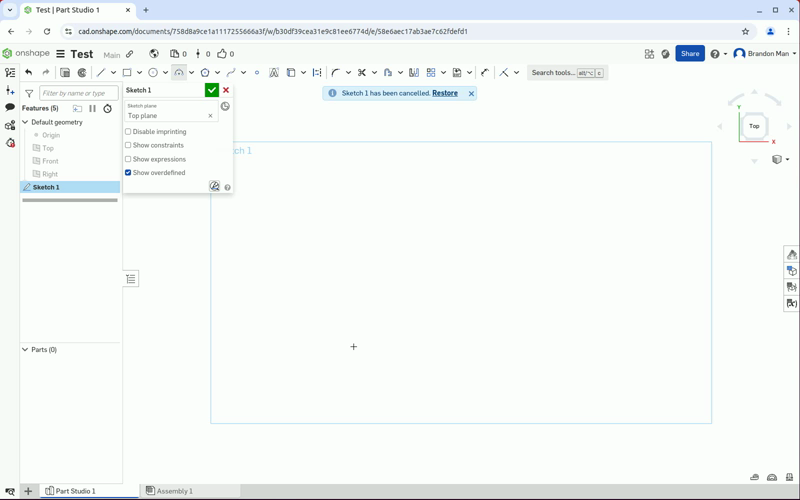
key_down(shift)
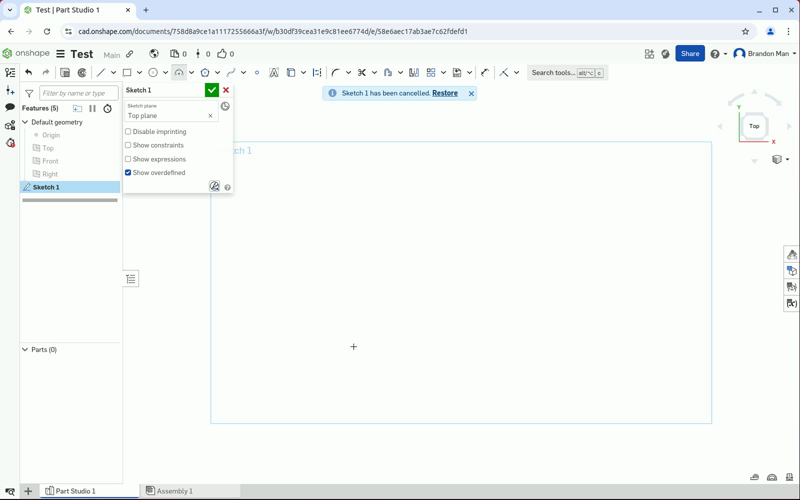
mouse_move(360, 357)
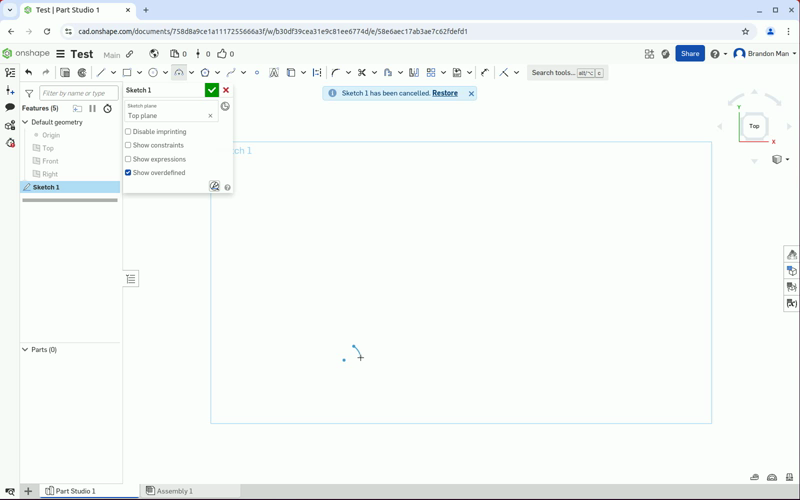
click(360, 357)
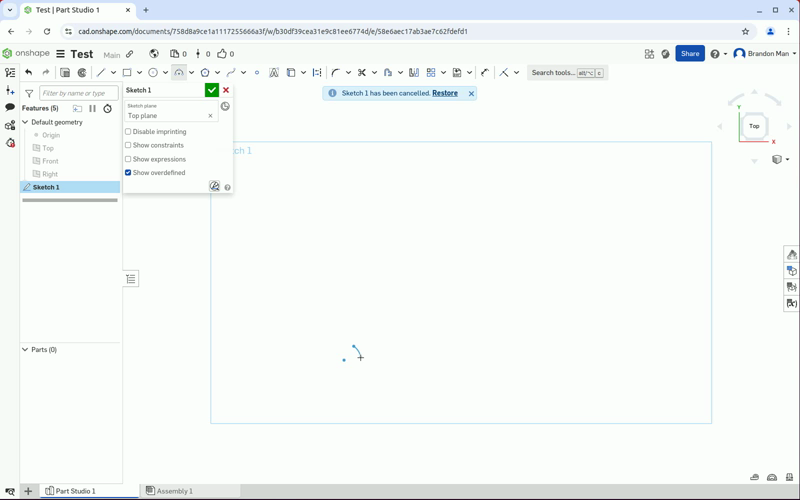
mouse_move(353, 353)
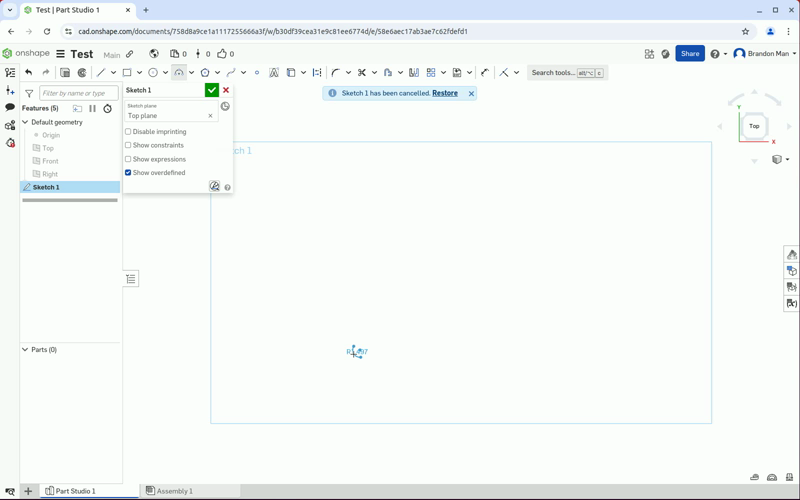
click(353, 353)
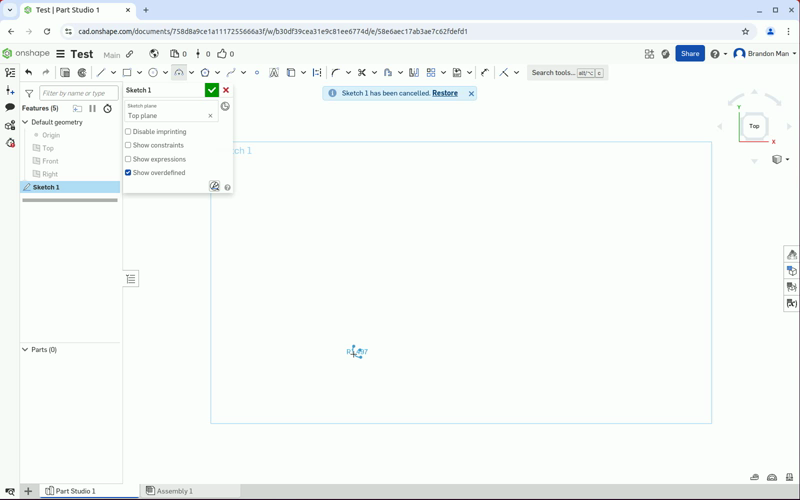
key_up(shift)
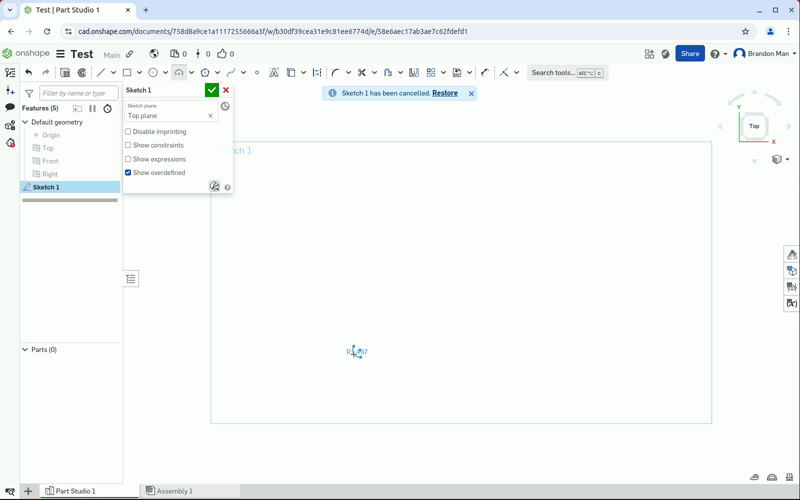
key(esc)
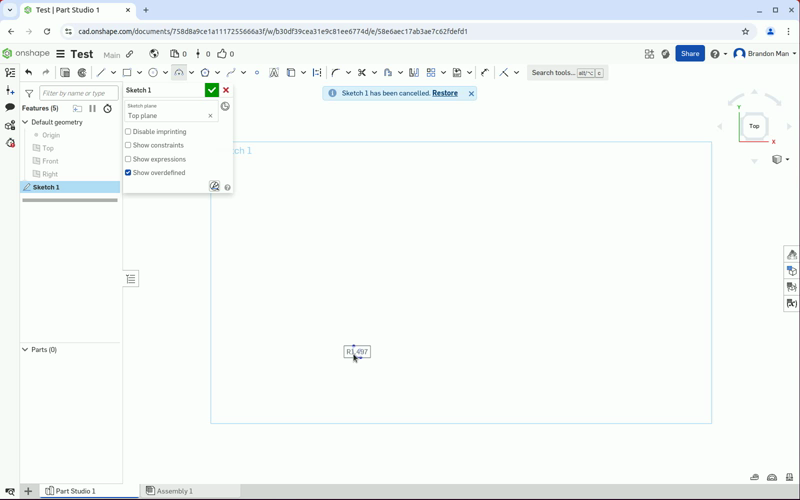
key(l)
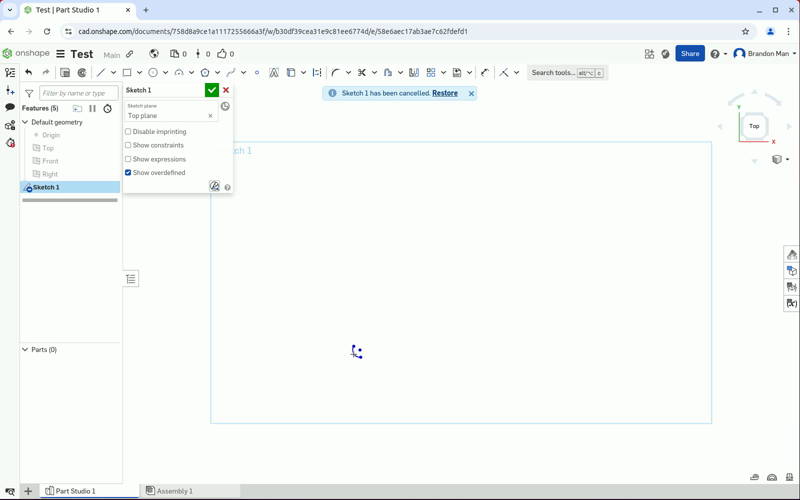
mouse_move(360, 357)
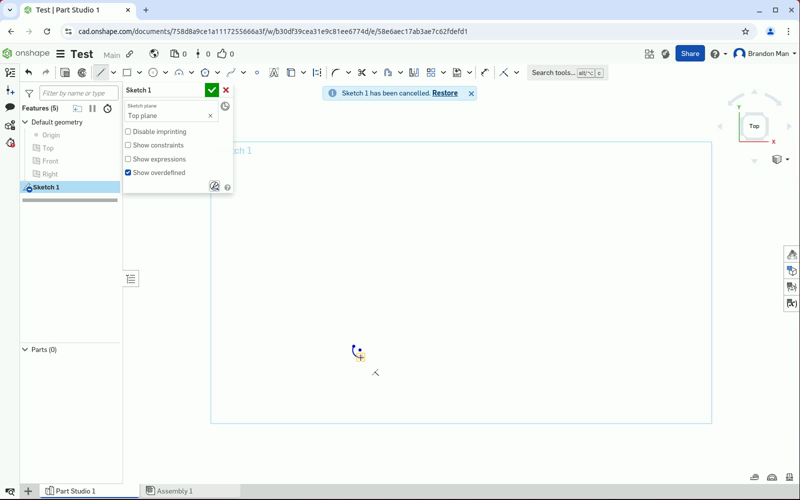
click(360, 357)
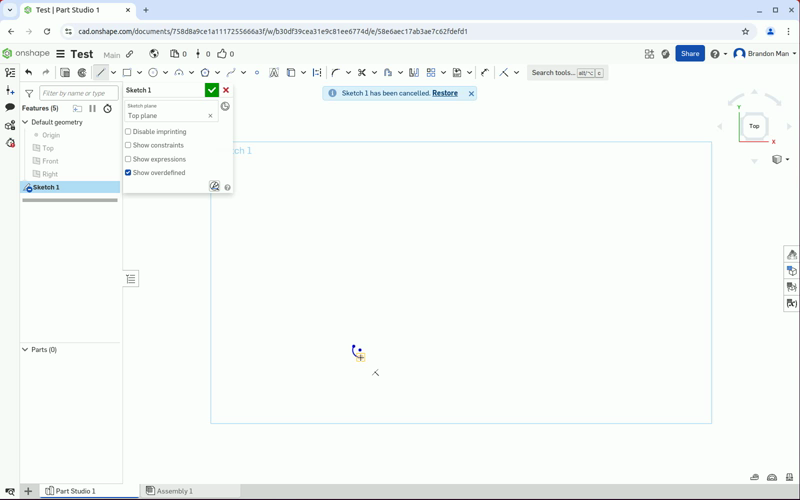
key_down(shift)
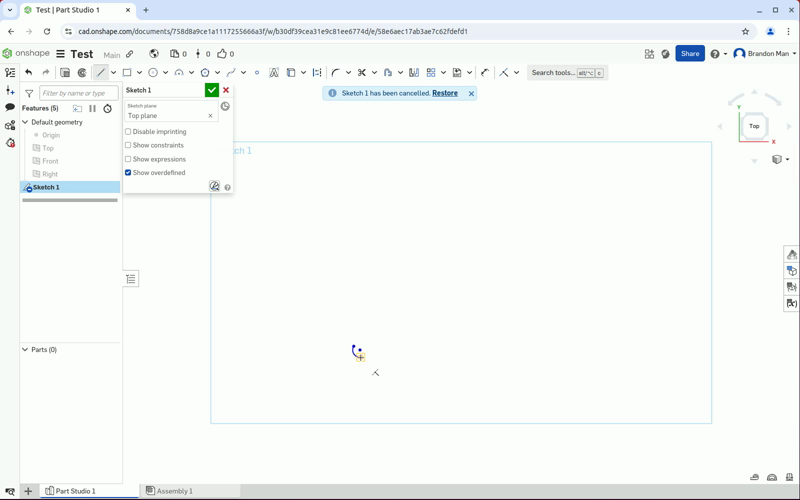
mouse_move(559, 357)
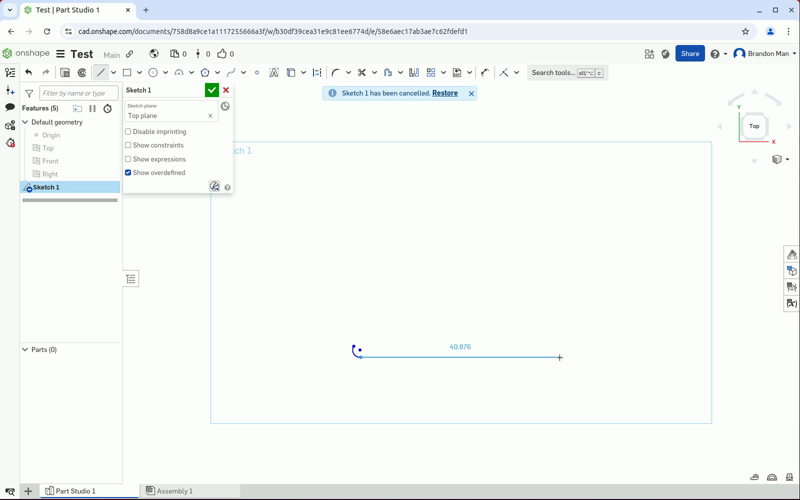
click(559, 357)
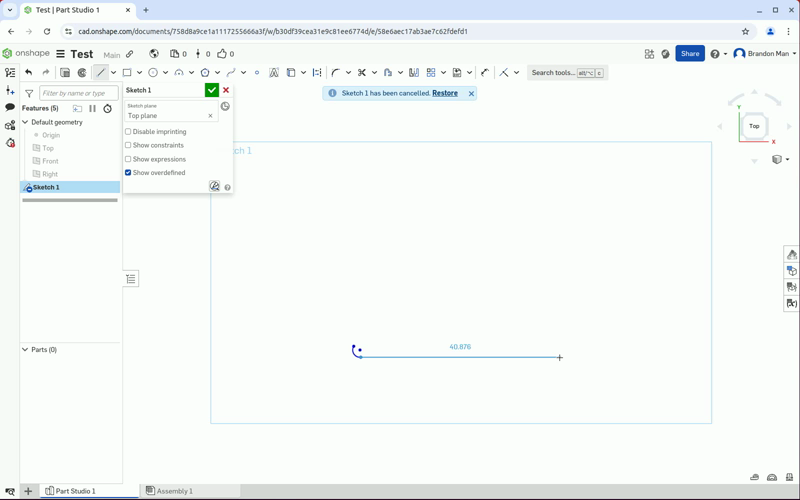
key_up(shift)
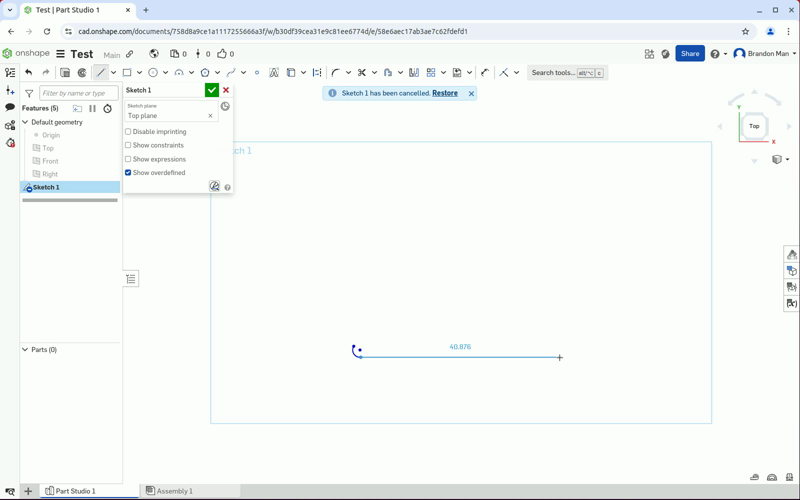
key(esc)
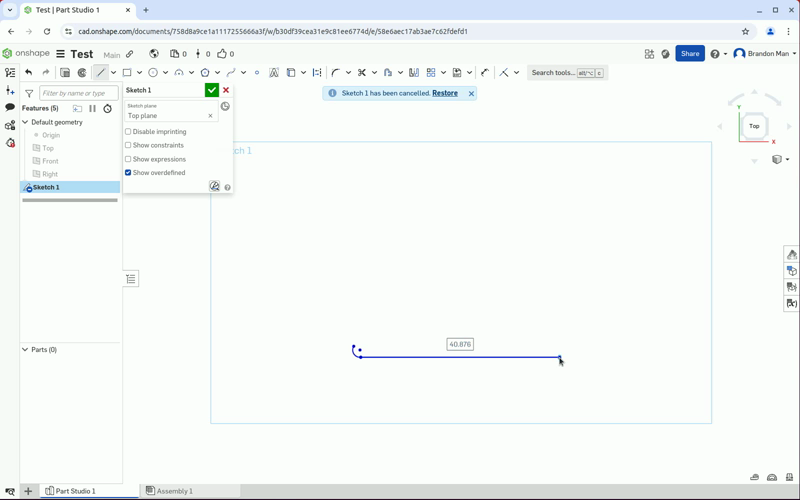
key(a)
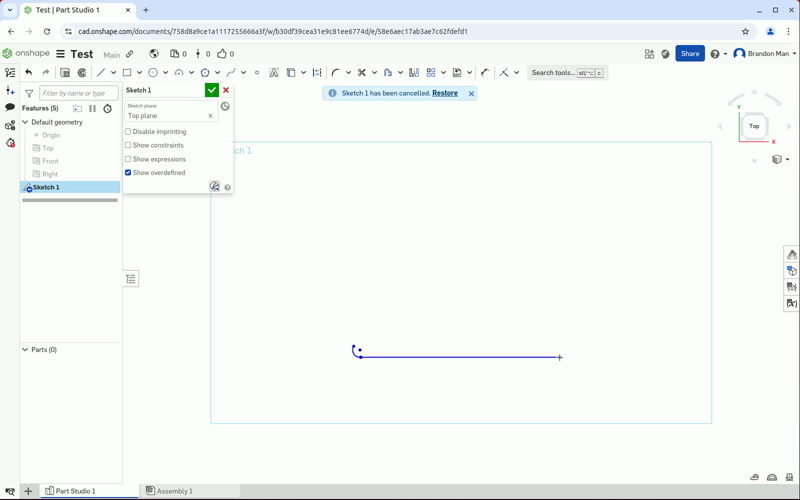
mouse_move(559, 357)
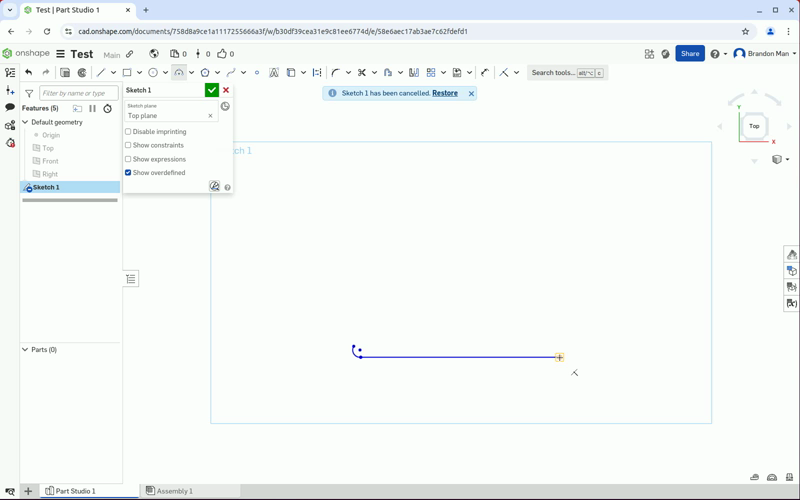
click(559, 357)
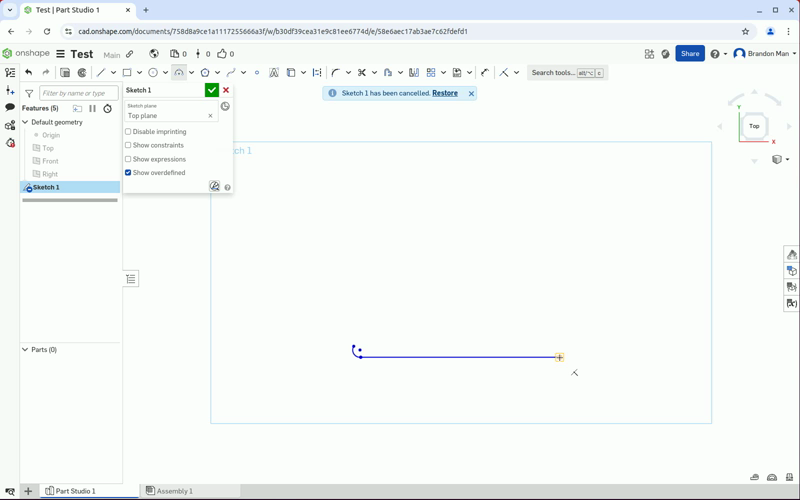
key_down(shift)
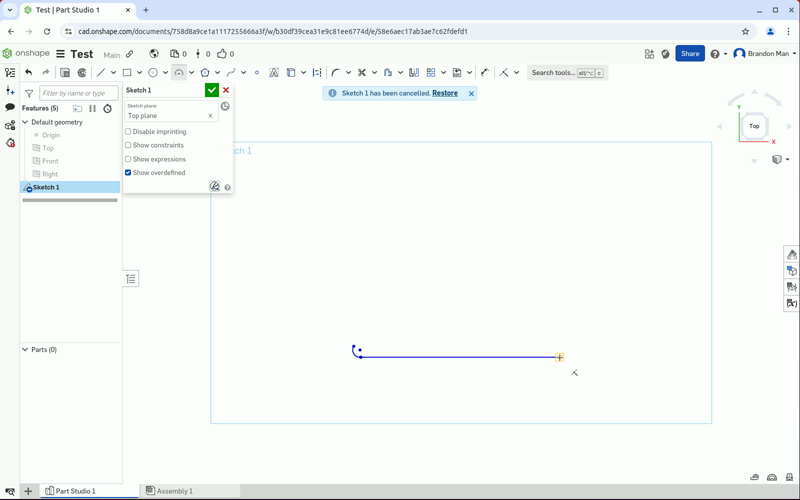
mouse_move(566, 346)
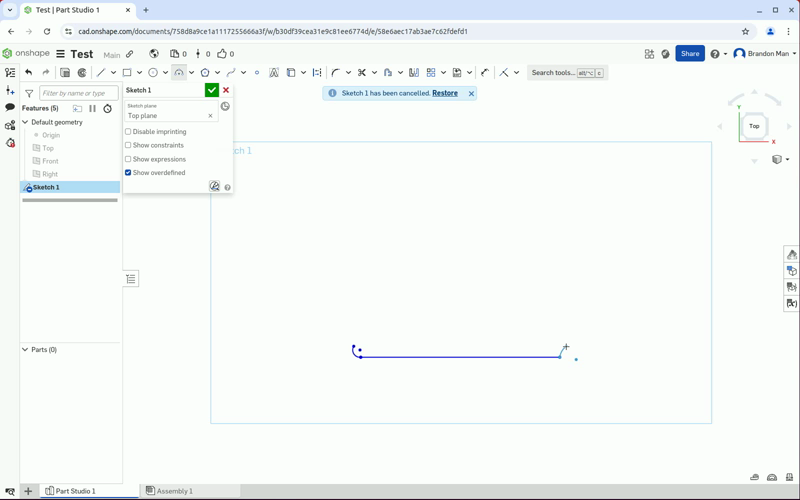
click(566, 346)
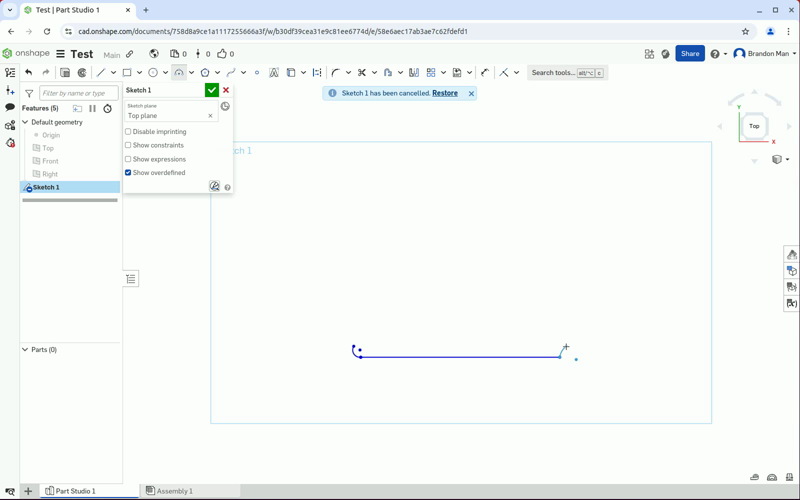
mouse_move(566, 353)
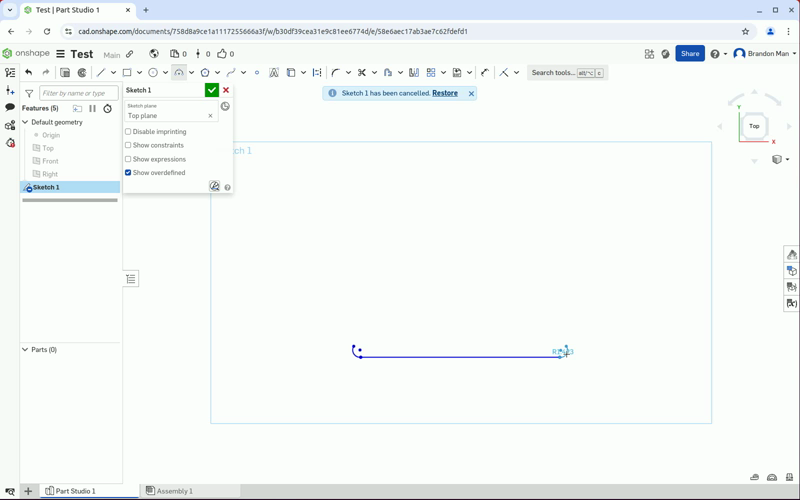
click(566, 353)
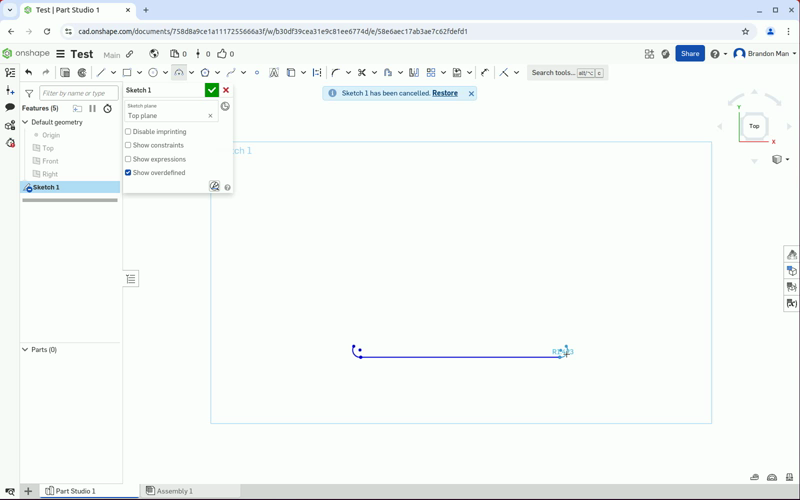
key_up(shift)
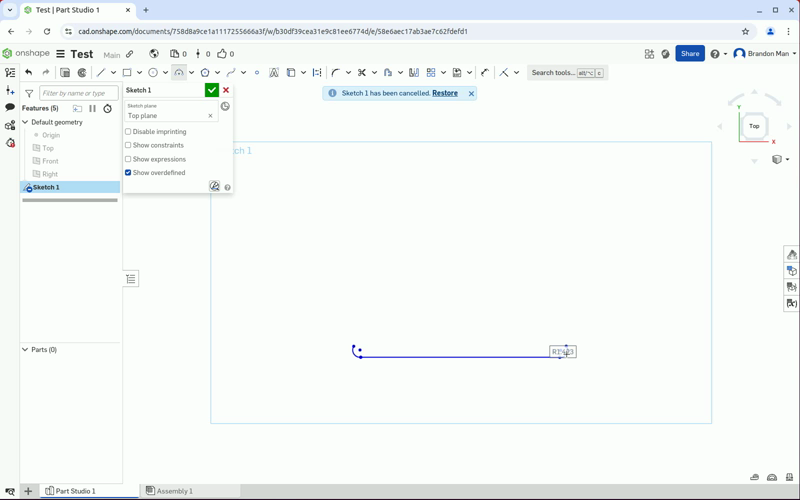
key(esc)
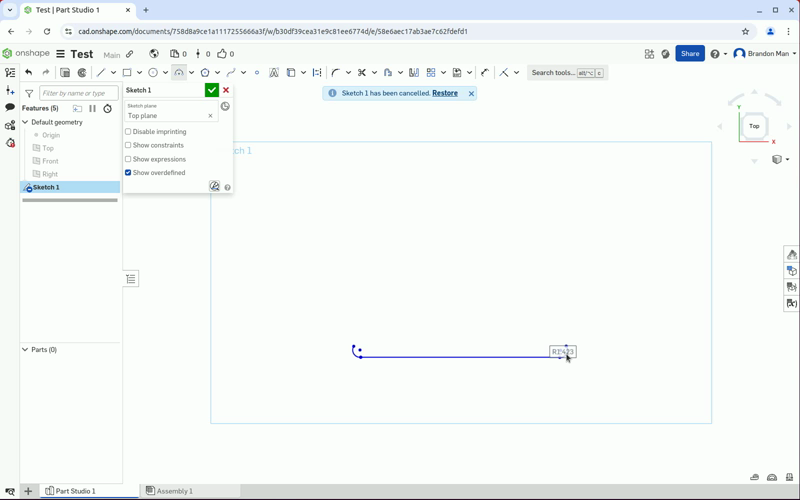
key(l)
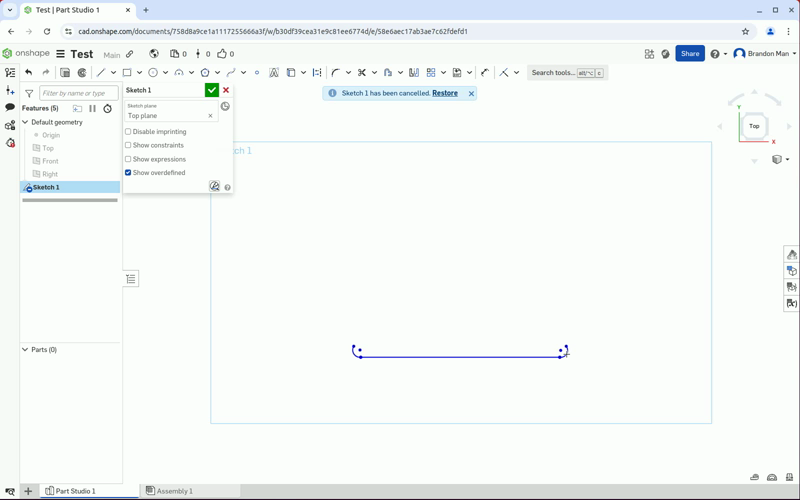
mouse_move(566, 346)
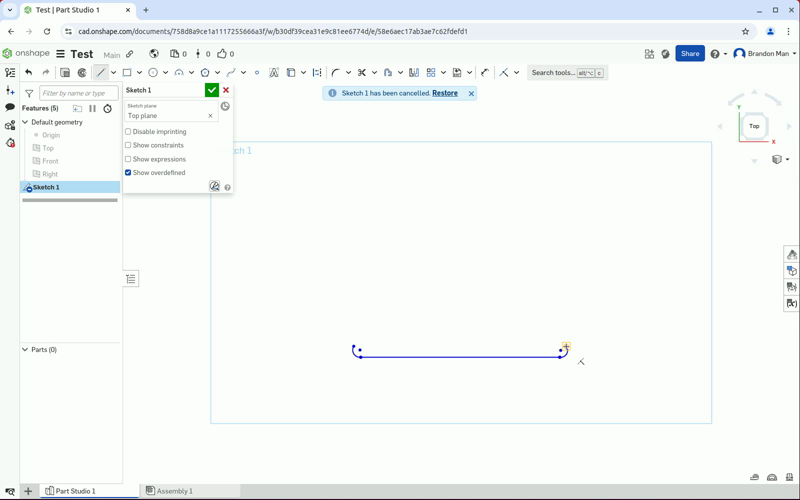
click(566, 346)
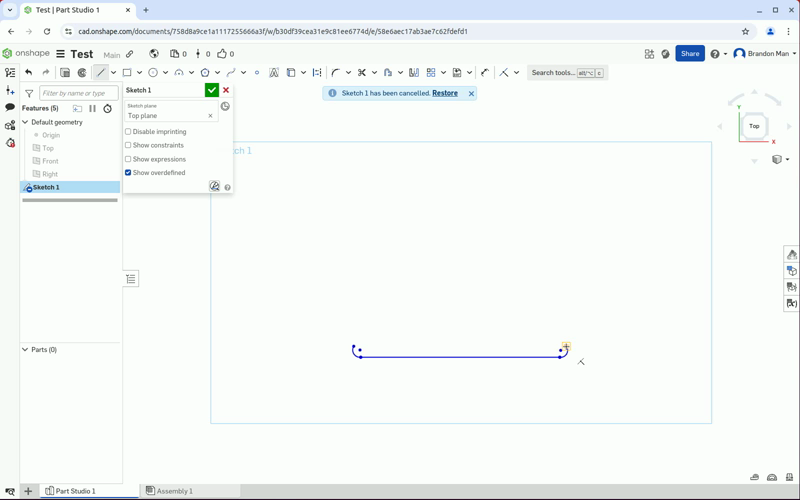
key_down(shift)
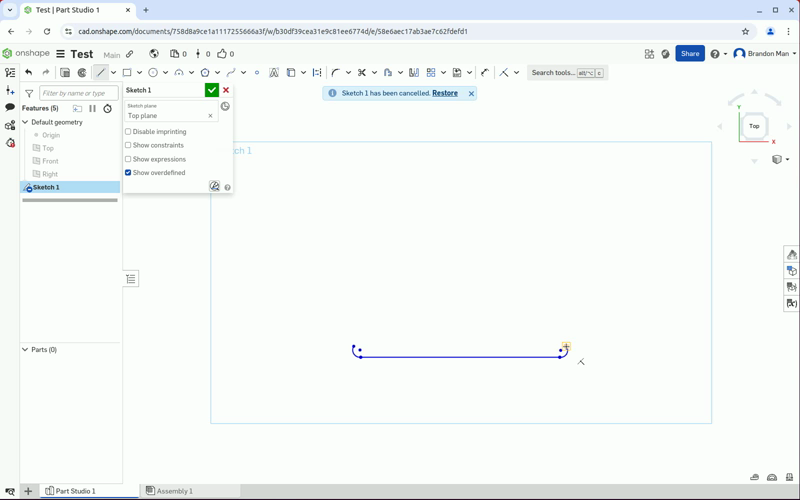
mouse_move(465, 174)
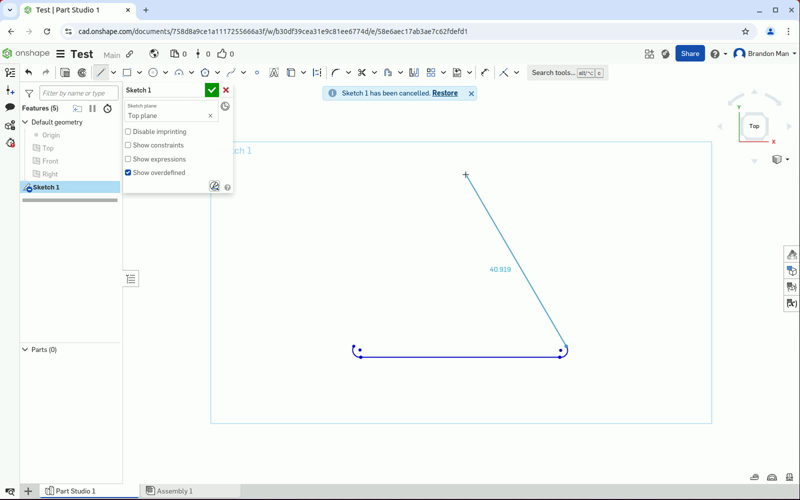
click(465, 174)
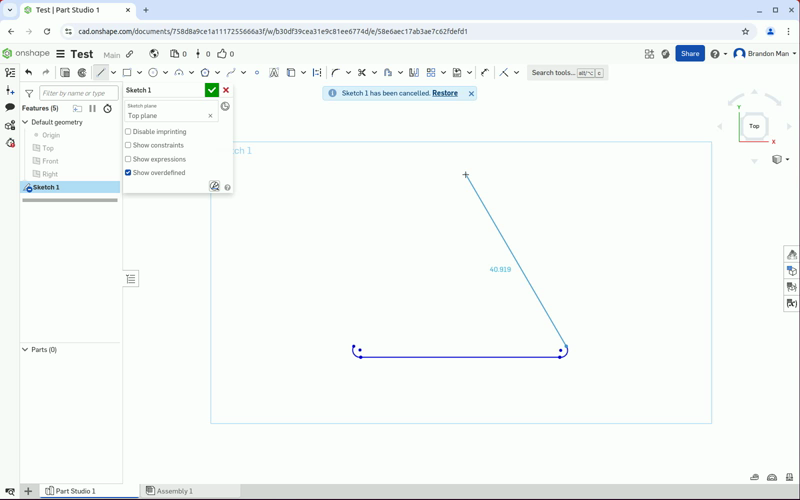
key_up(shift)
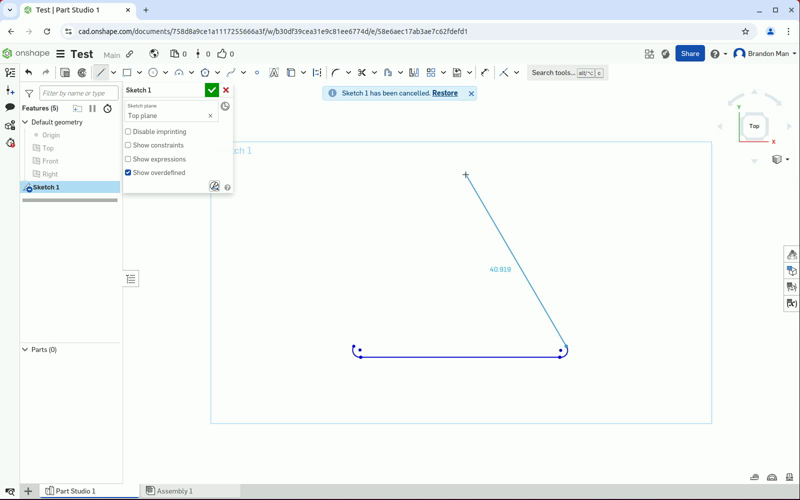
key(esc)
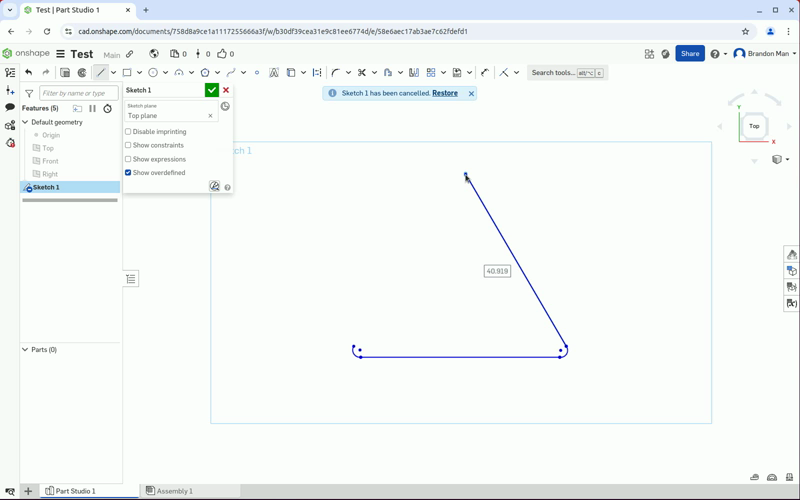
key(a)
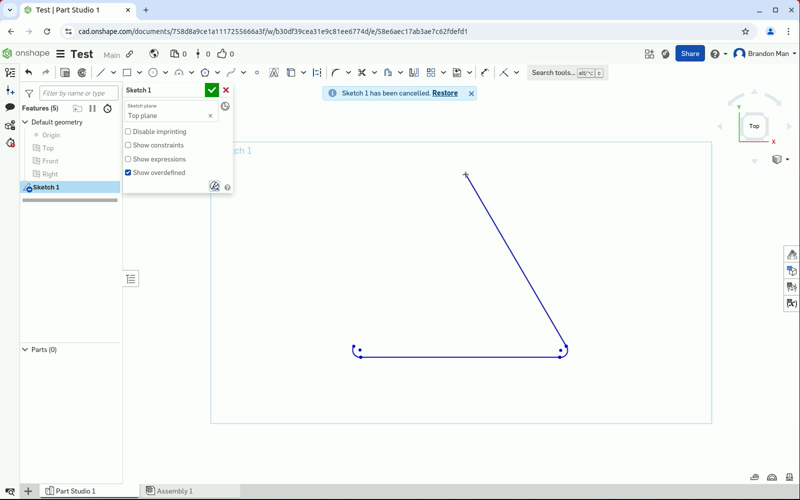
mouse_move(465, 174)
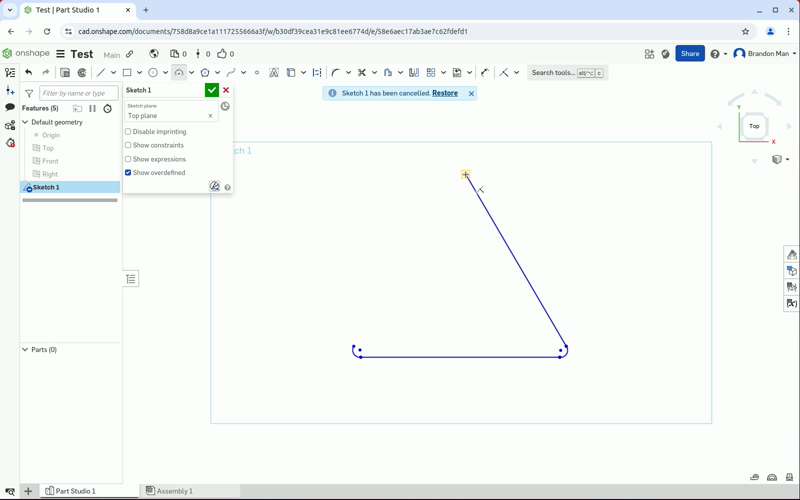
click(465, 174)
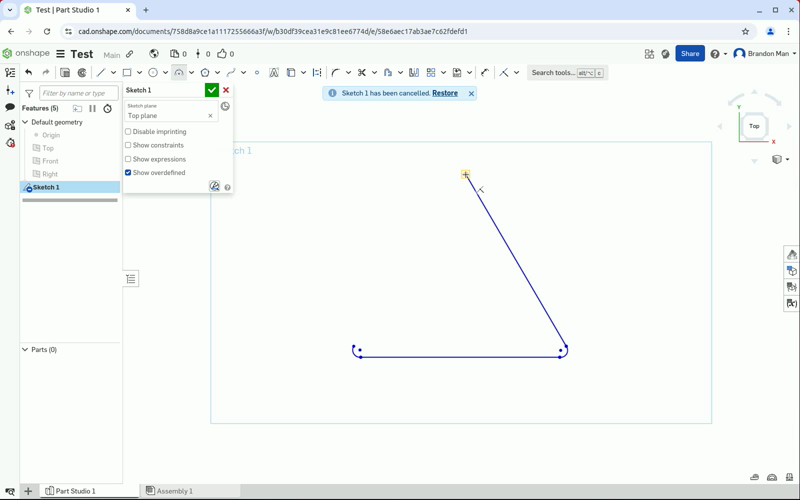
key_down(shift)
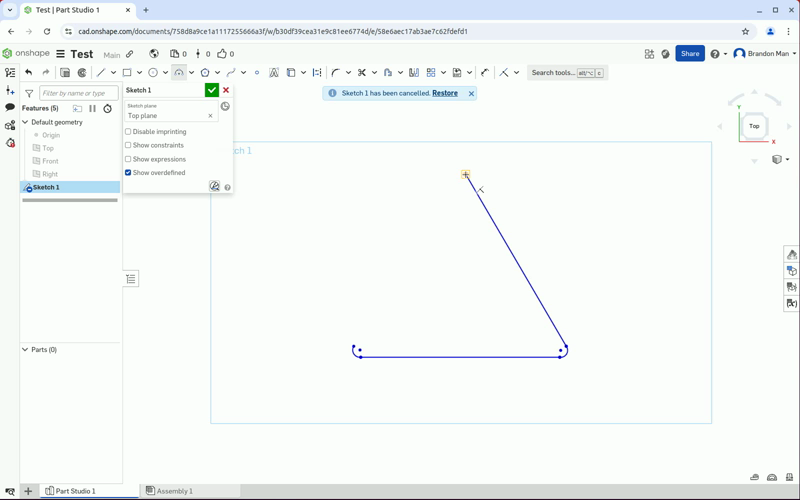
mouse_move(452, 174)
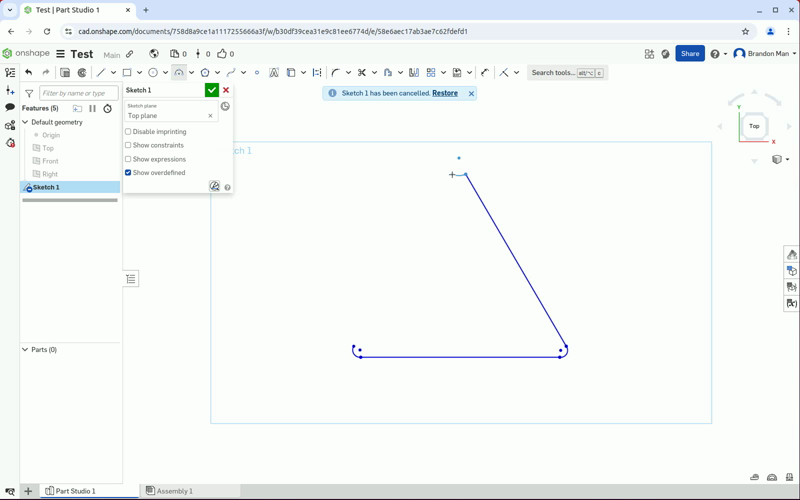
click(452, 174)
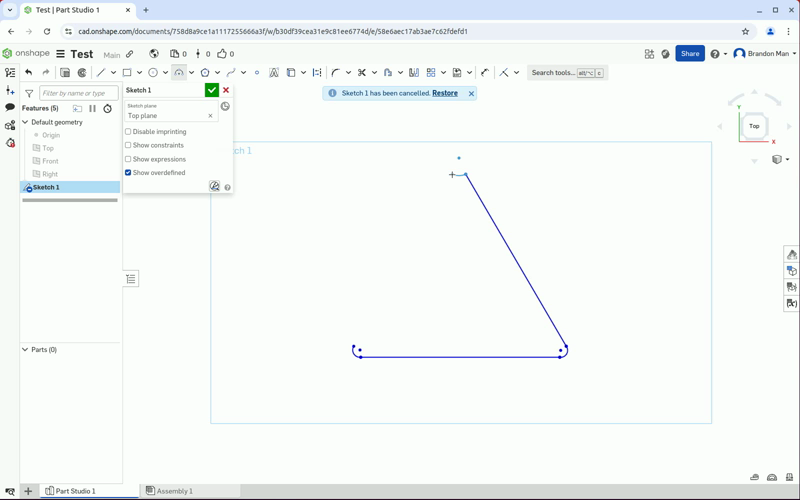
mouse_move(458, 170)
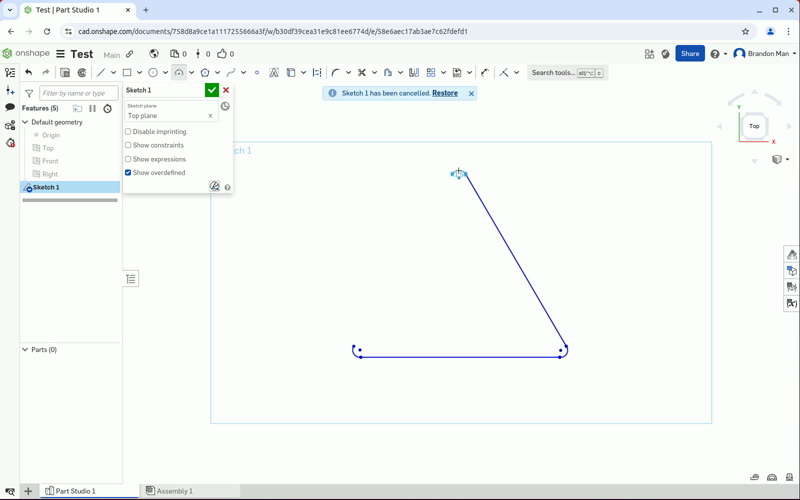
click(458, 170)
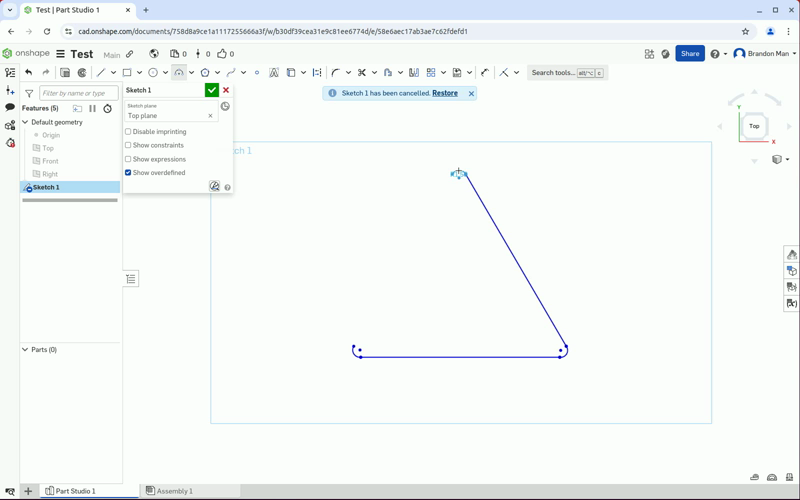
key_up(shift)
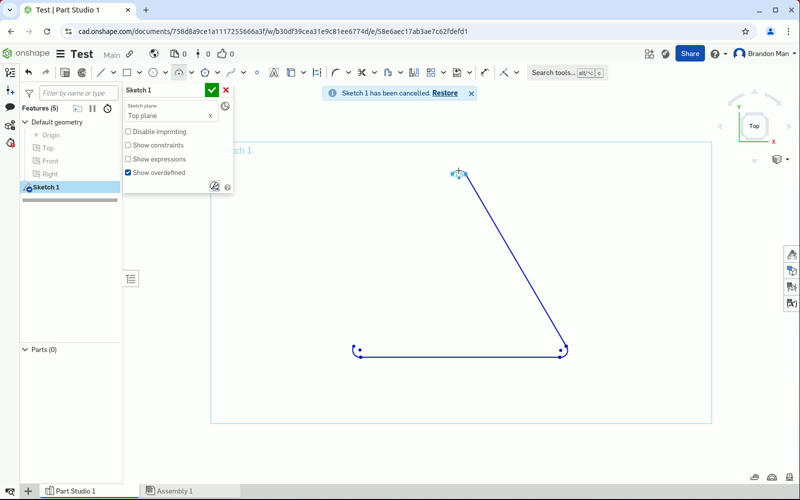
key(esc)
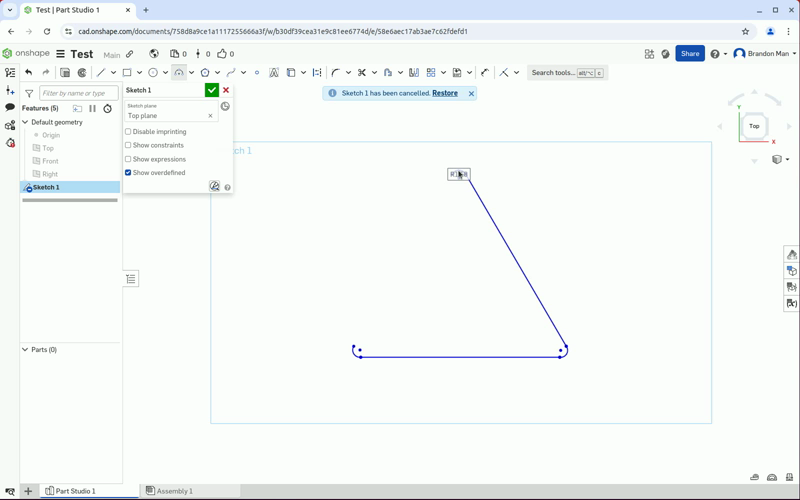
key(l)
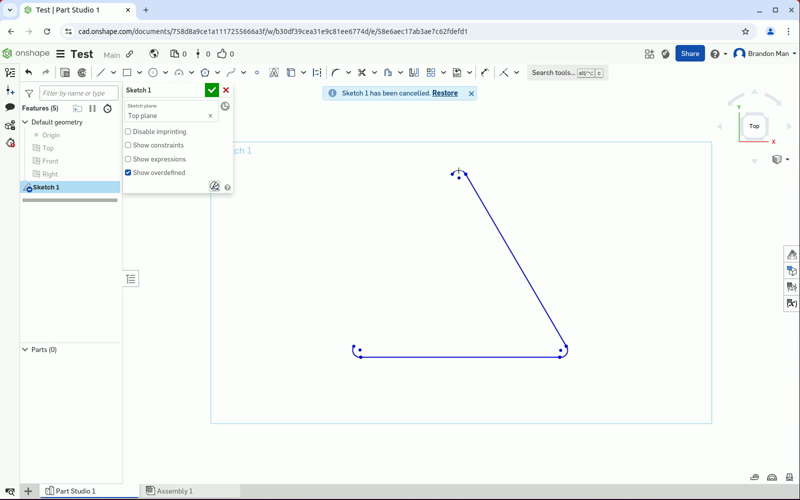
mouse_move(452, 174)
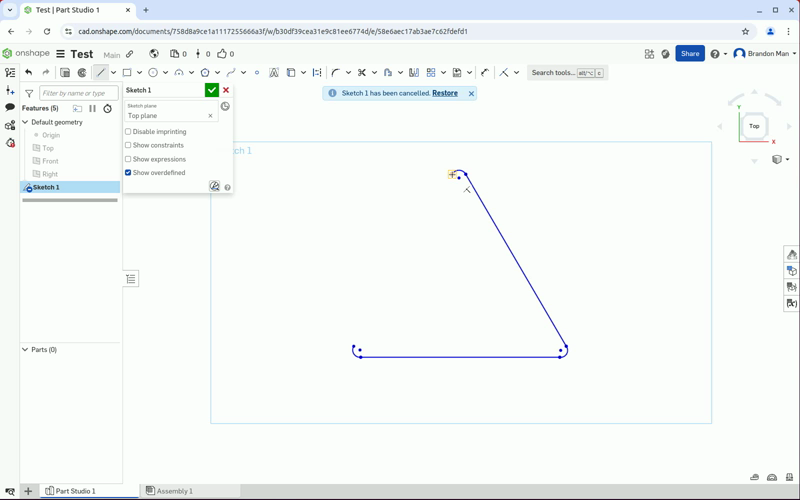
click(452, 174)
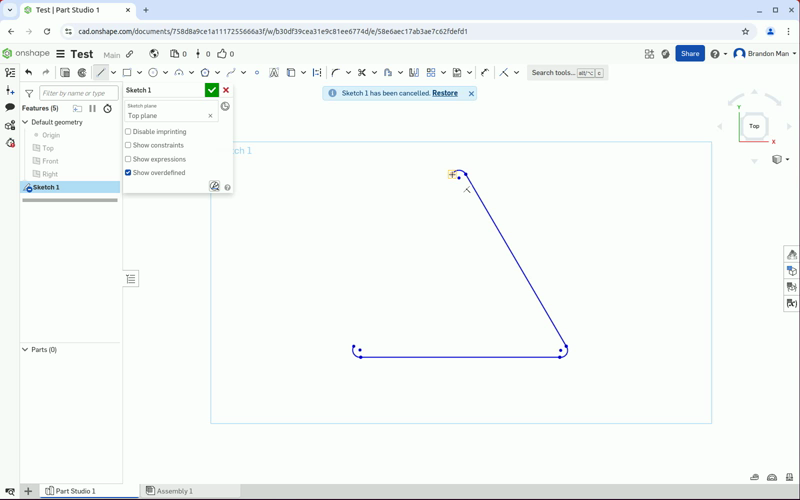
key_down(shift)
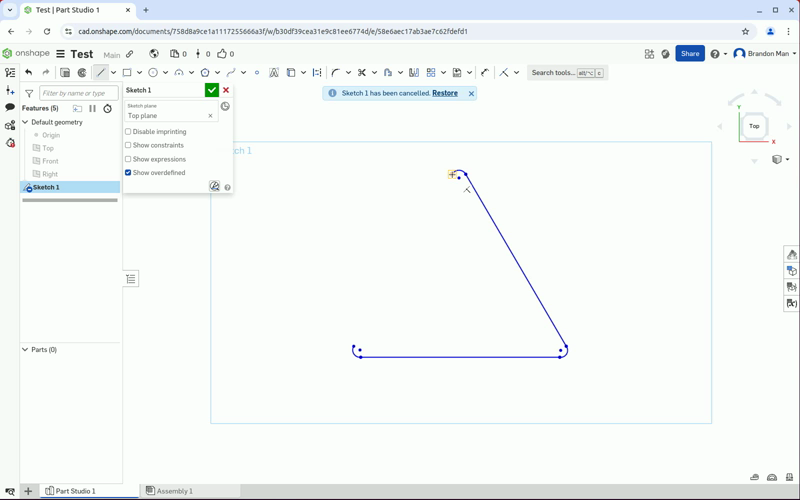
mouse_move(353, 346)
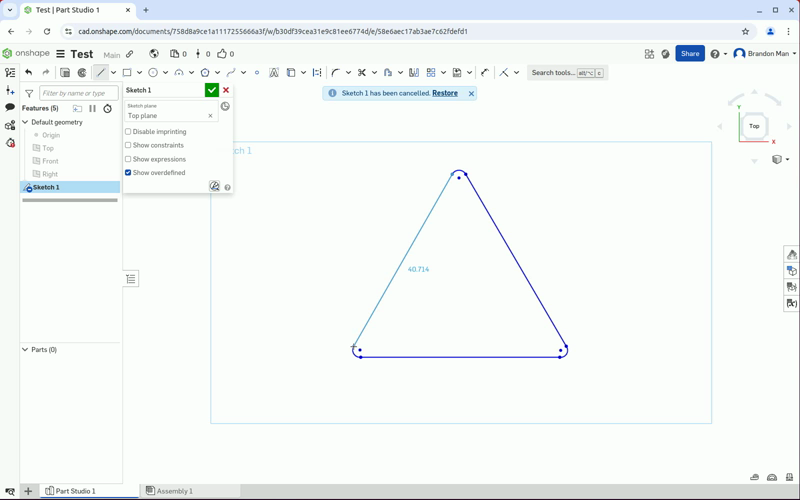
key_up(shift)
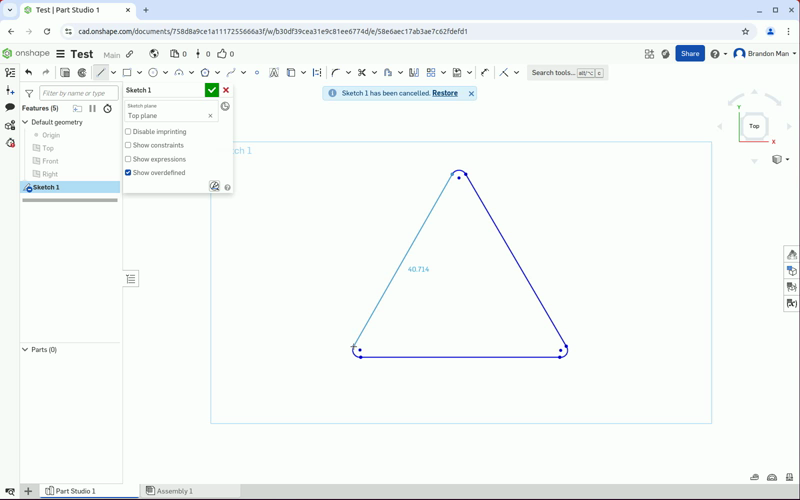
click(353, 346)
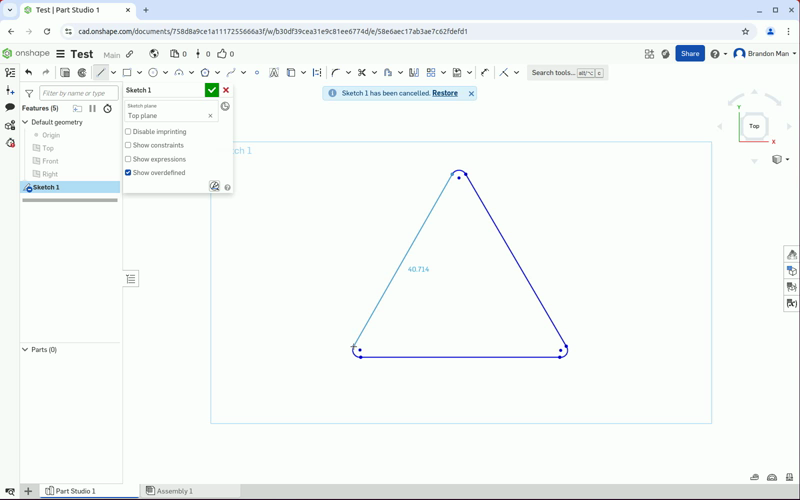
key(esc)
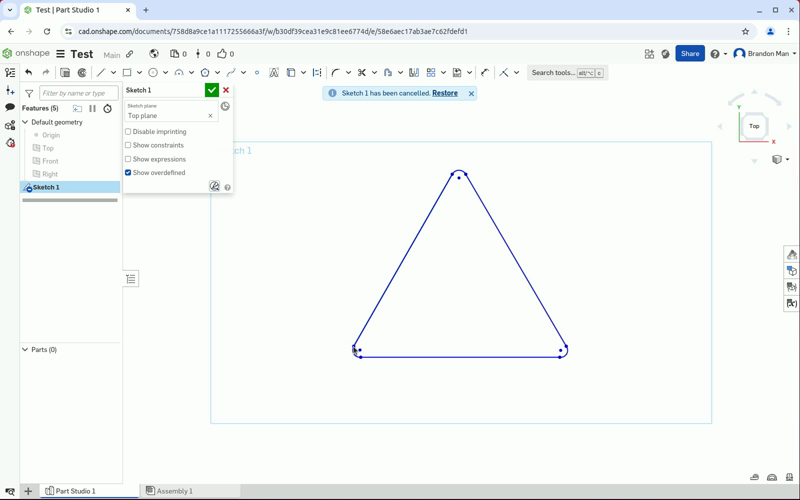
key(c)
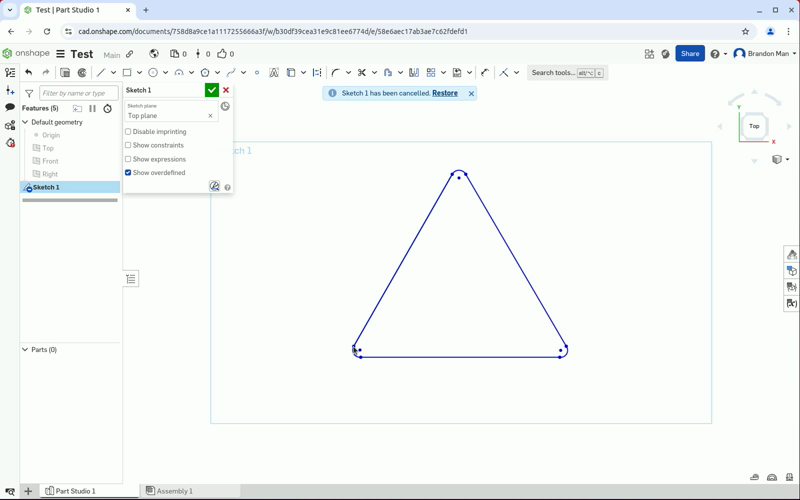
key_down(shift)
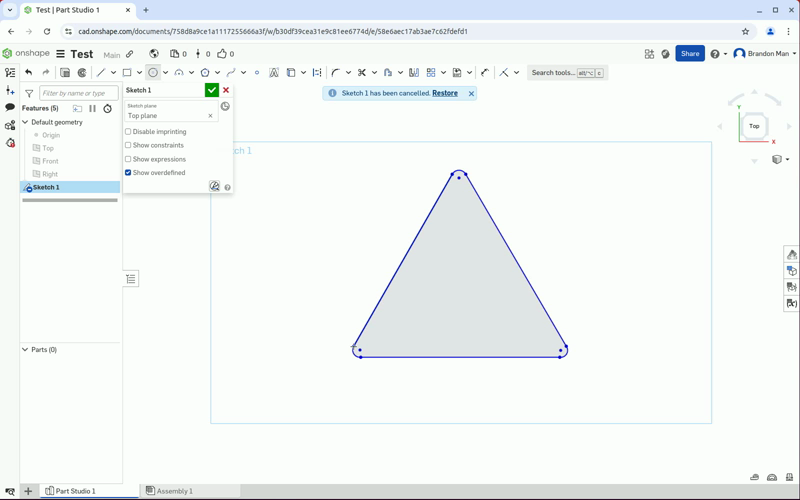
mouse_move(360, 350)
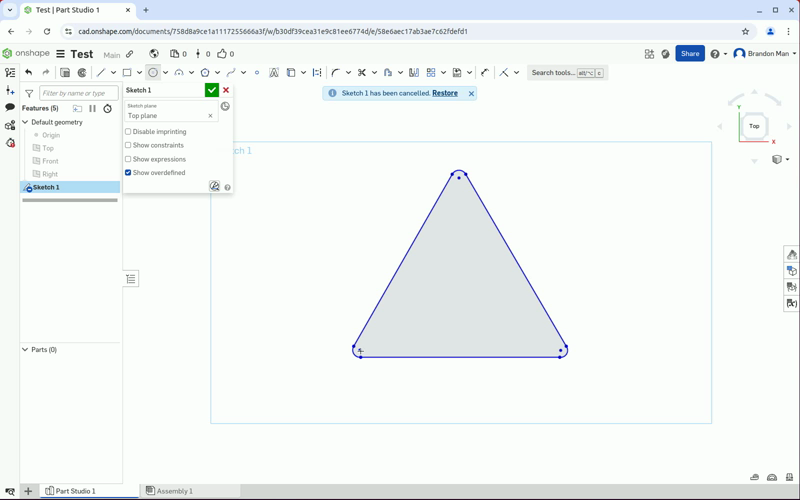
scroll(6)
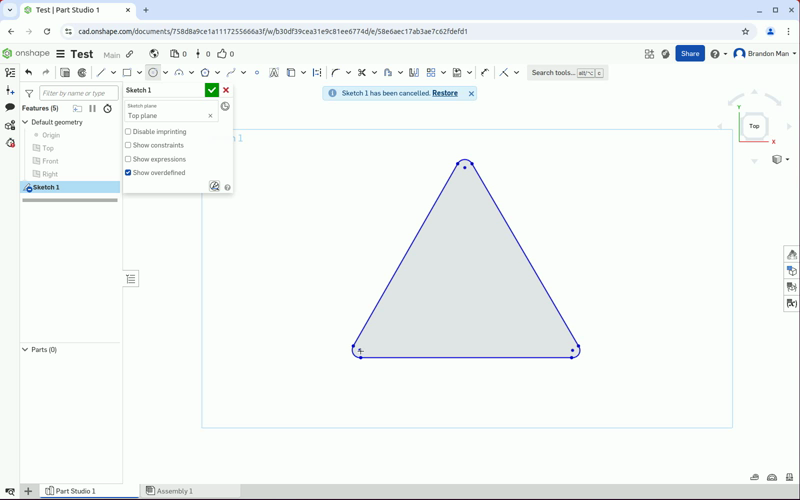
scroll(6)
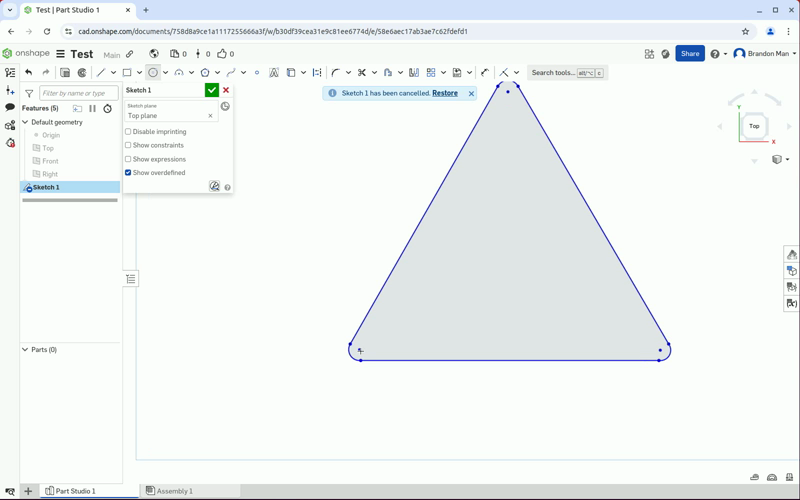
scroll(6)
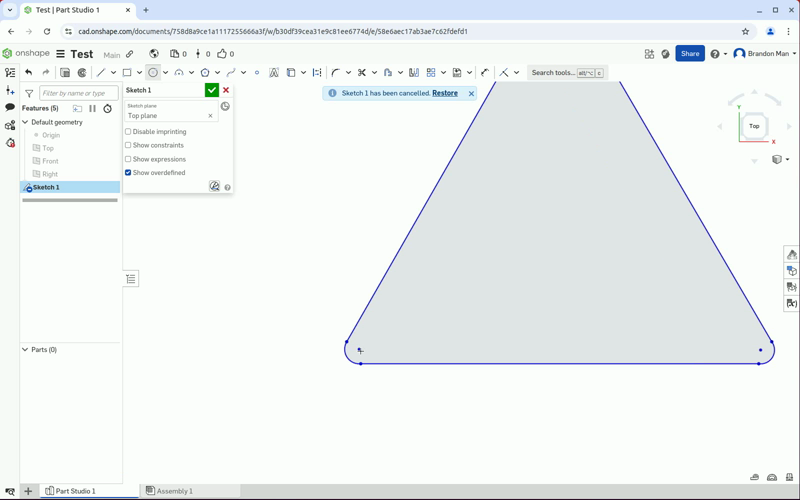
scroll(6)
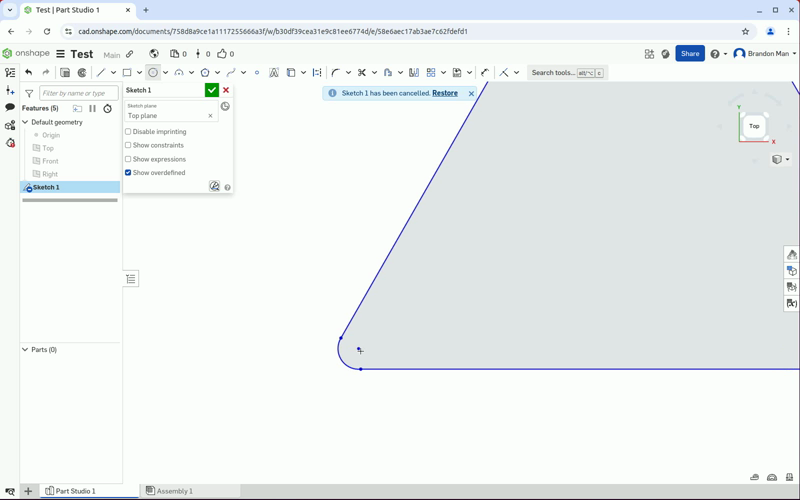
scroll(6)
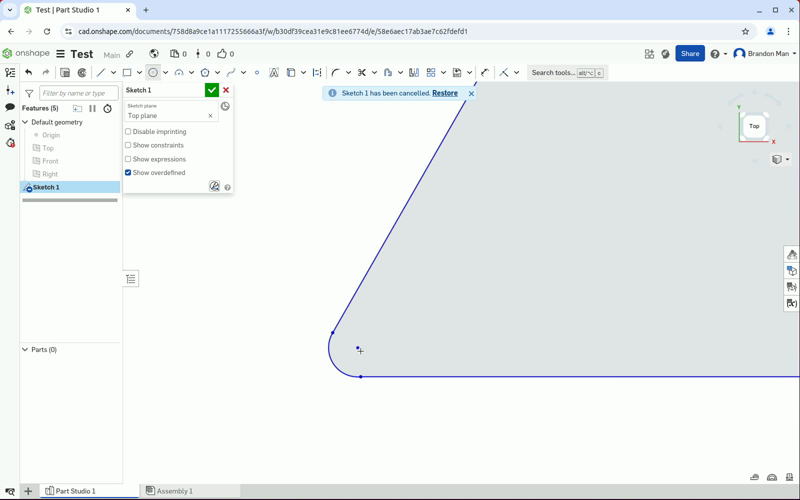
scroll(6)
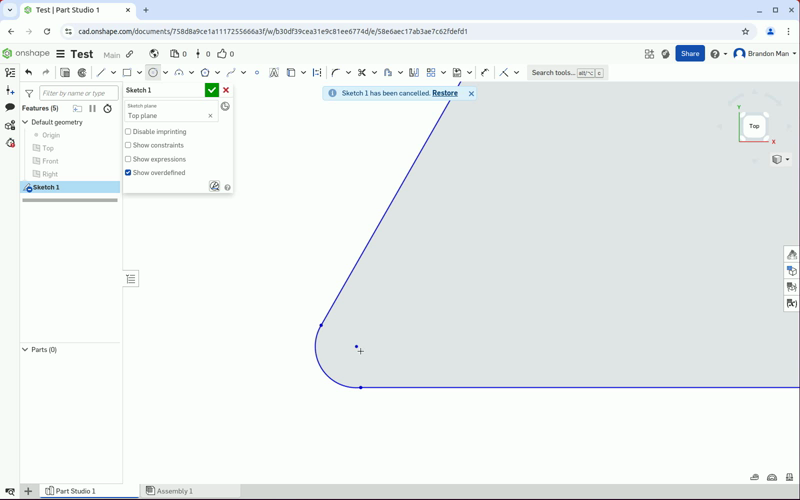
scroll(6)
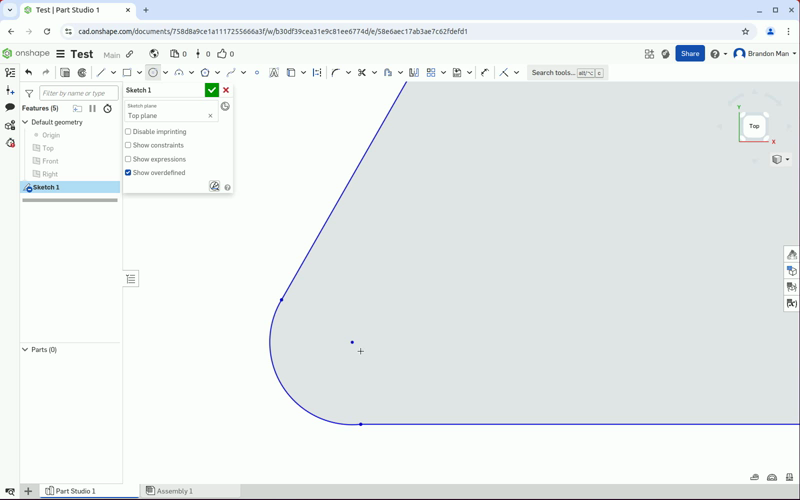
click(360, 350)
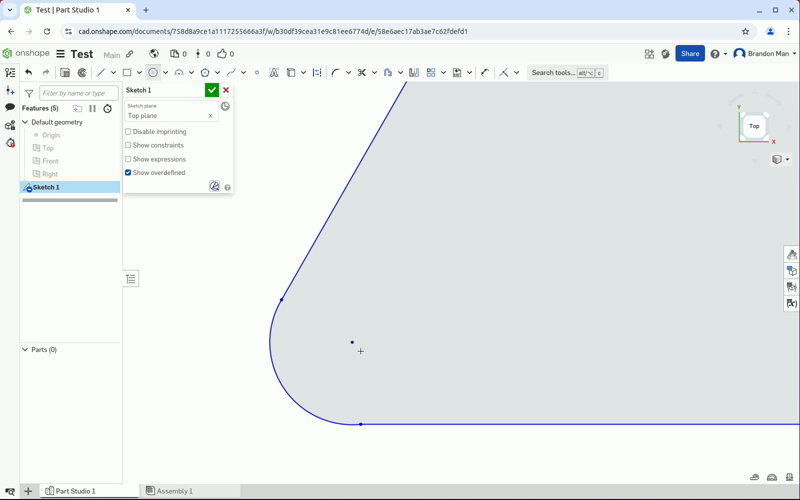
scroll(-6)
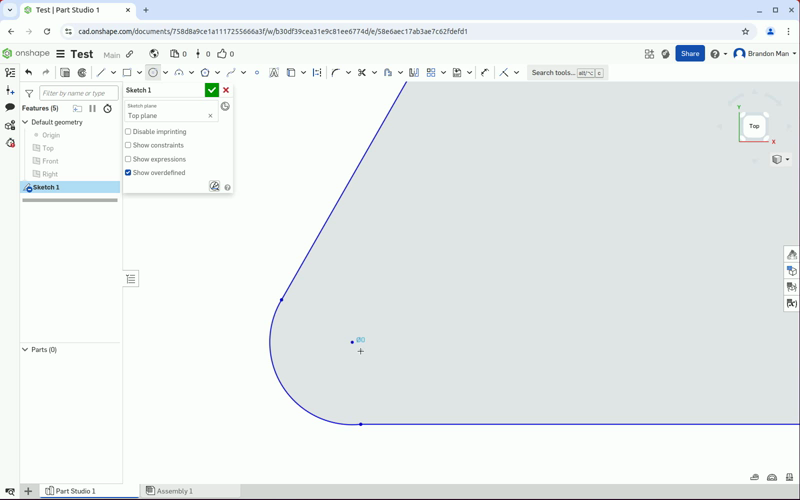
scroll(-6)
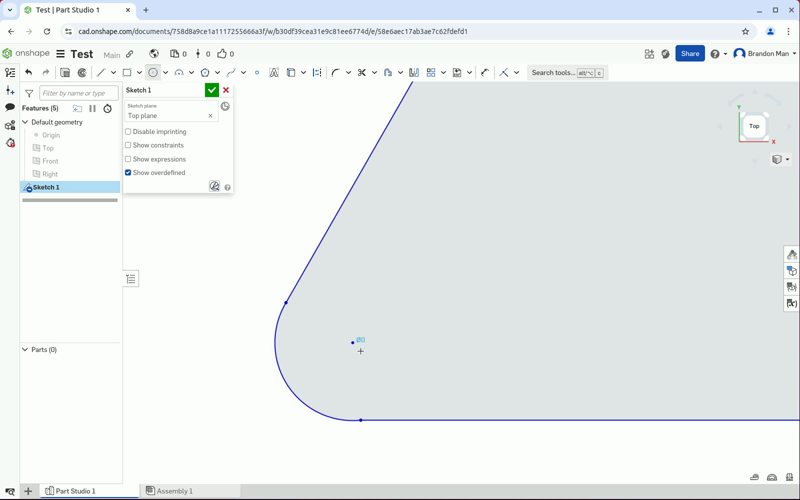
scroll(-6)
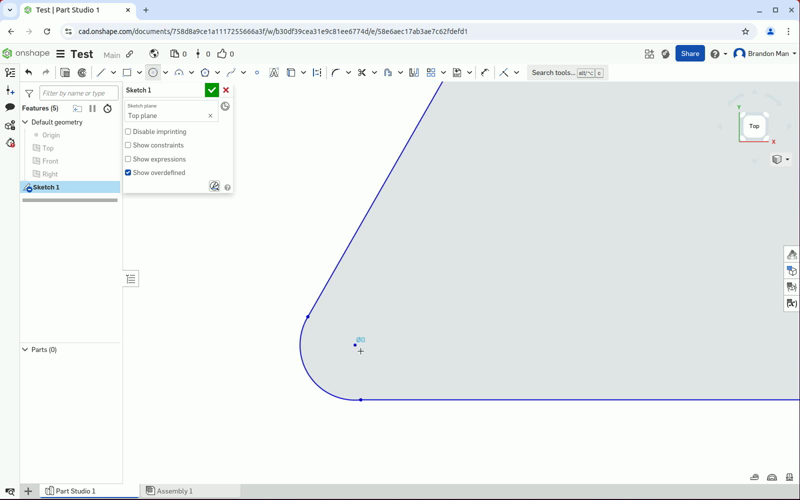
scroll(-6)
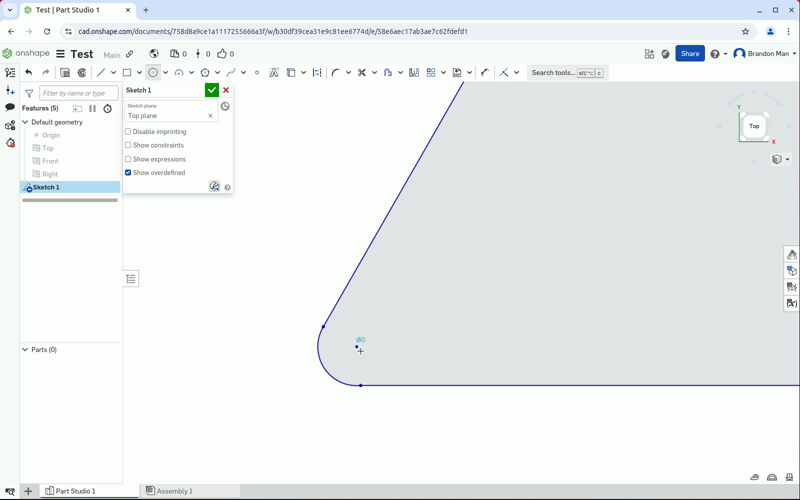
scroll(-6)
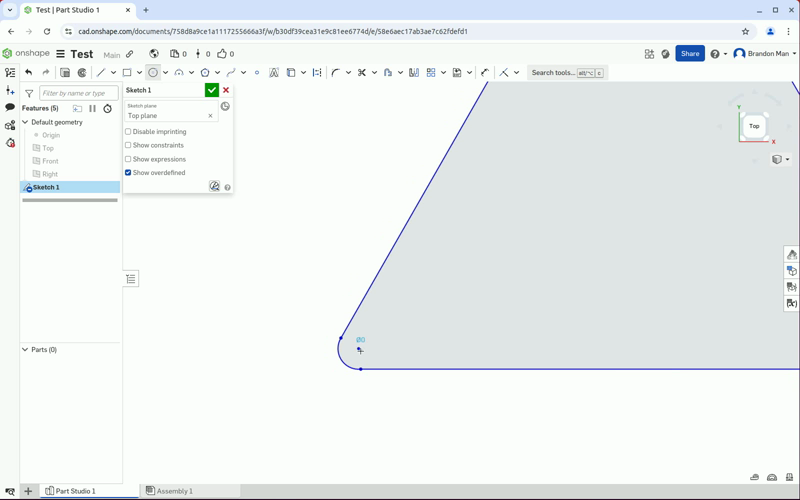
scroll(-6)
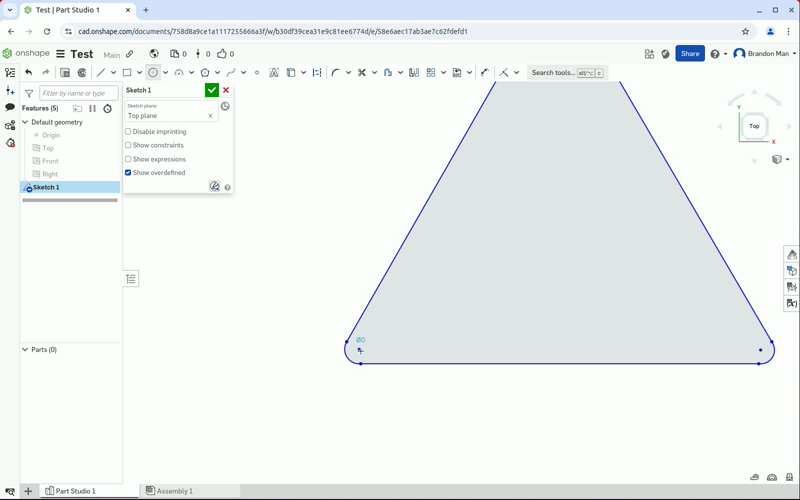
scroll(-6)
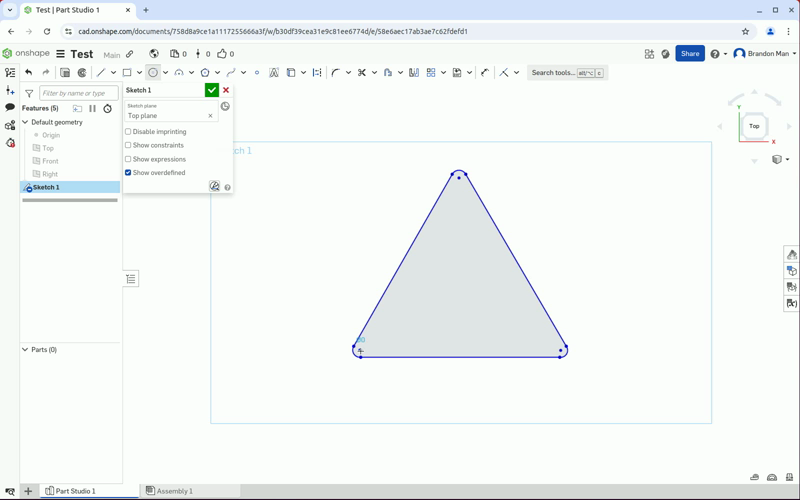
key_up(shift)
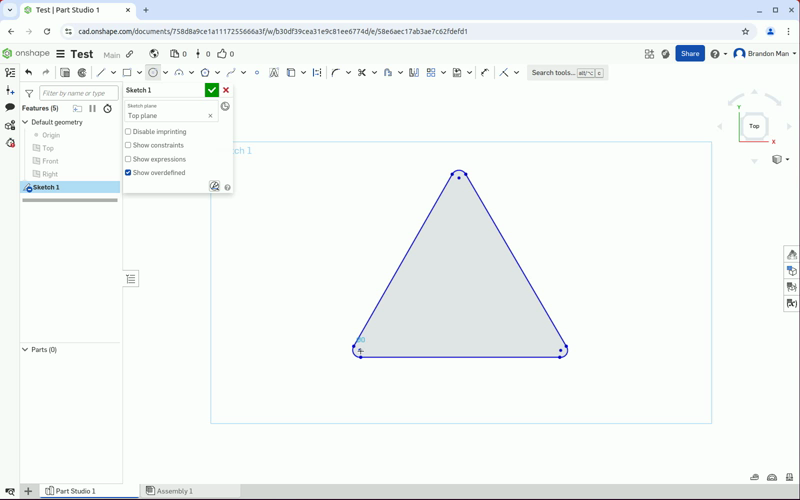
mouse_move(365, 350)
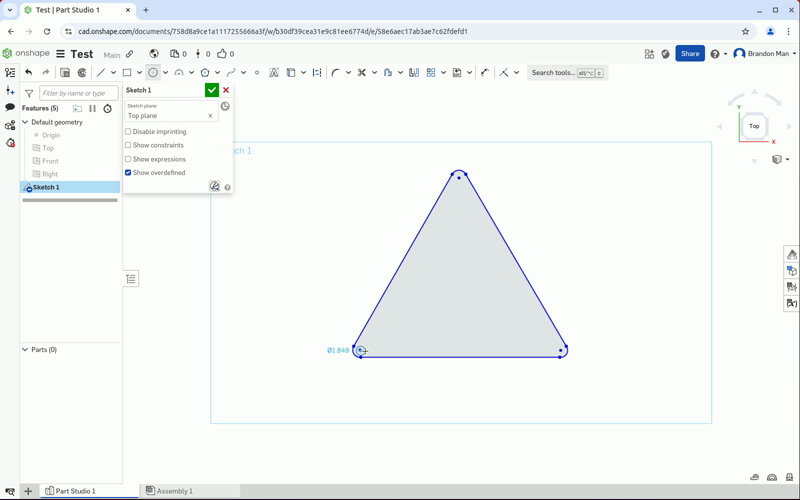
click(365, 350)
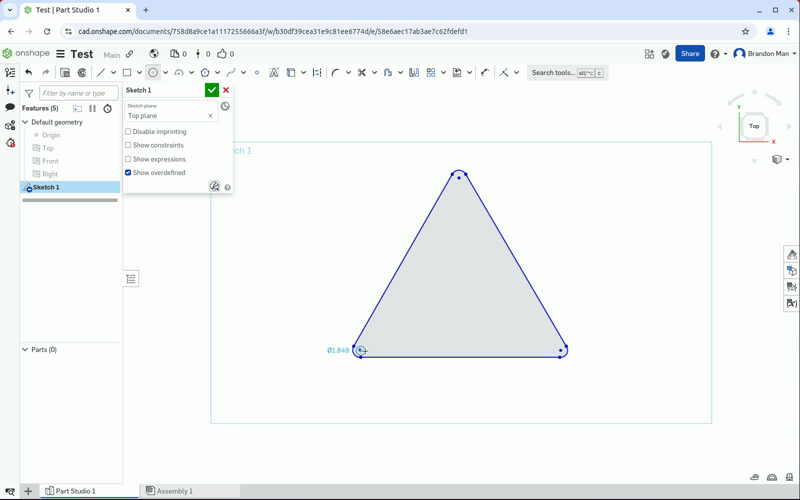
key(esc)
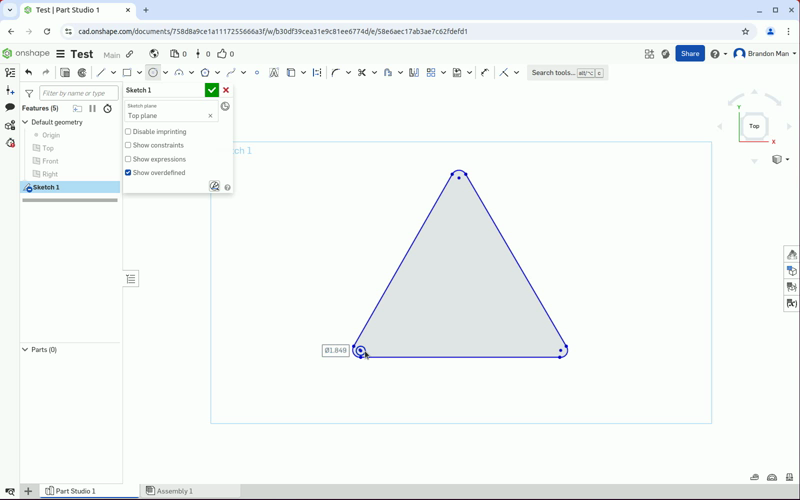
key(c)
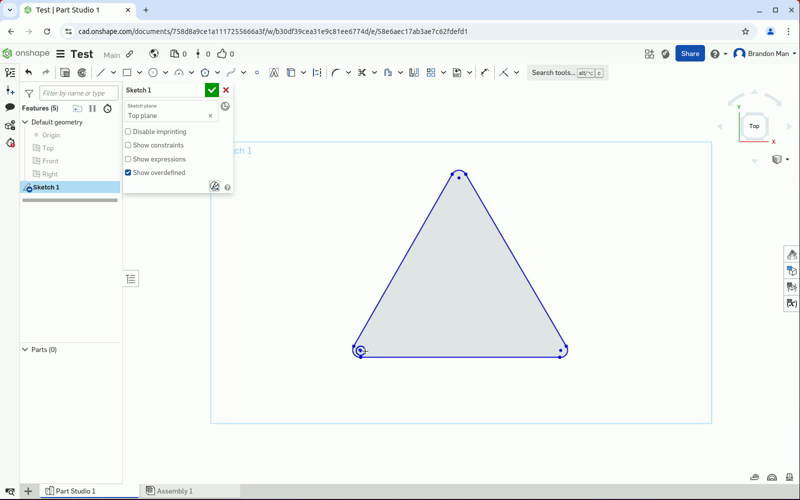
key_down(shift)
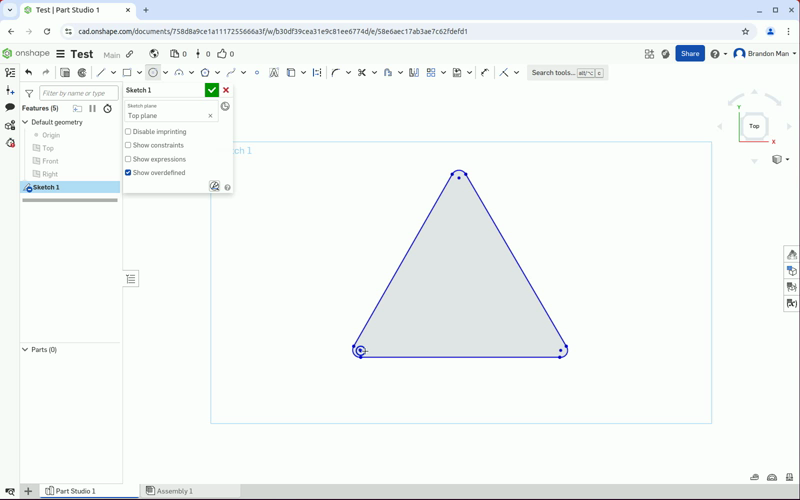
mouse_move(458, 178)
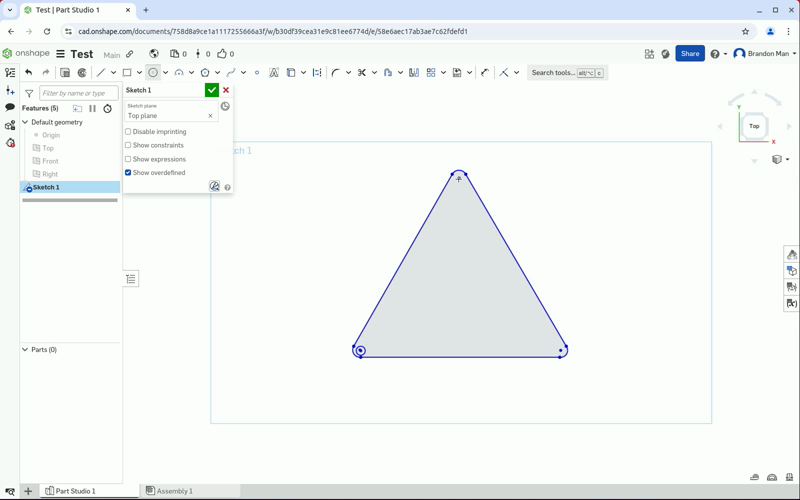
scroll(6)
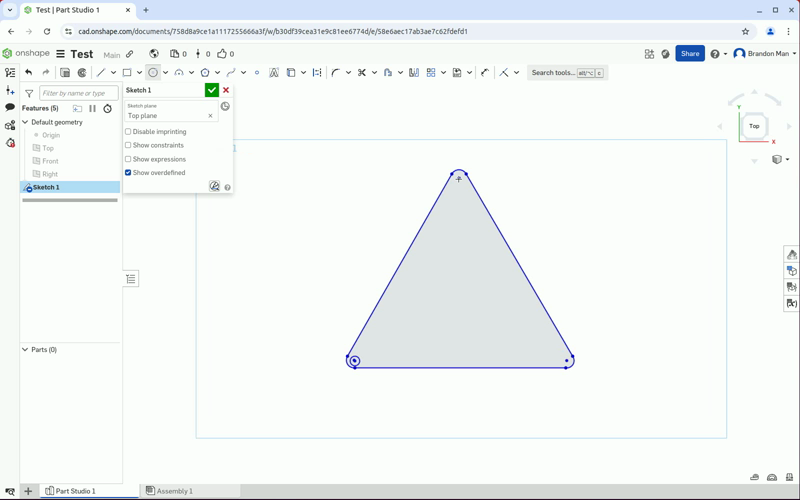
scroll(6)
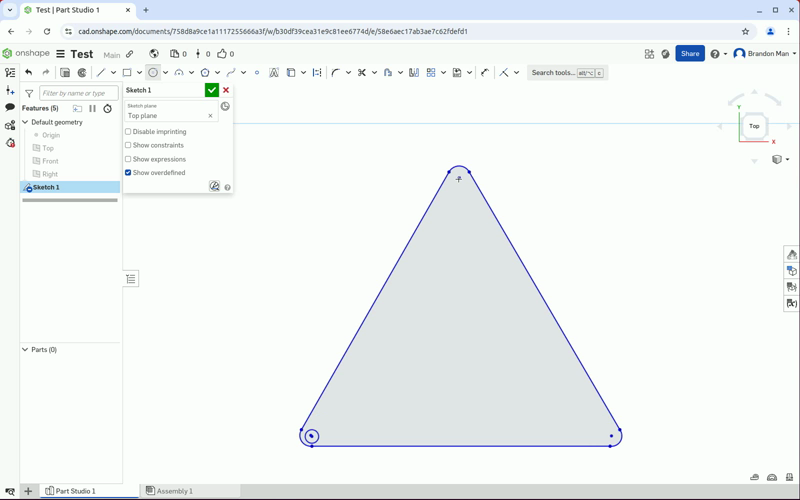
scroll(6)
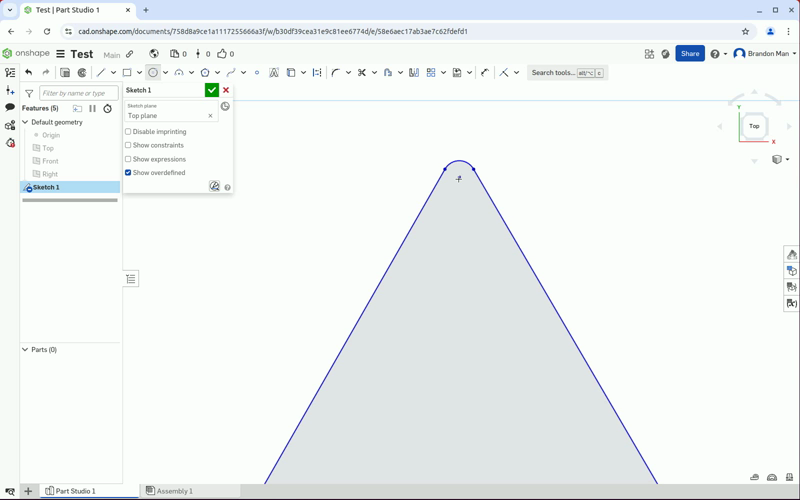
scroll(6)
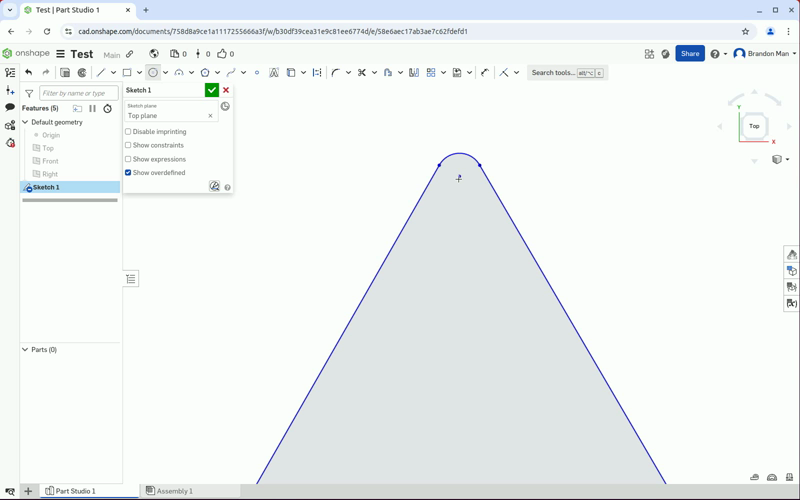
scroll(6)
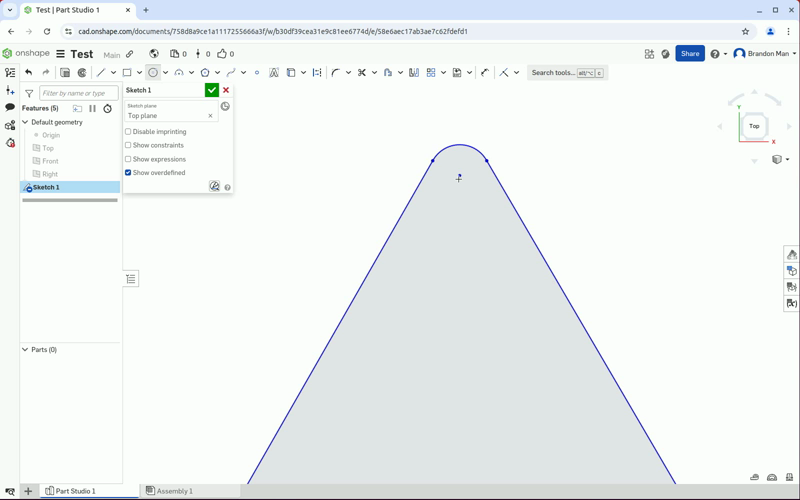
scroll(6)
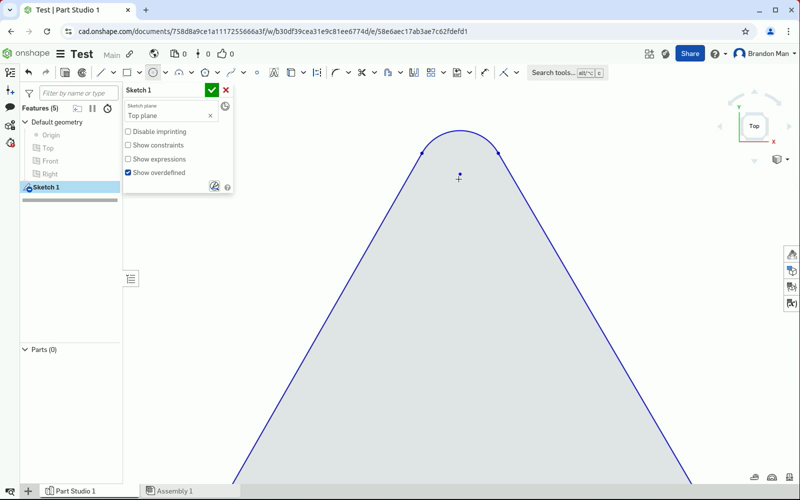
scroll(6)
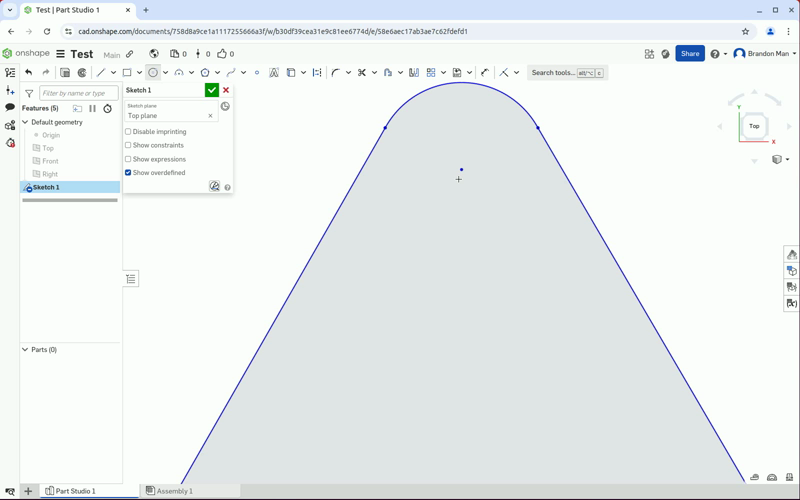
click(458, 178)
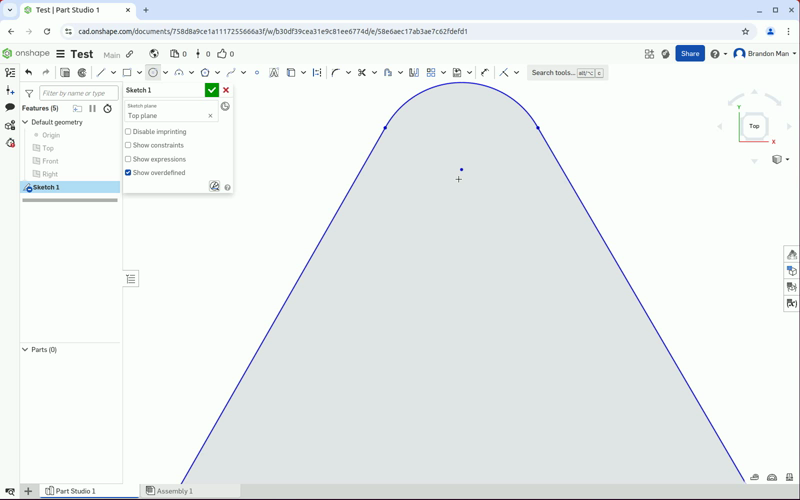
scroll(-6)
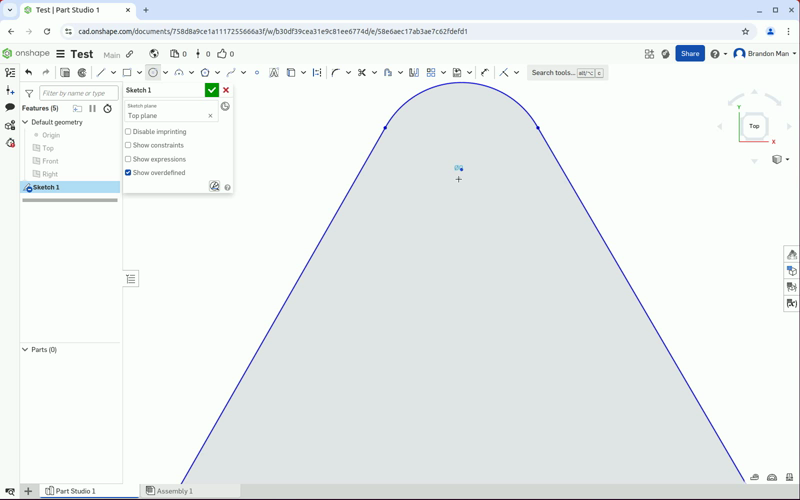
scroll(-6)
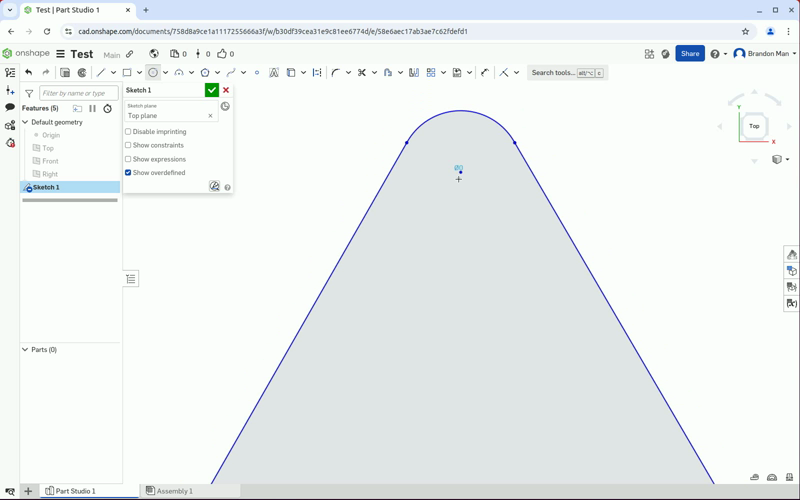
scroll(-6)
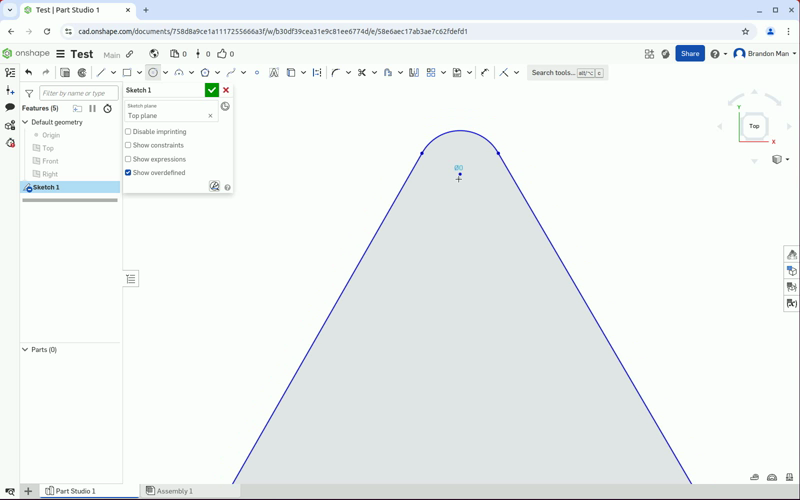
scroll(-6)
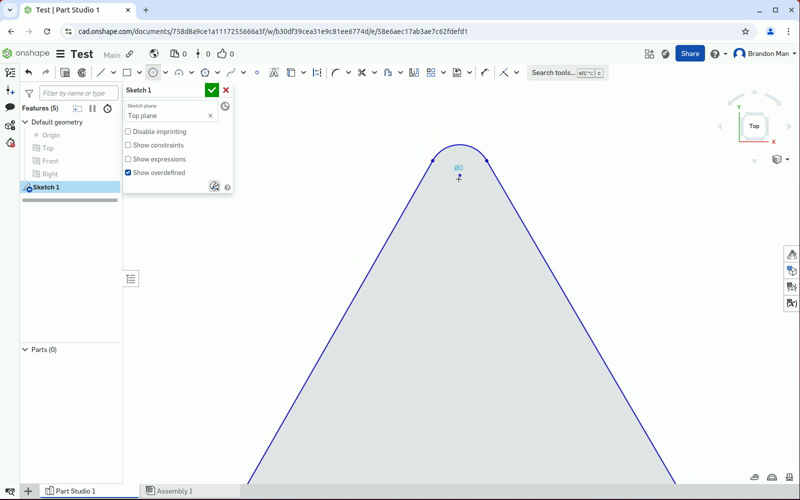
scroll(-6)
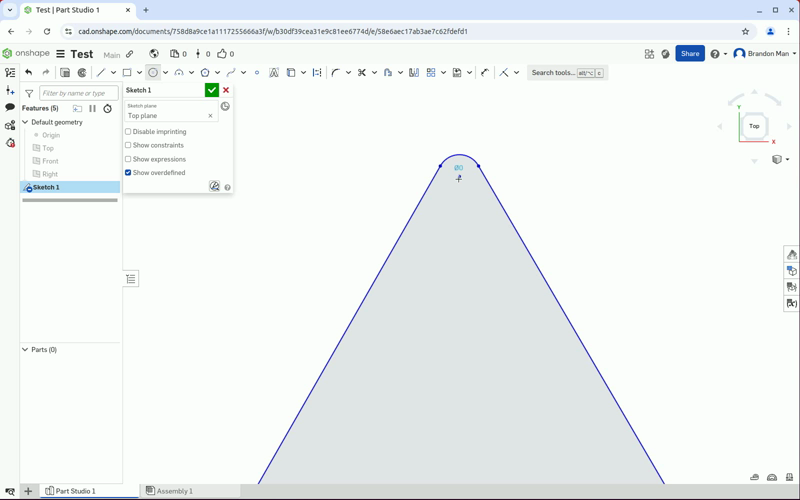
scroll(-6)
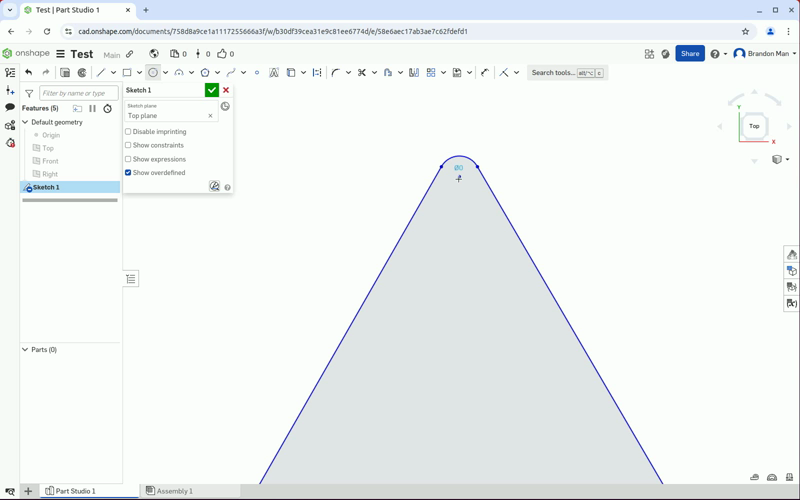
scroll(-6)
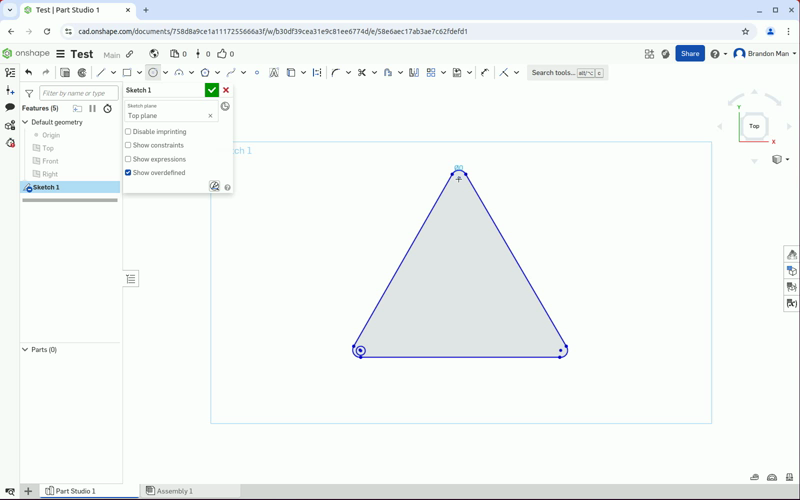
key_up(shift)
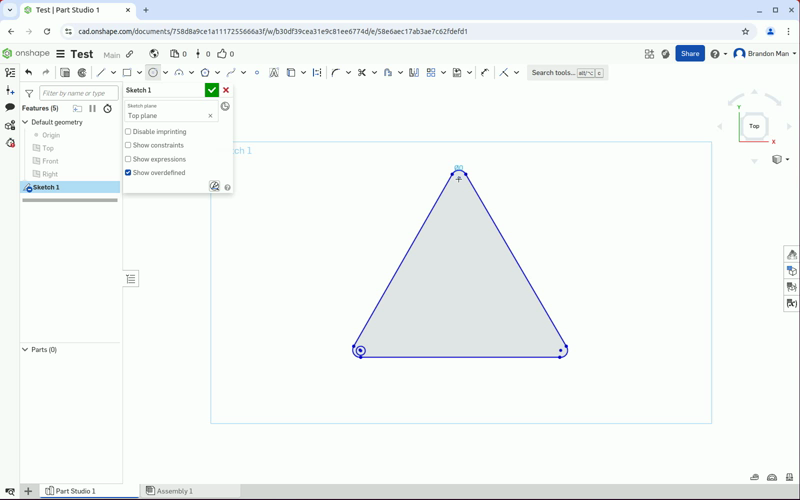
mouse_move(463, 178)
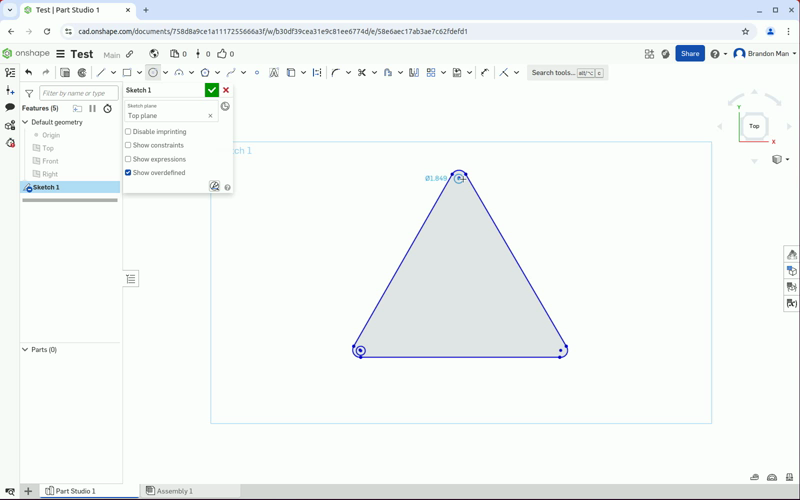
click(463, 178)
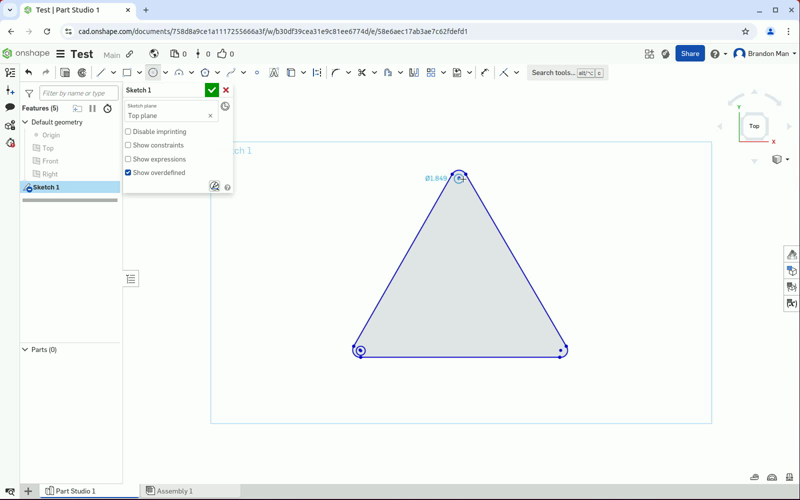
key(esc)
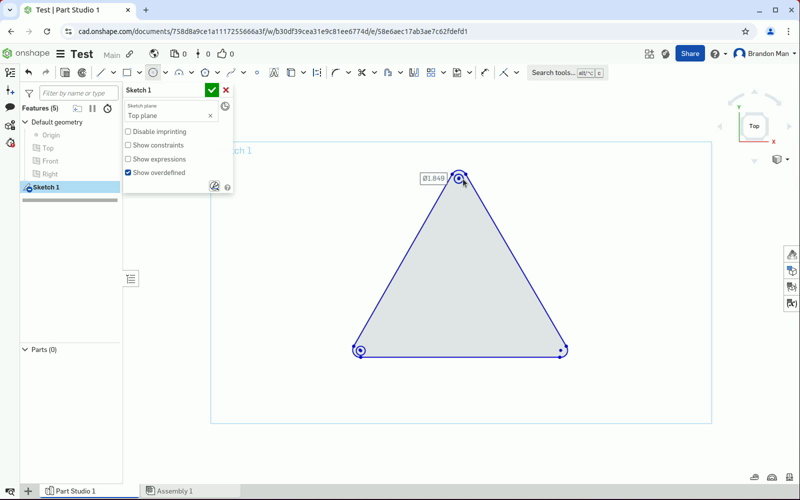
key(c)
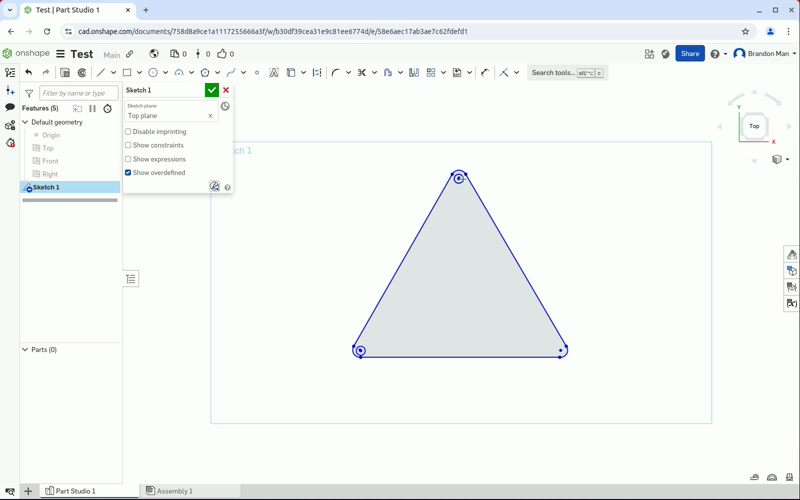
key_down(shift)
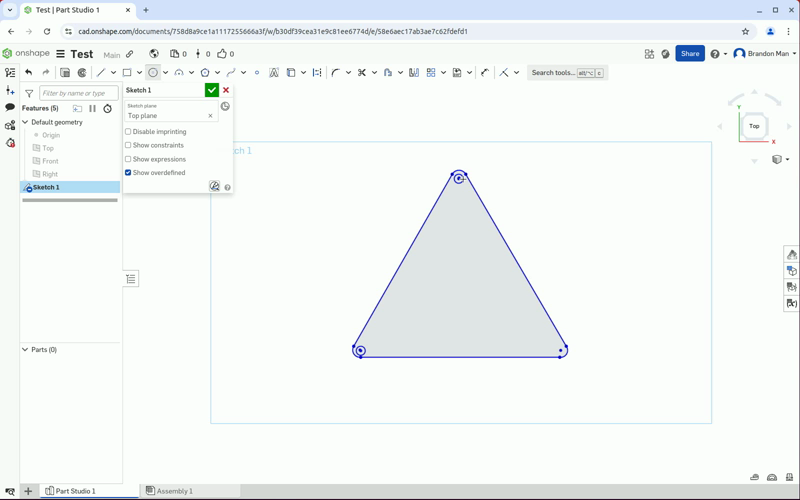
mouse_move(559, 350)
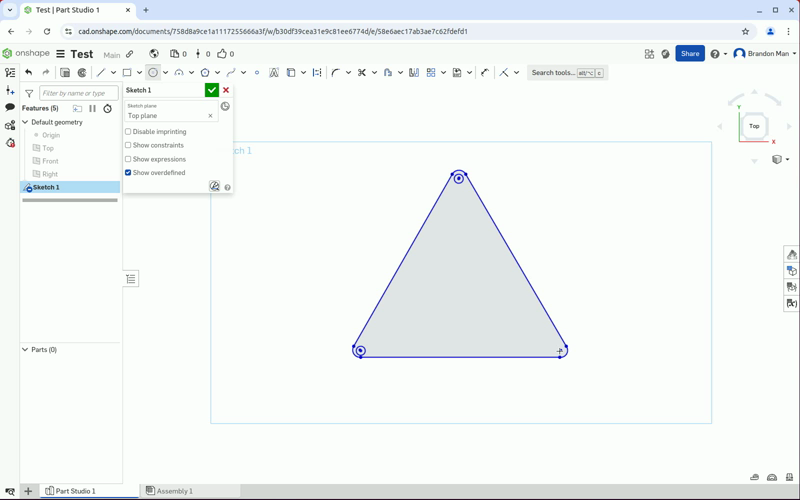
scroll(6)
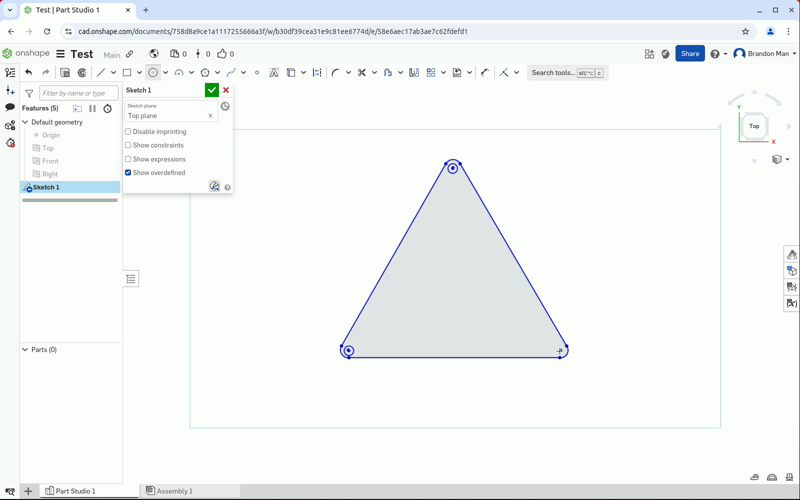
scroll(6)
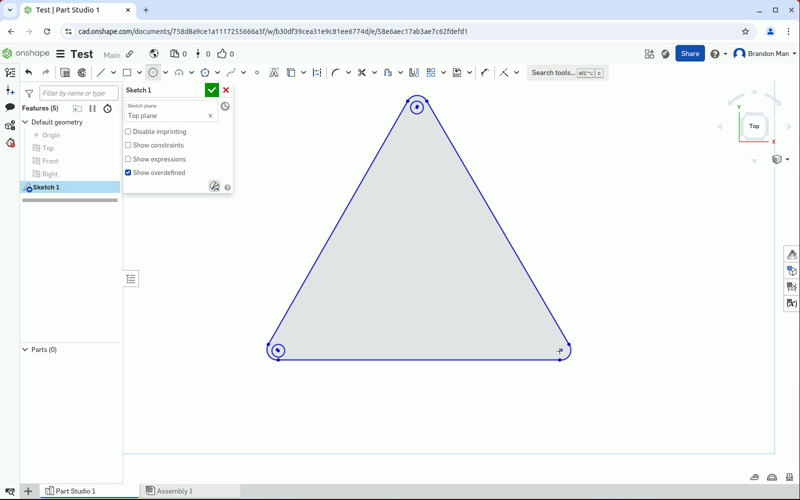
scroll(6)
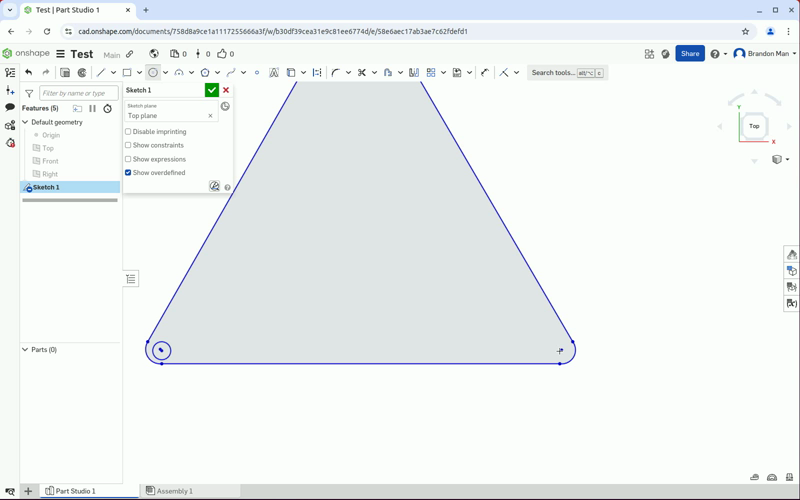
scroll(6)
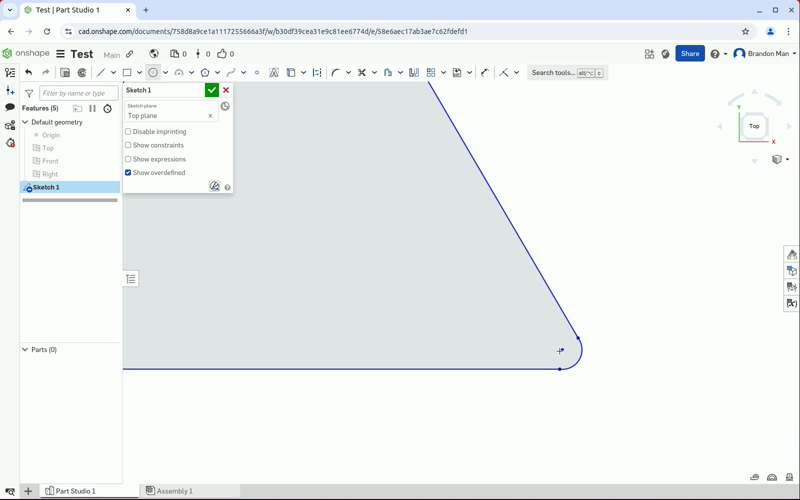
scroll(6)
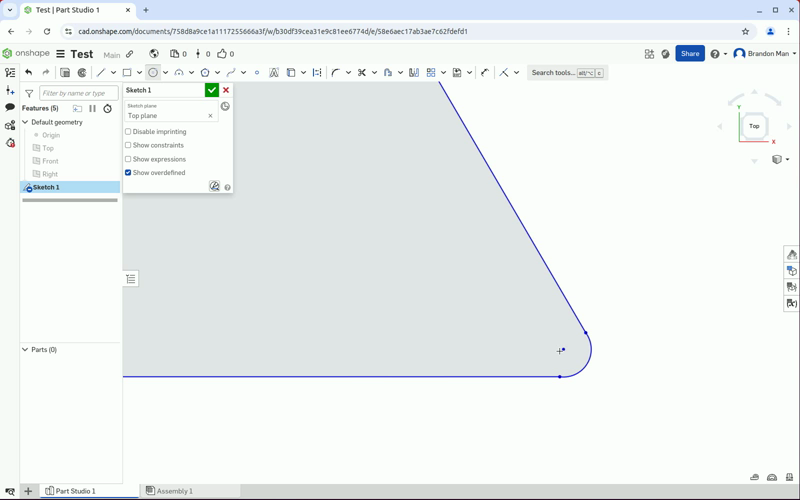
scroll(6)
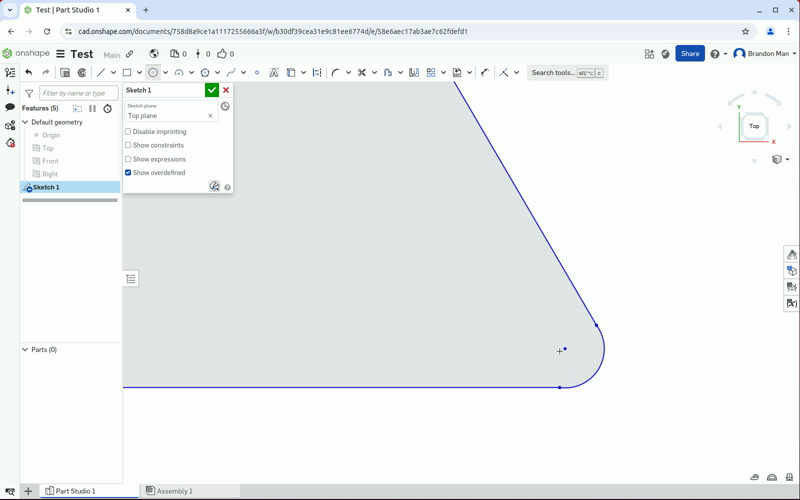
scroll(6)
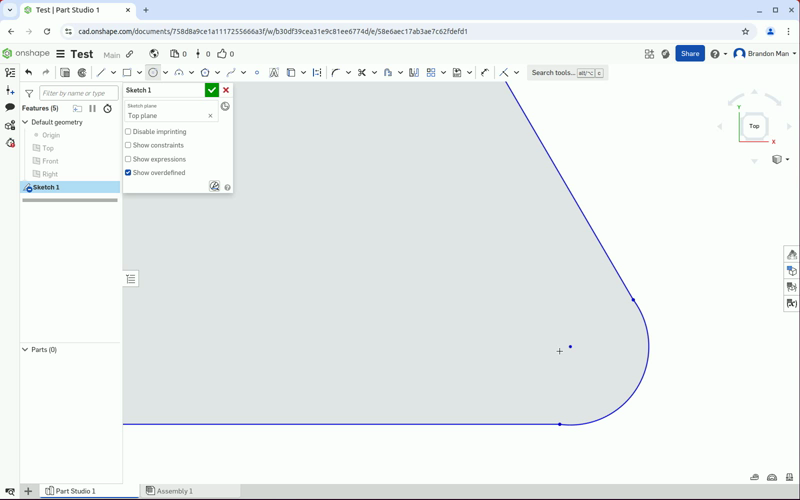
click(559, 350)
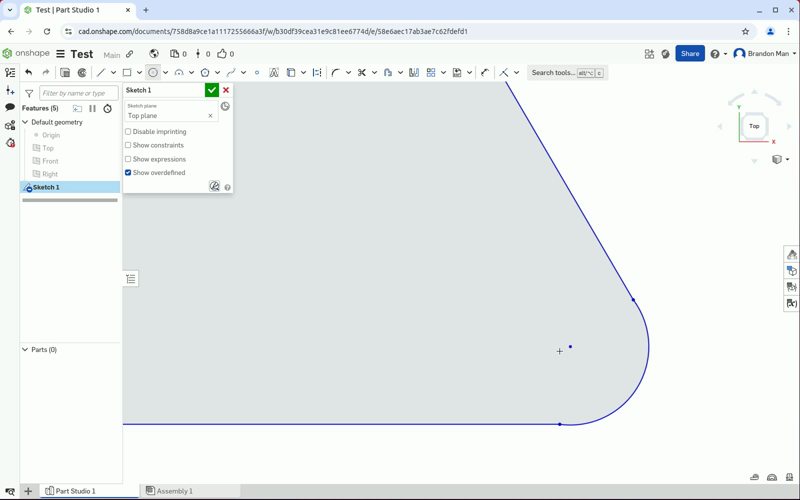
scroll(-6)
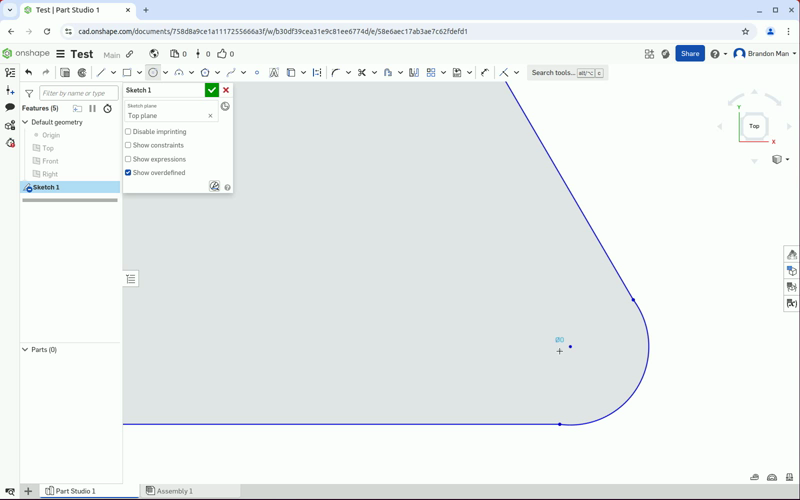
scroll(-6)
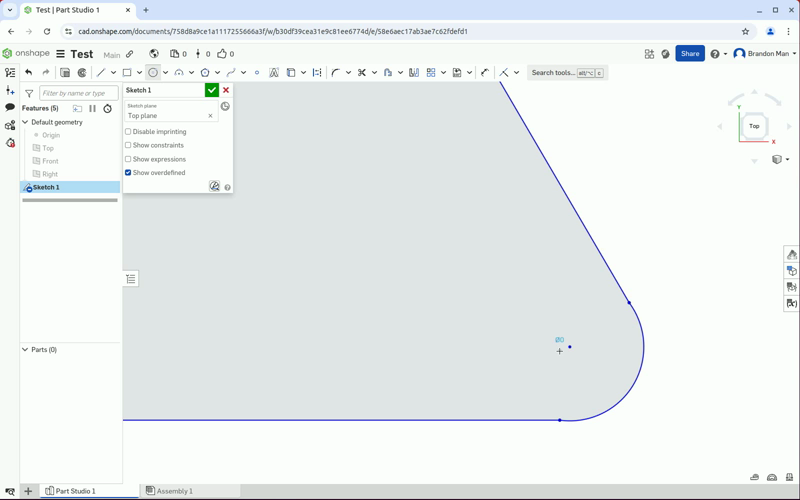
scroll(-6)
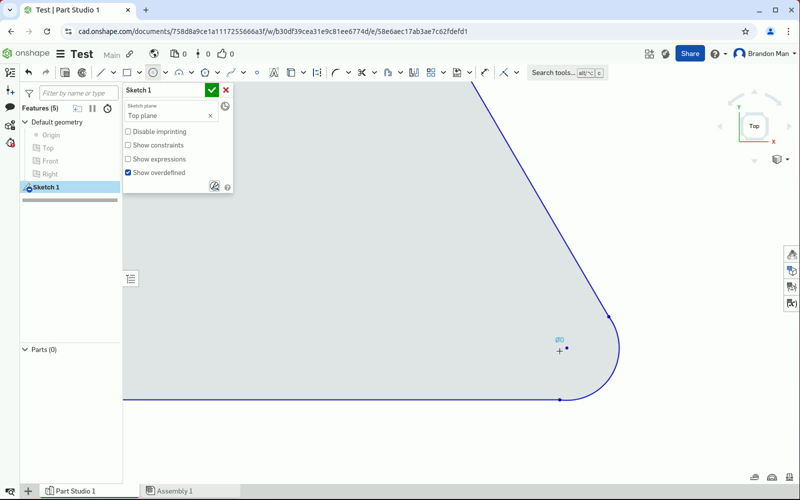
scroll(-6)
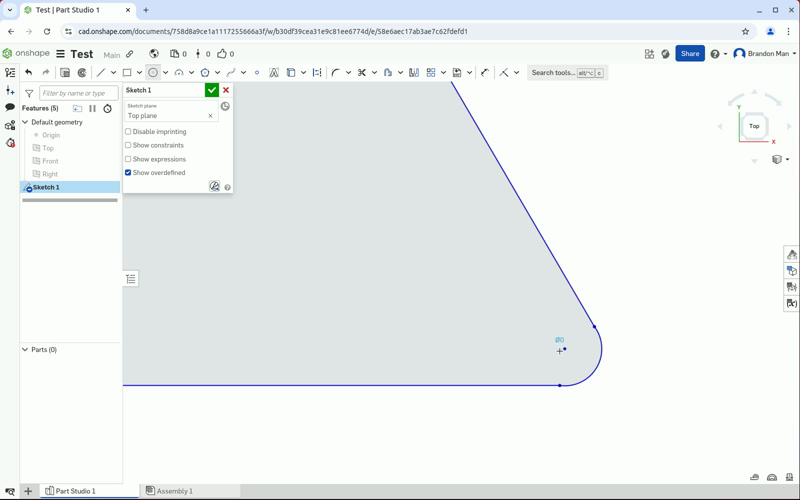
scroll(-6)
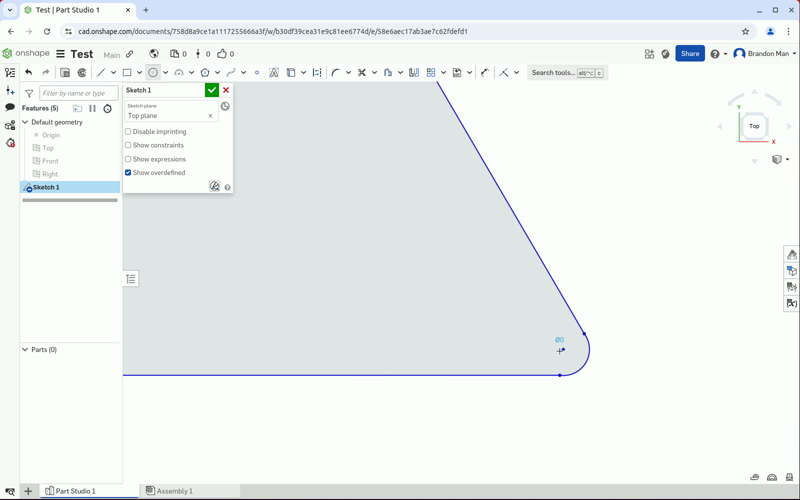
scroll(-6)
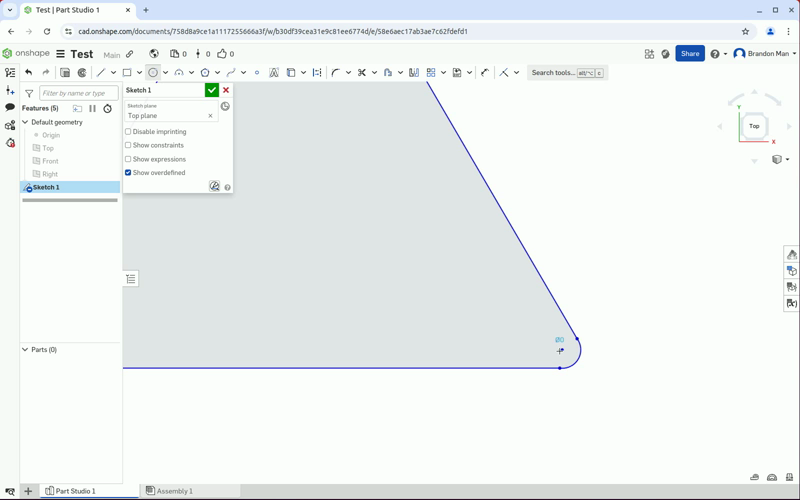
scroll(-6)
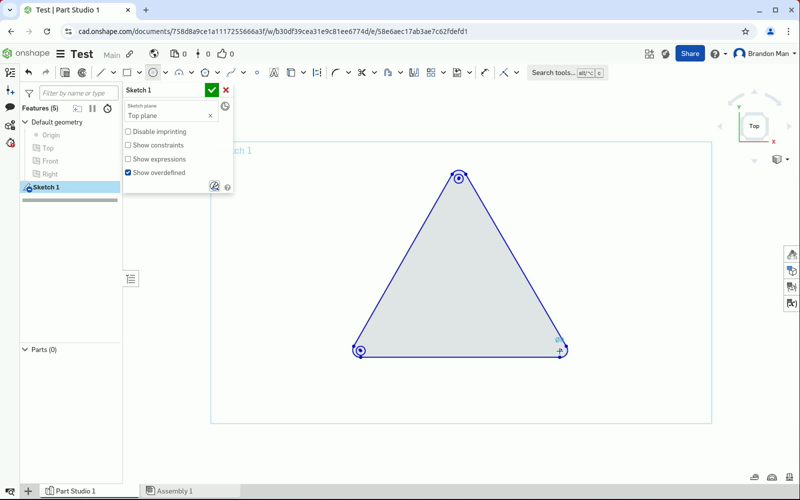
key_up(shift)
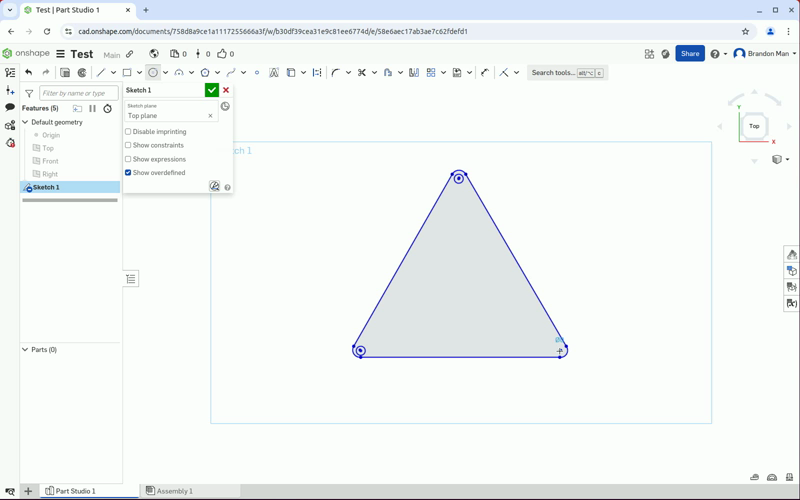
mouse_move(564, 350)
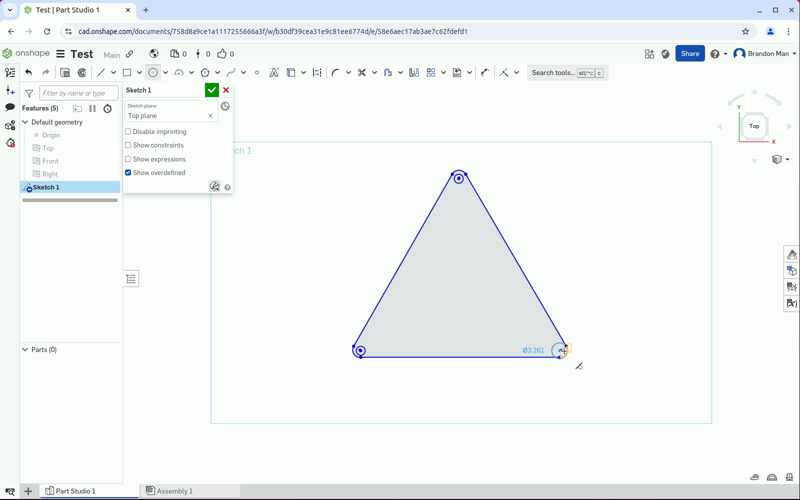
scroll(6)
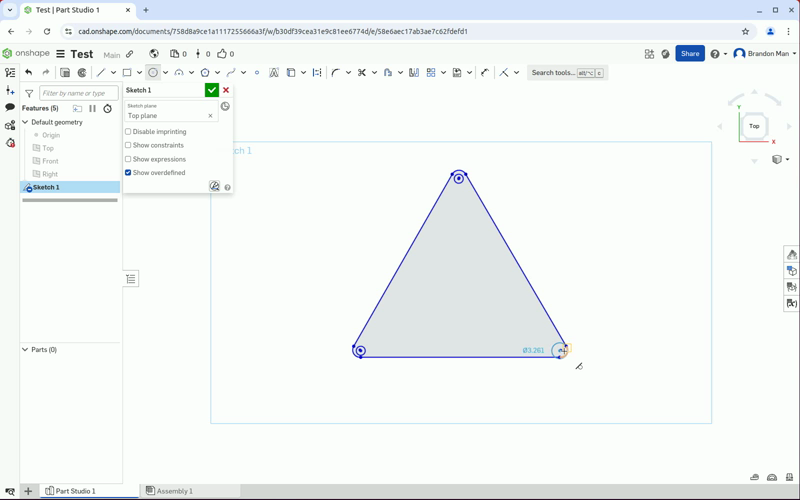
scroll(6)
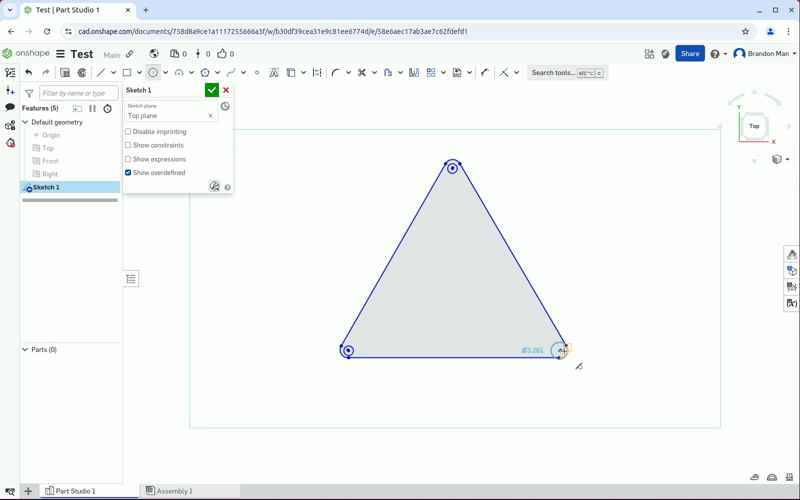
scroll(6)
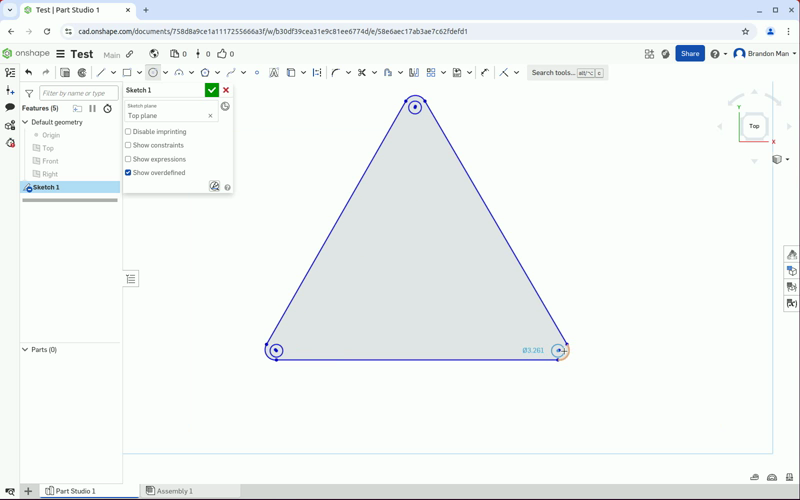
scroll(6)
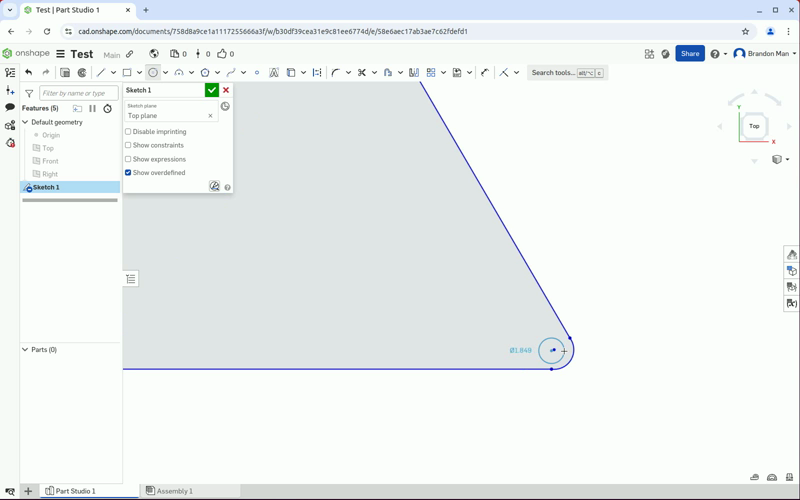
scroll(6)
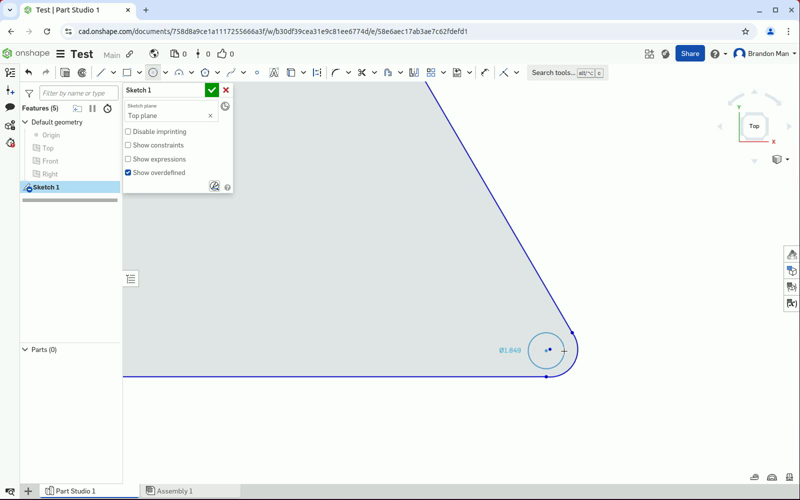
scroll(6)
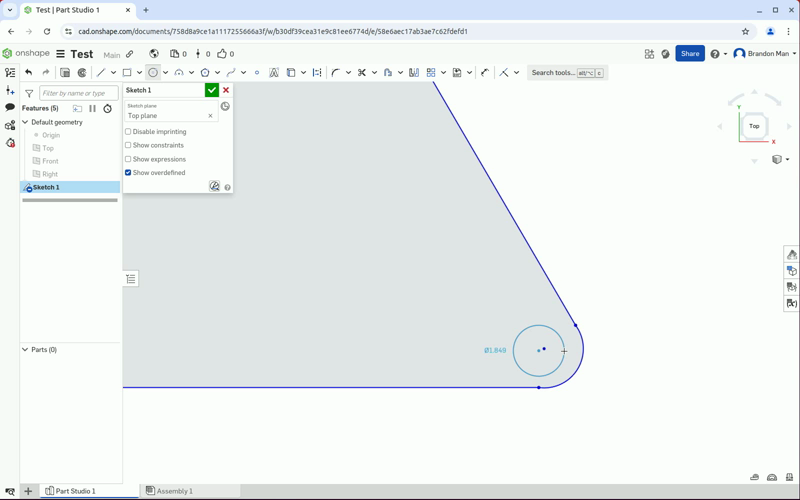
scroll(6)
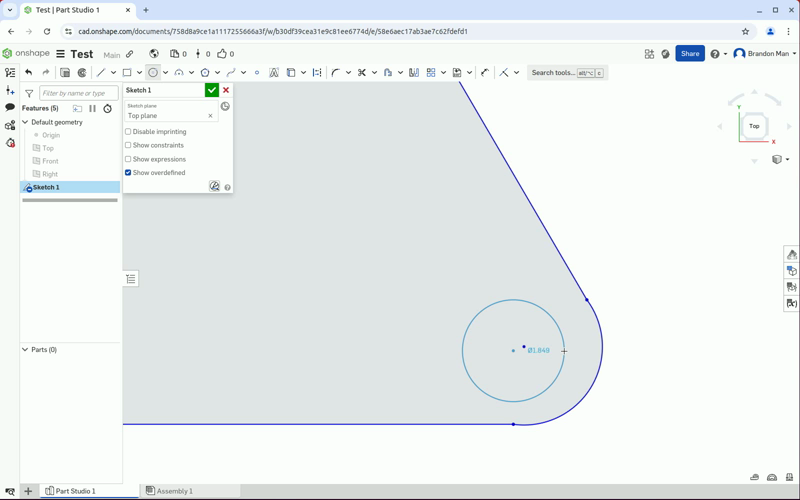
click(564, 350)
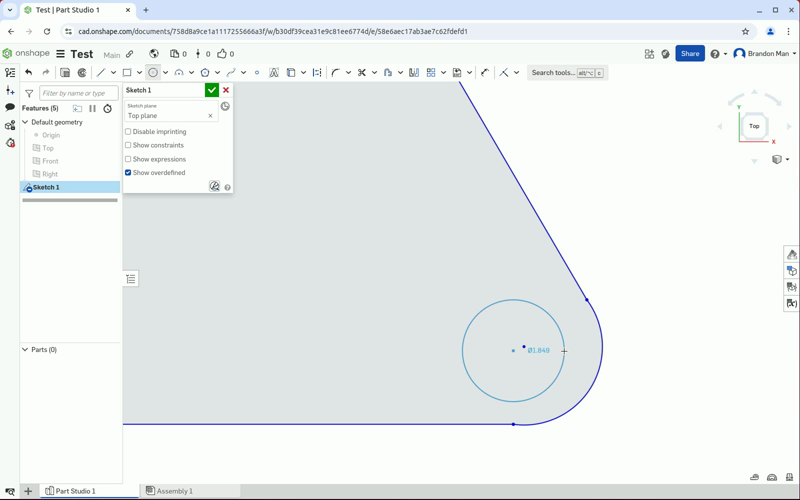
scroll(-6)
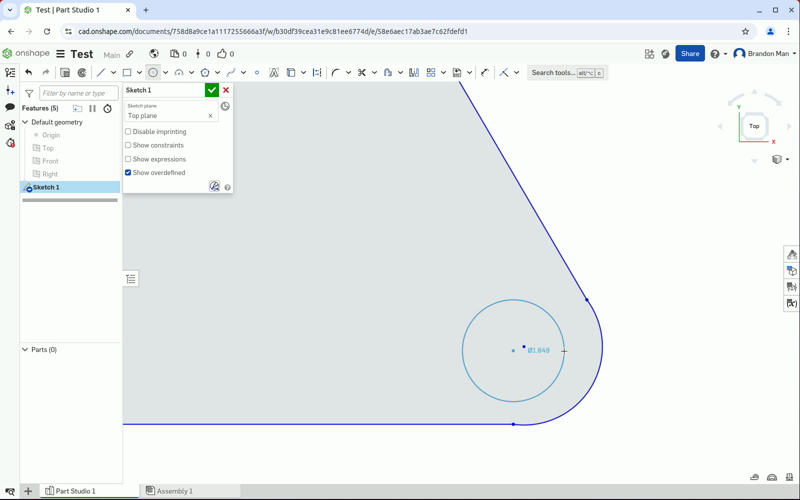
scroll(-6)
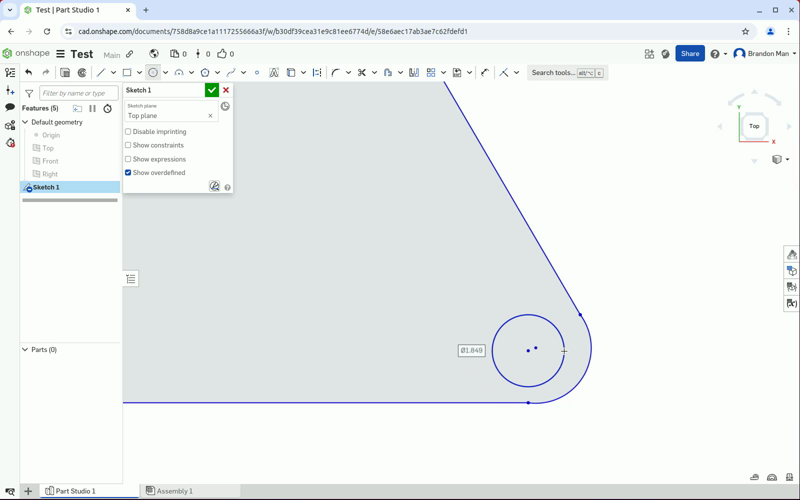
scroll(-6)
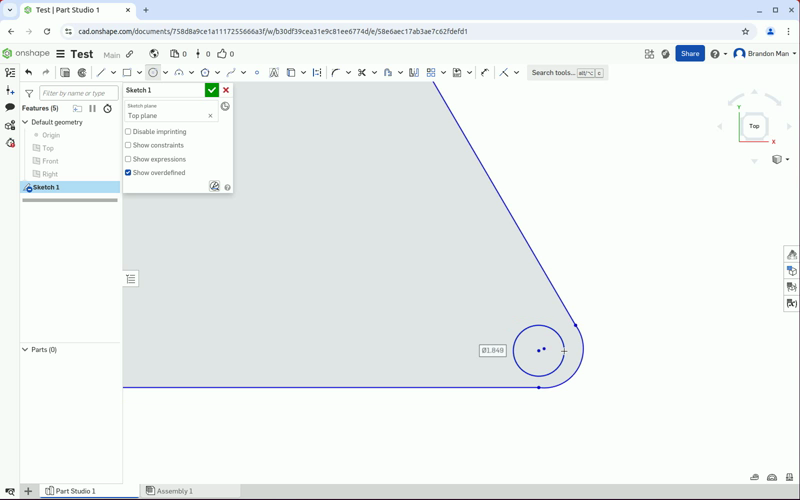
scroll(-6)
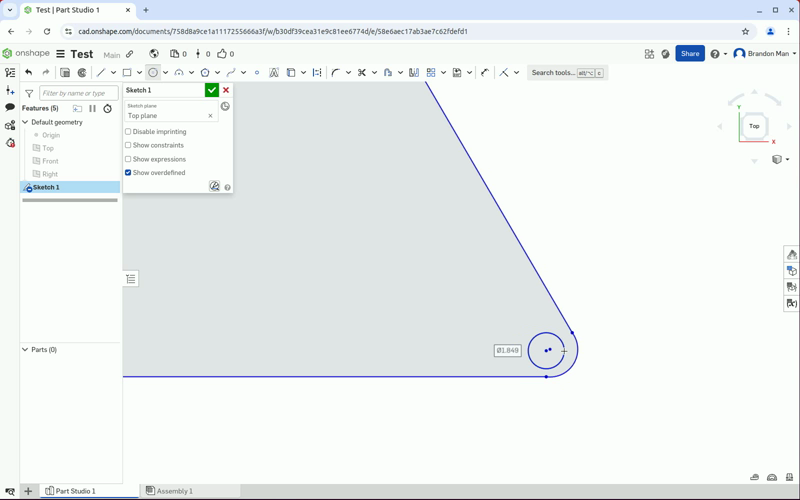
scroll(-6)
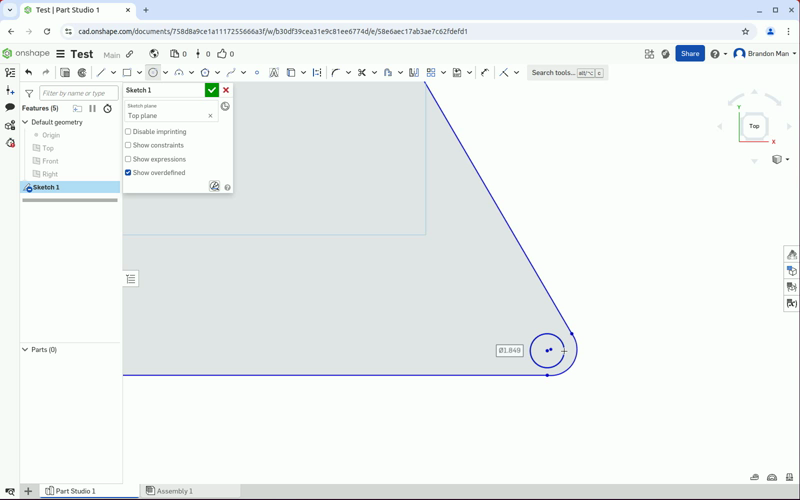
scroll(-6)
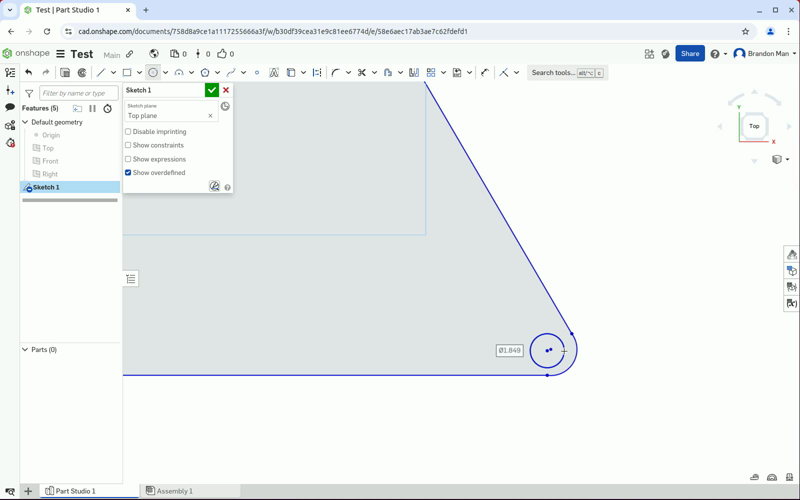
scroll(-6)
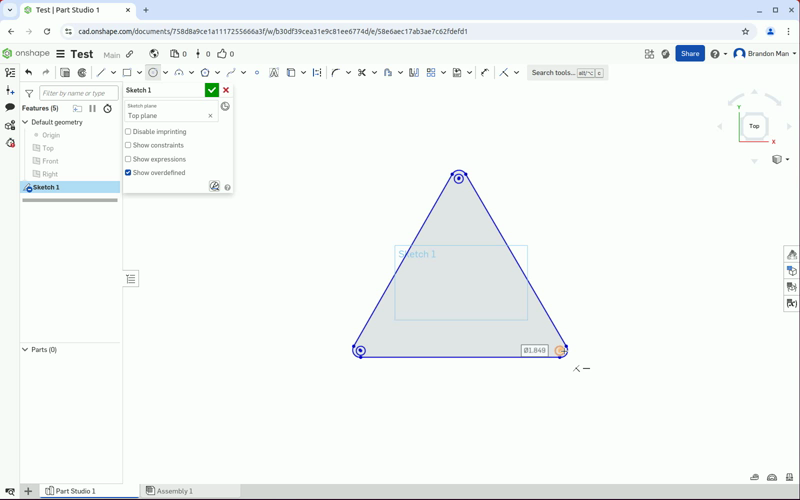
key(esc)
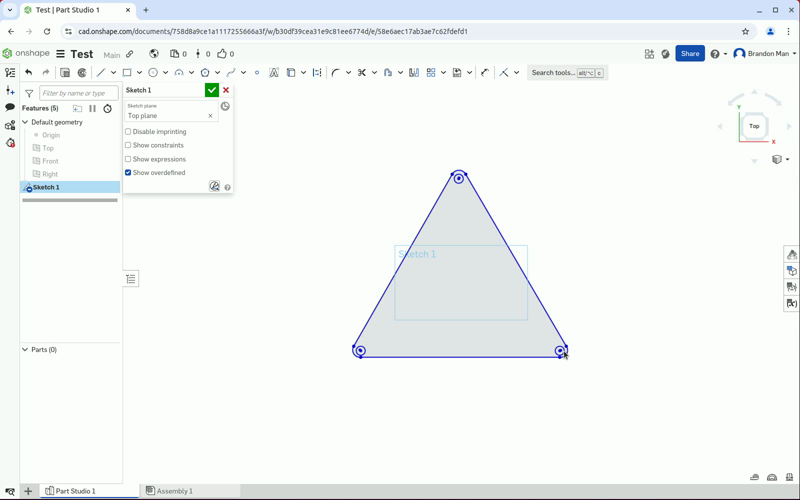
mouse_move(510, 335)
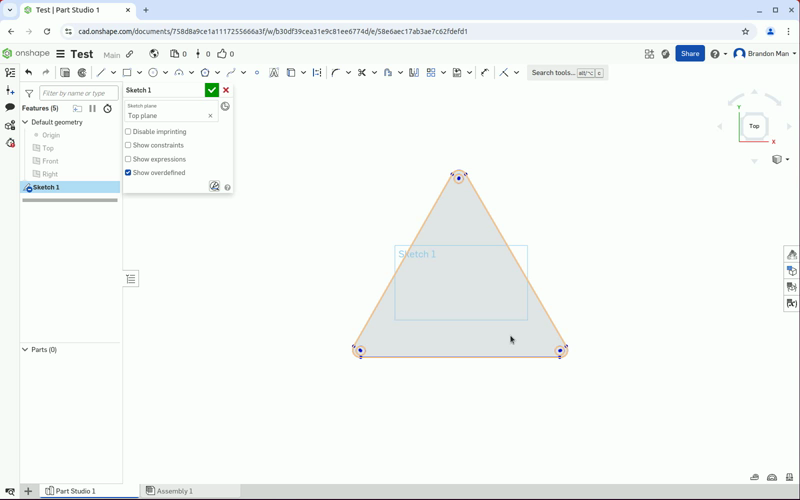
click(510, 335)
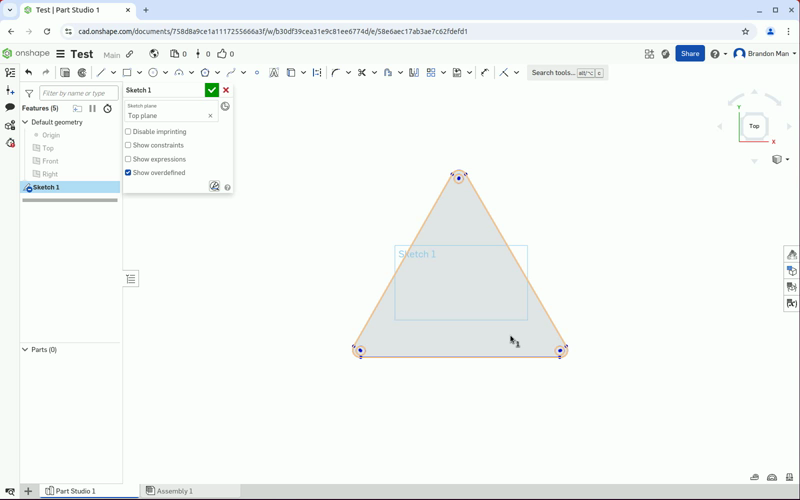
mouse_move(73, 352)
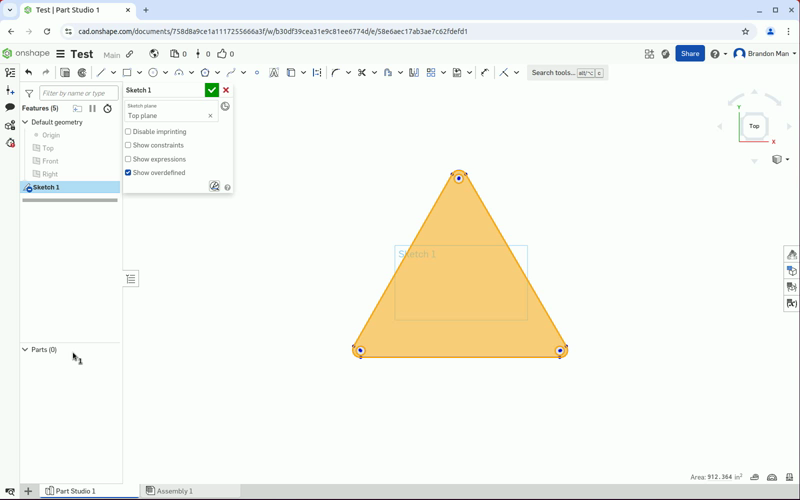
key(shift+y)
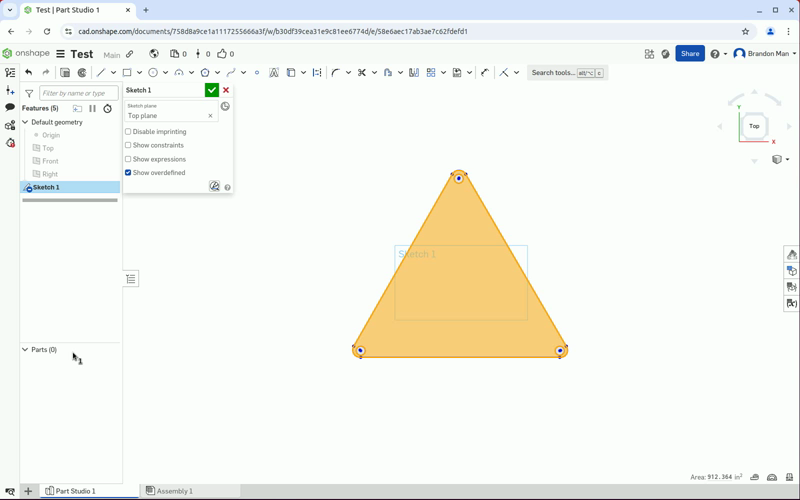
key(shift+e)
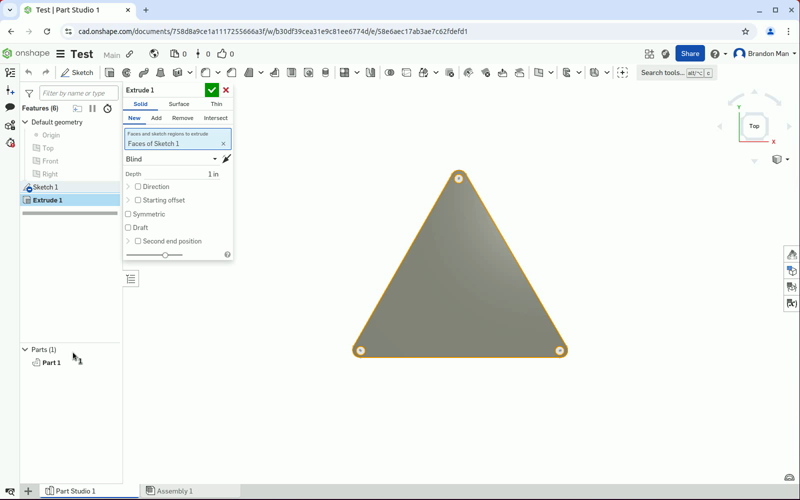
mouse_move(143, 106)
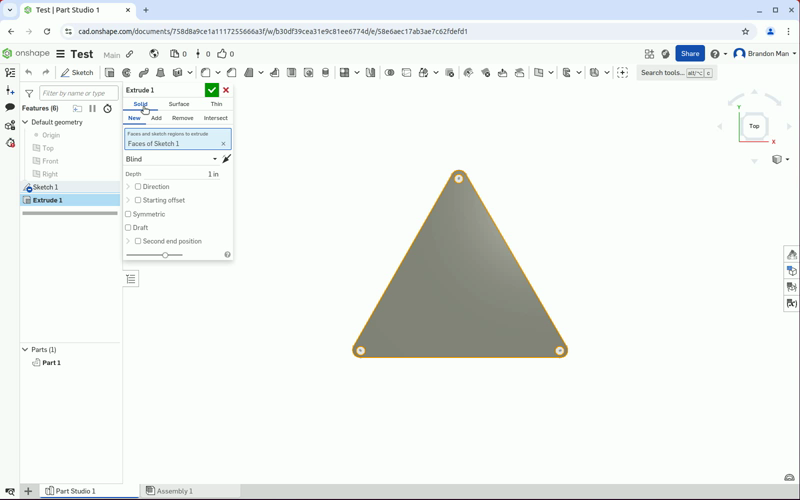
click(143, 106)
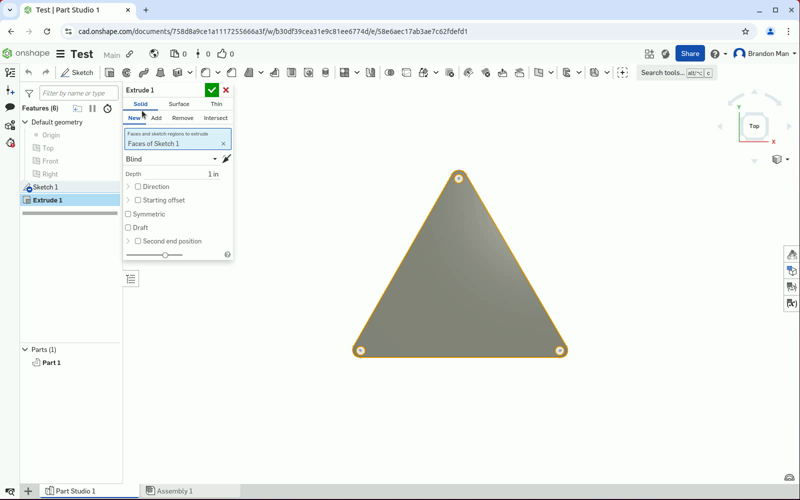
mouse_move(137, 120)
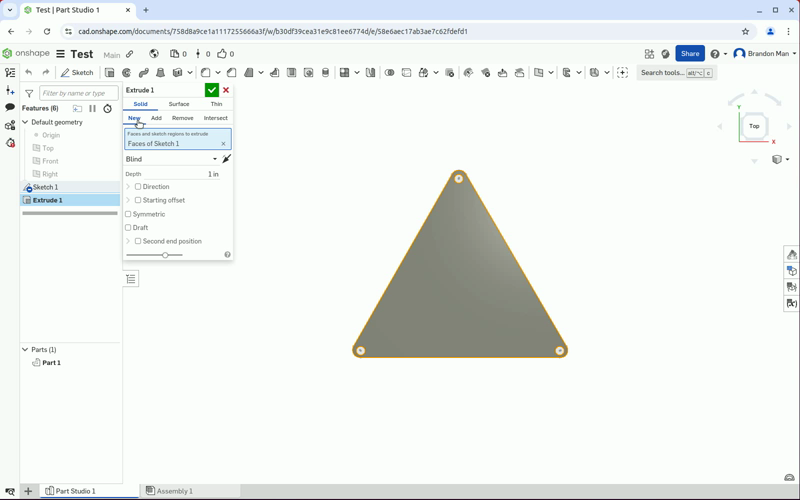
click(137, 120)
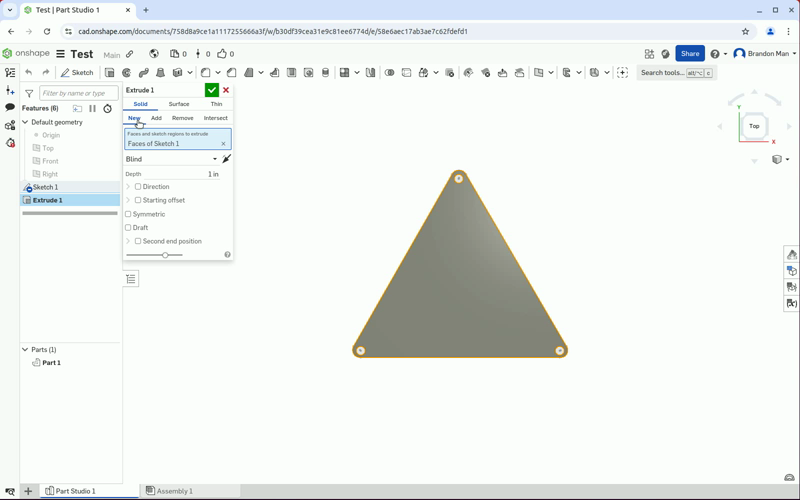
key(tab, 4)
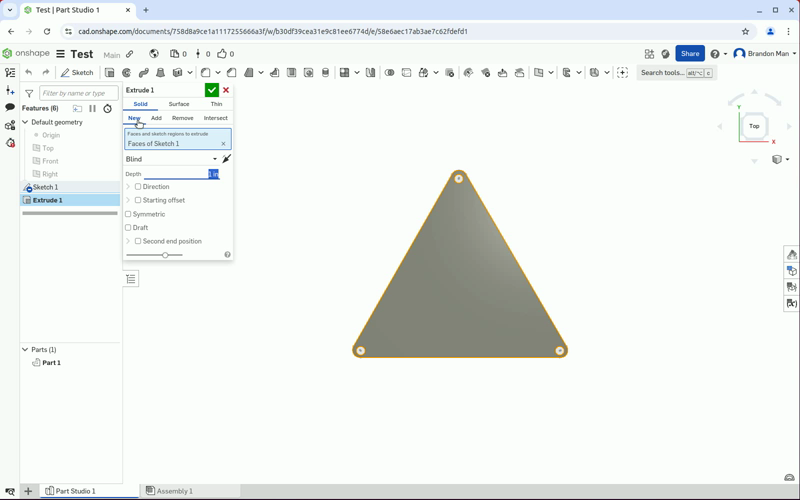
text(1.926)
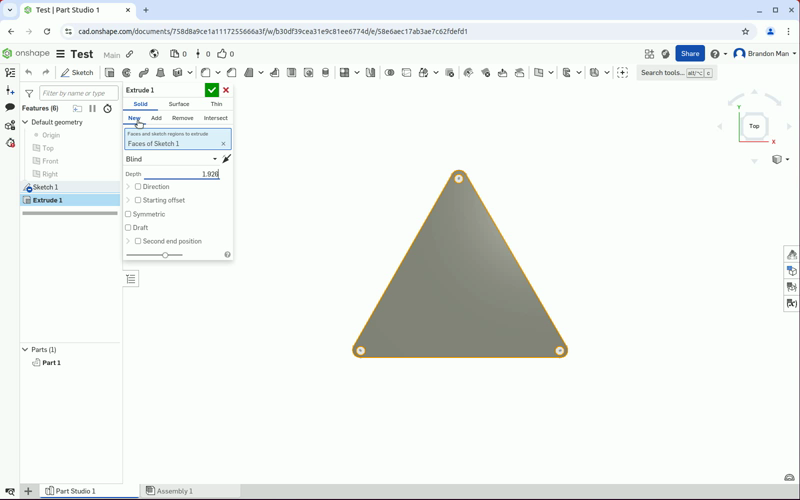
key(enter)
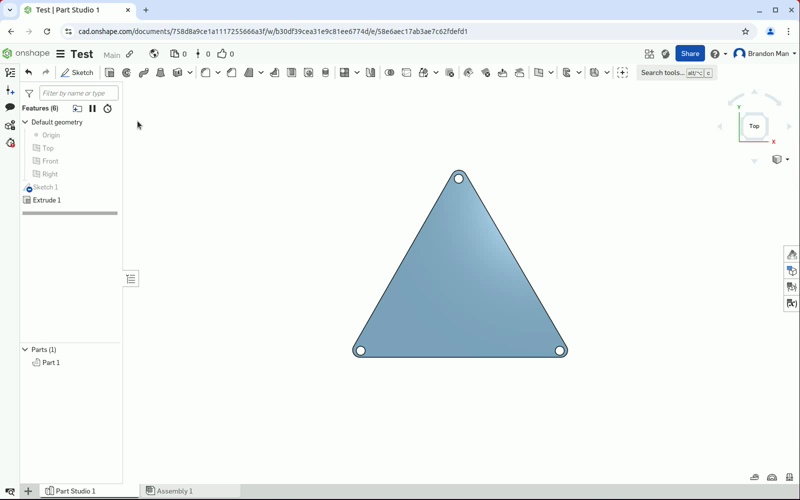
key(shift+h)
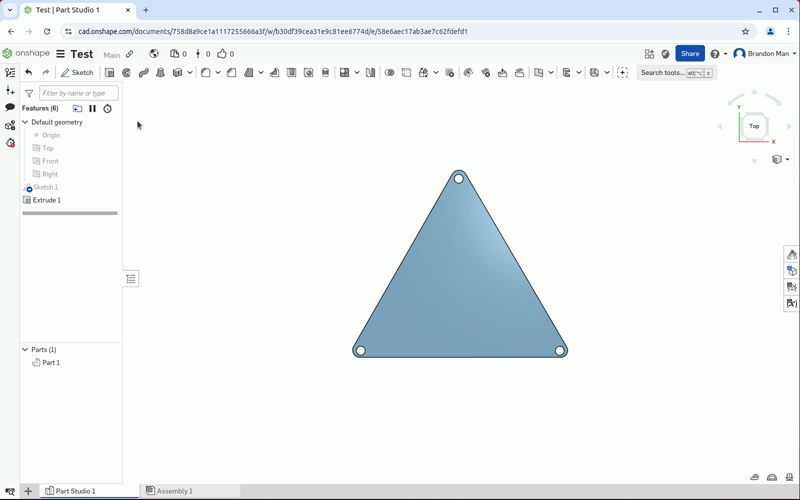
key(shift+h)
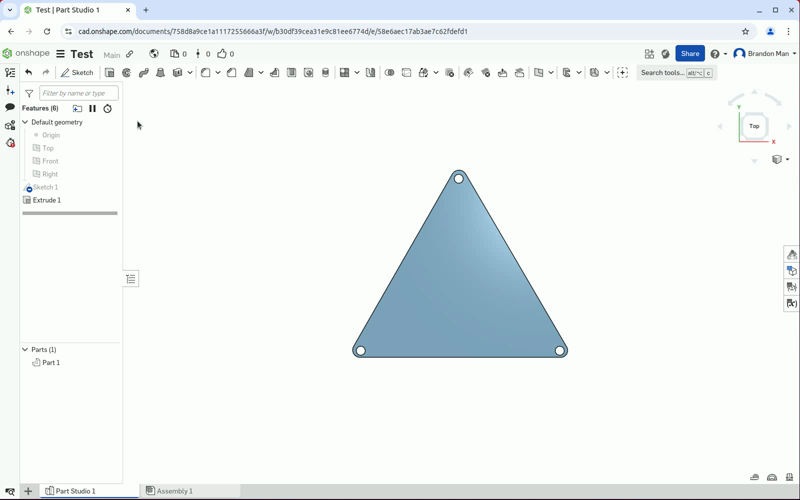
mouse_move(73, 189)
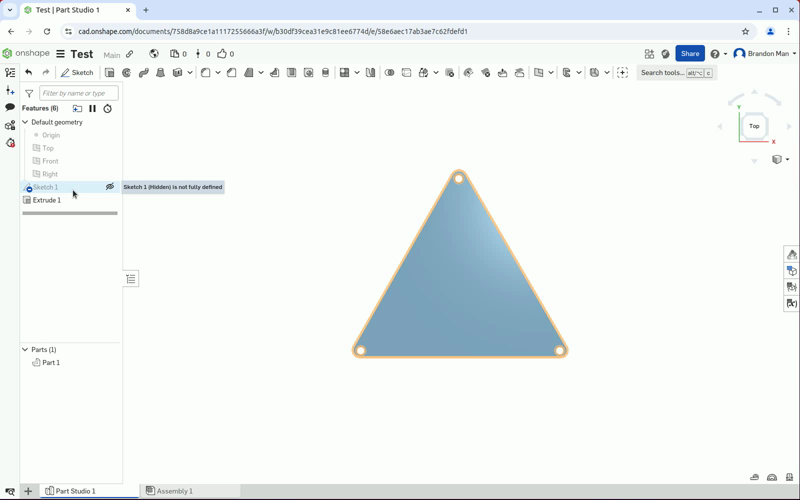
click(73, 189)
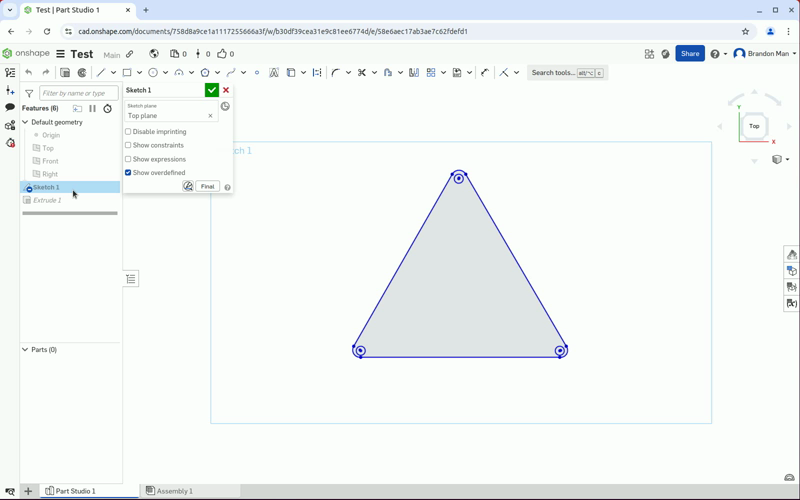
mouse_move(229, 92)
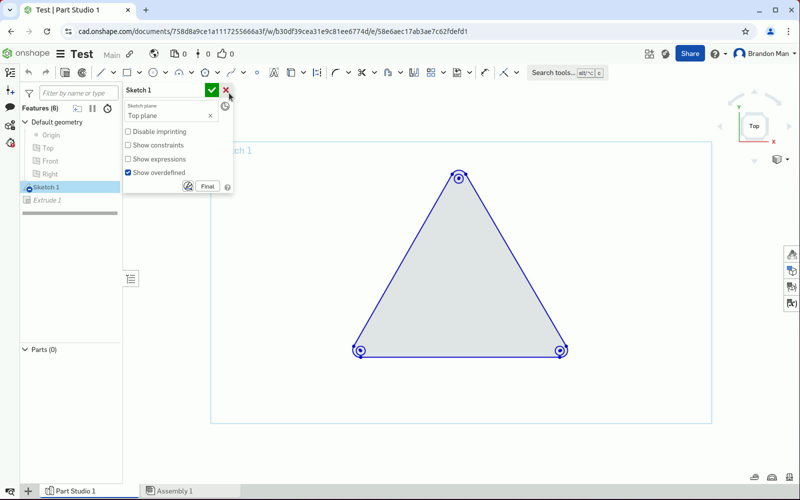
click(229, 92)
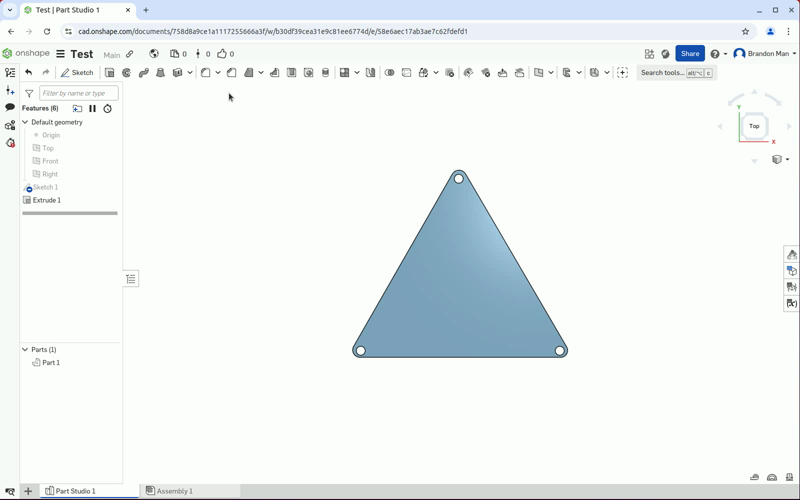
mouse_move(541, 75)
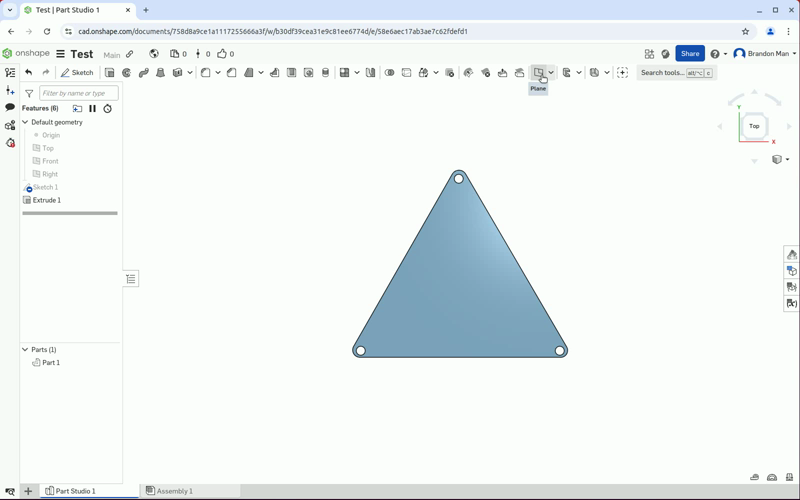
click(541, 75)
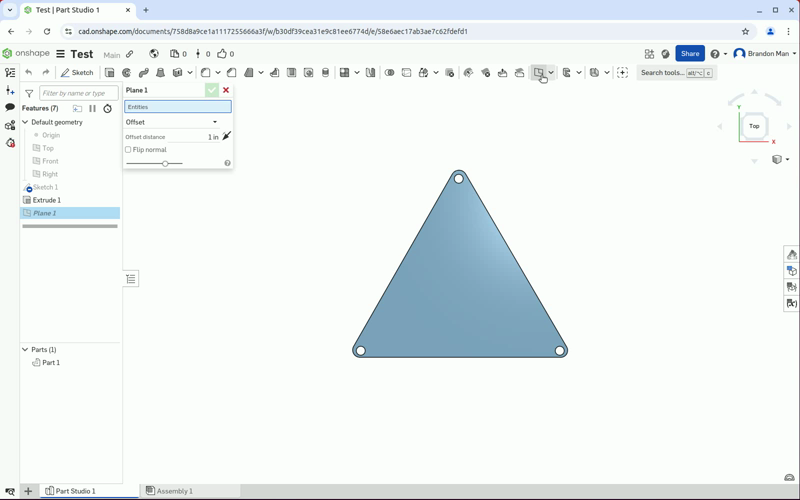
mouse_move(73, 150)
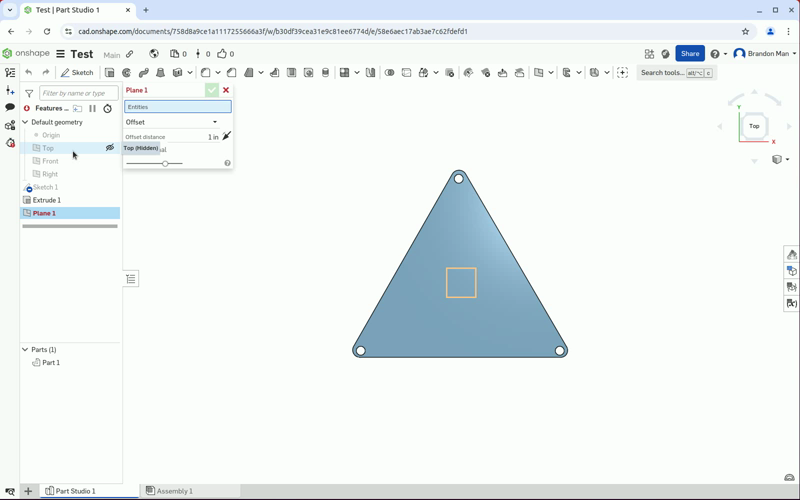
click(73, 150)
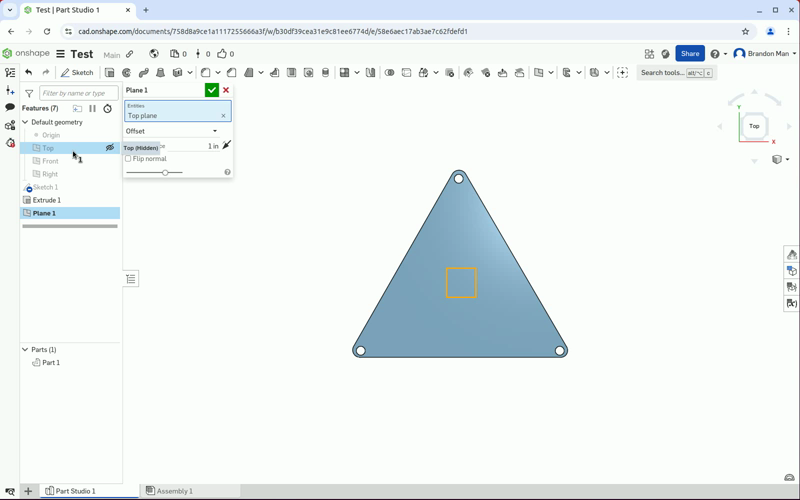
key(tab, 2)
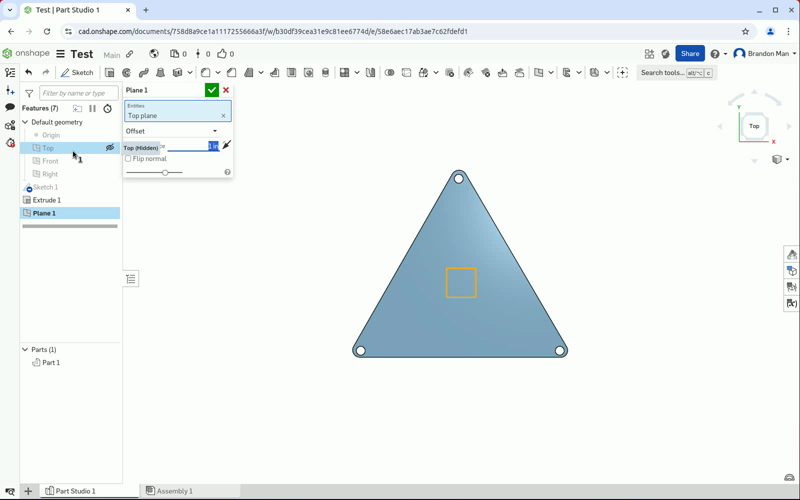
text(1.91)
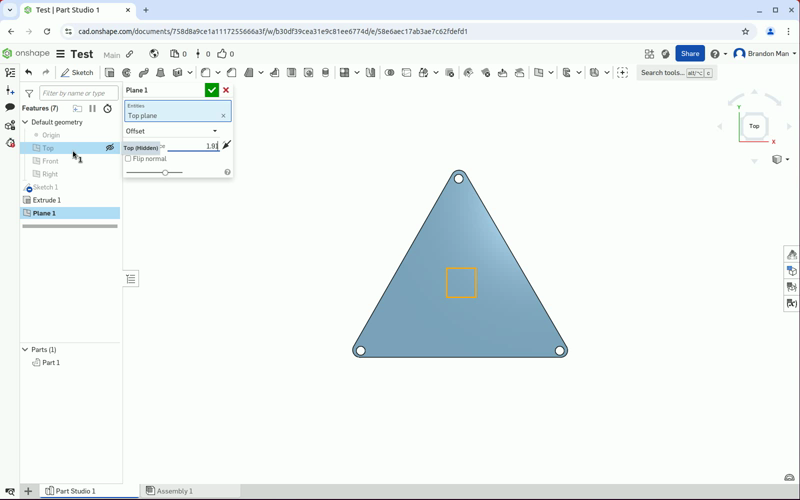
key(enter, 2)
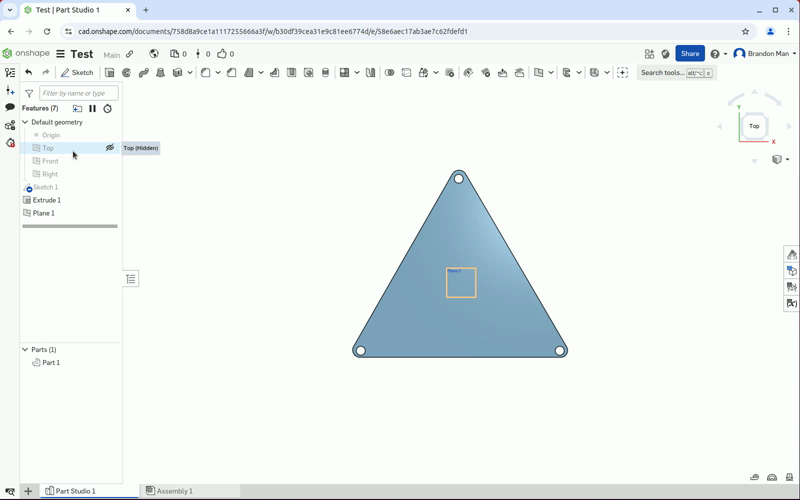
key(shift+s)
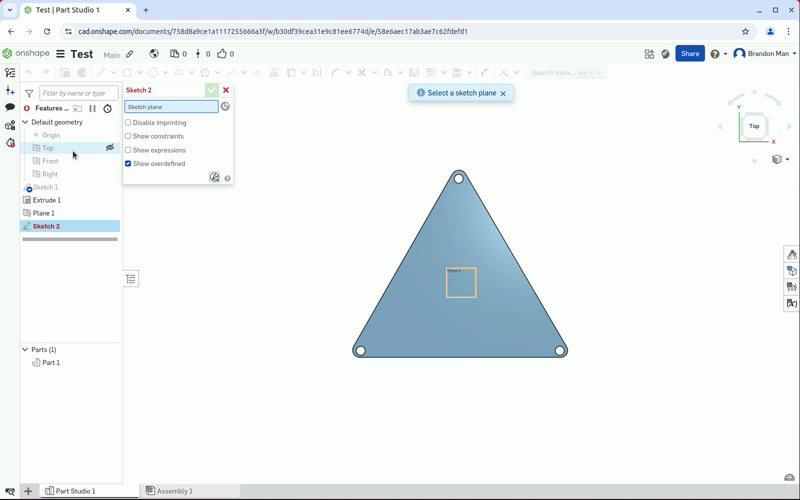
mouse_move(73, 215)
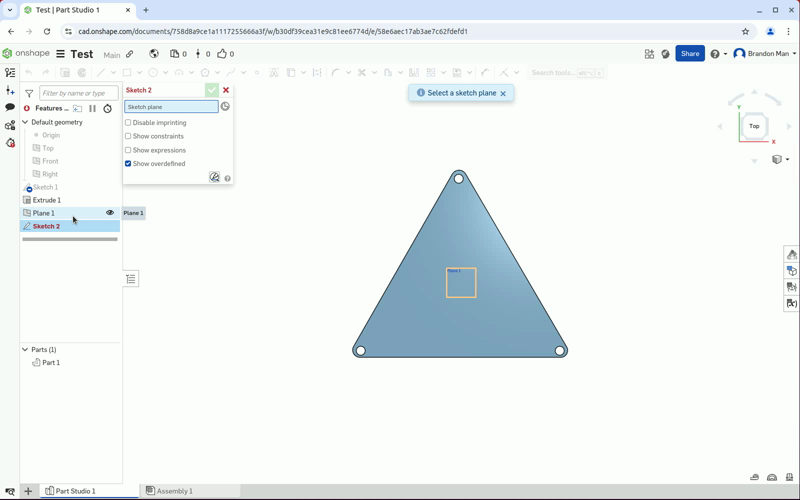
click(73, 215)
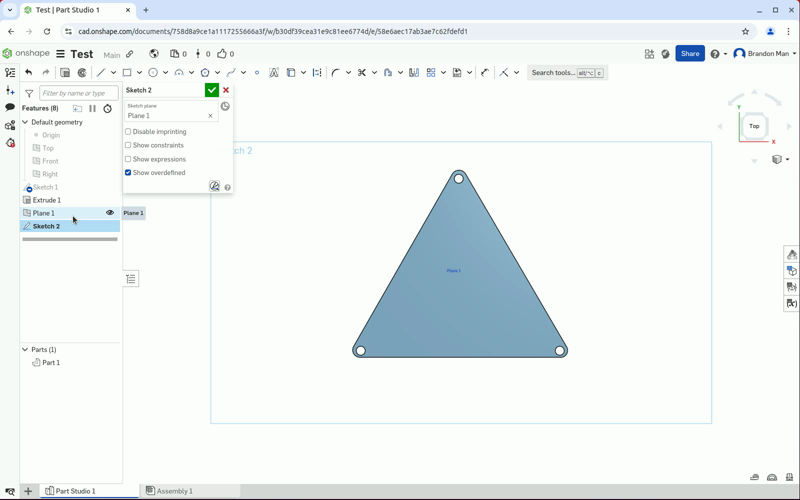
mouse_move(73, 352)
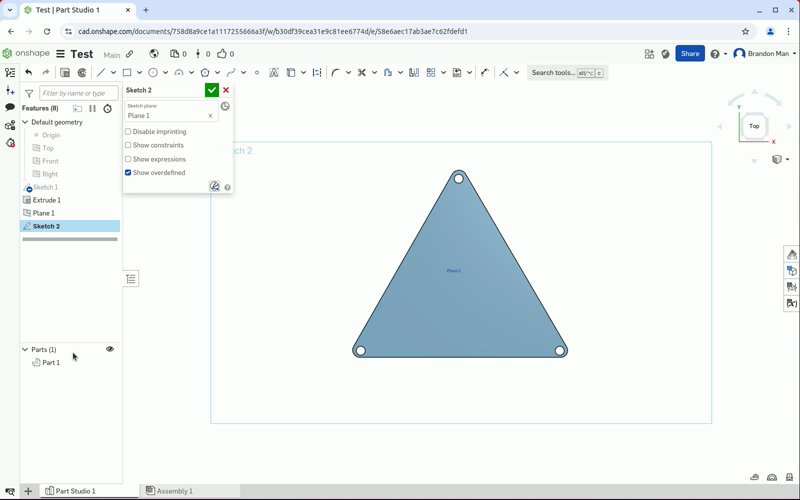
key(y)
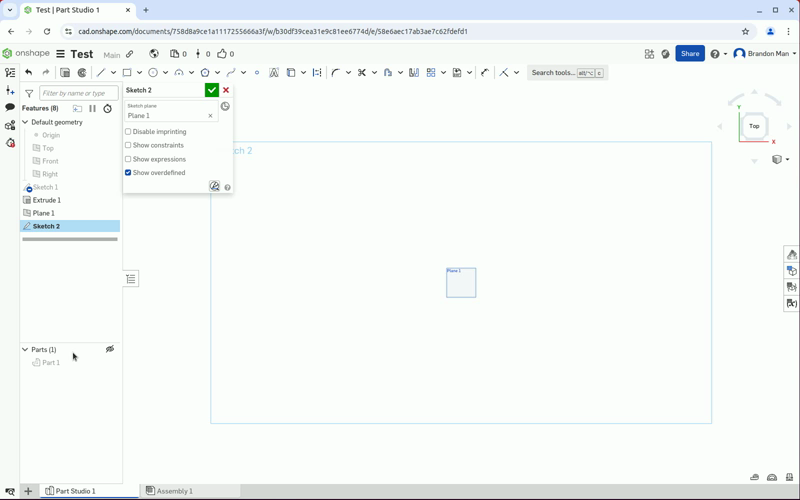
key(c)
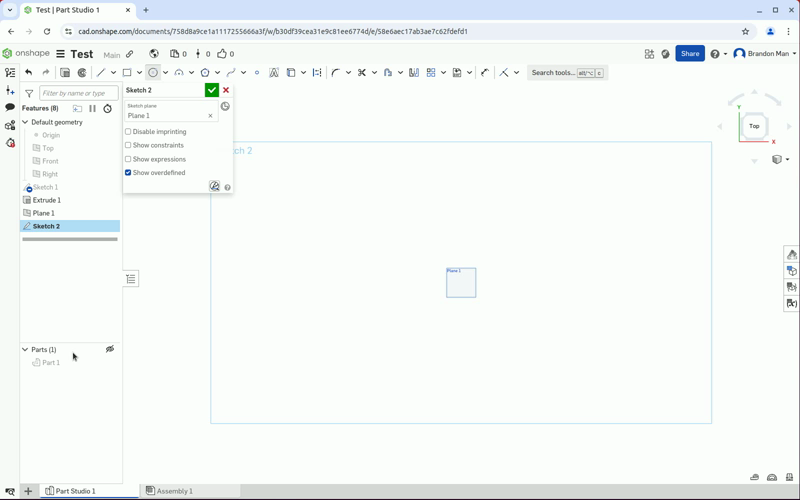
key_down(shift)
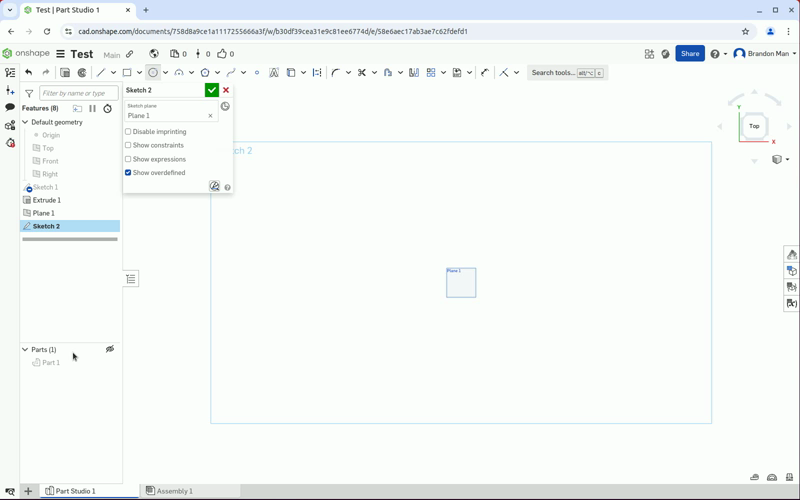
mouse_move(461, 290)
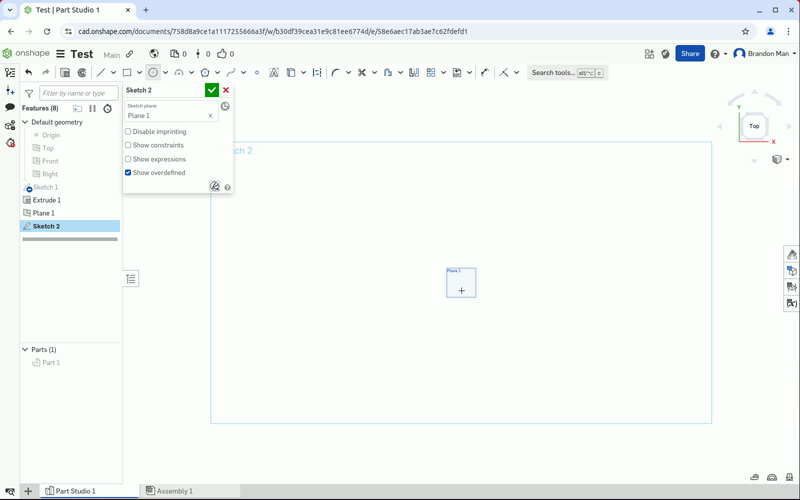
click(461, 290)
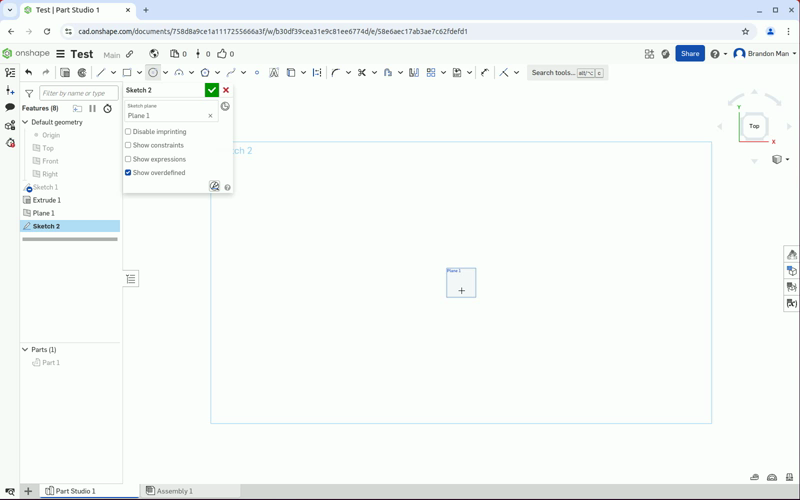
key_up(shift)
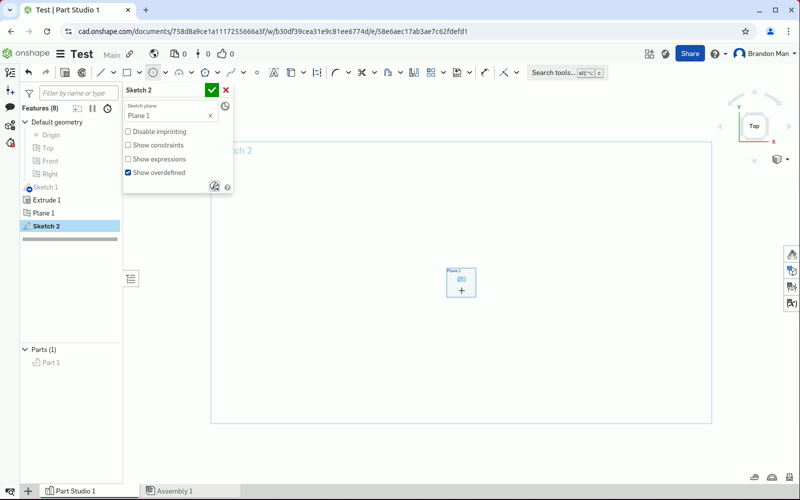
mouse_move(522, 290)
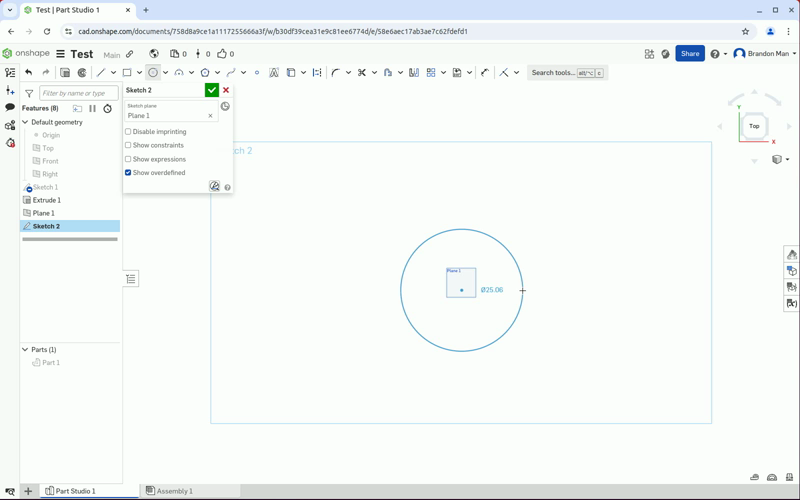
click(522, 290)
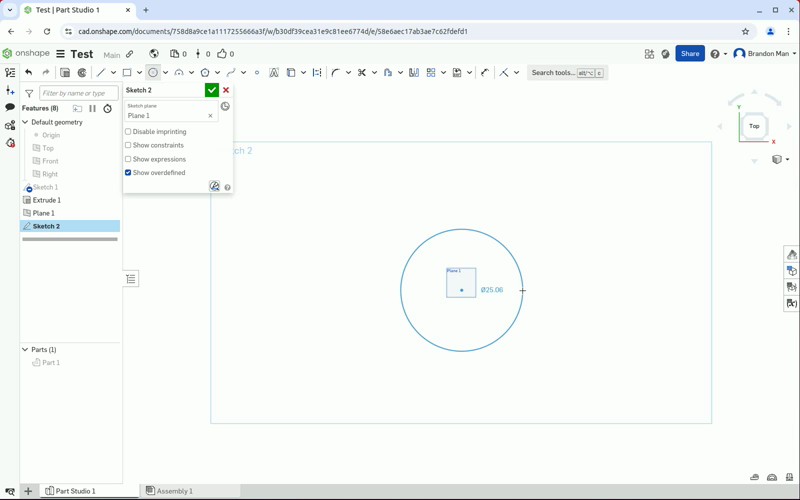
key(esc)
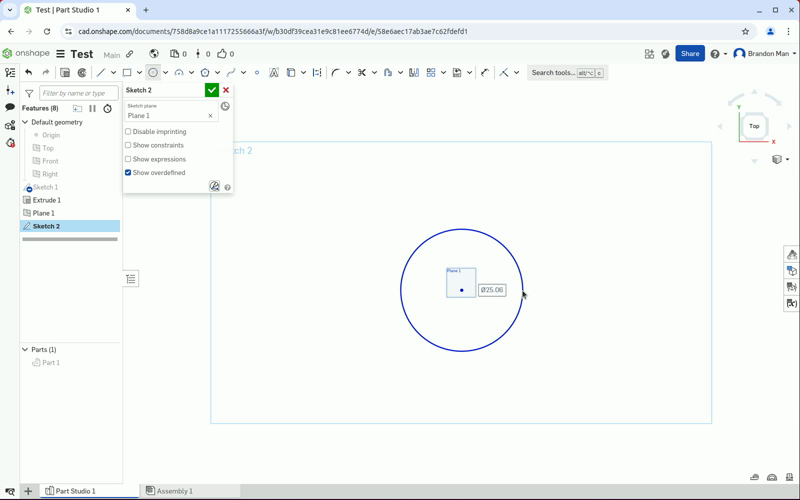
mouse_move(451, 308)
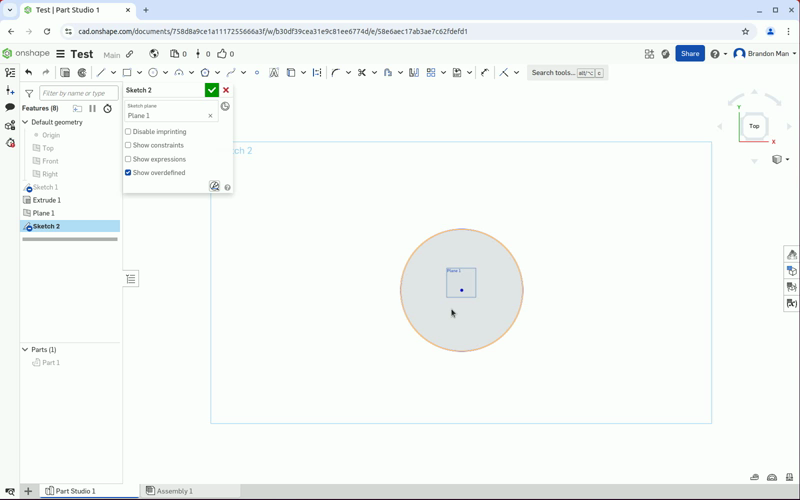
click(451, 308)
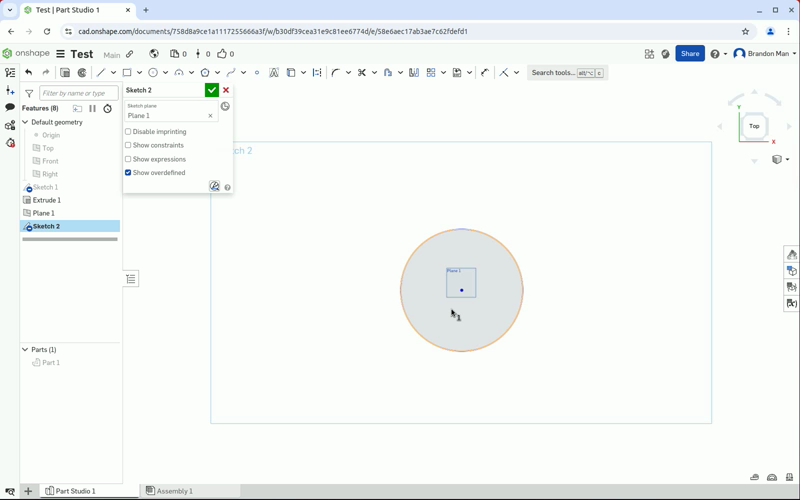
mouse_move(73, 352)
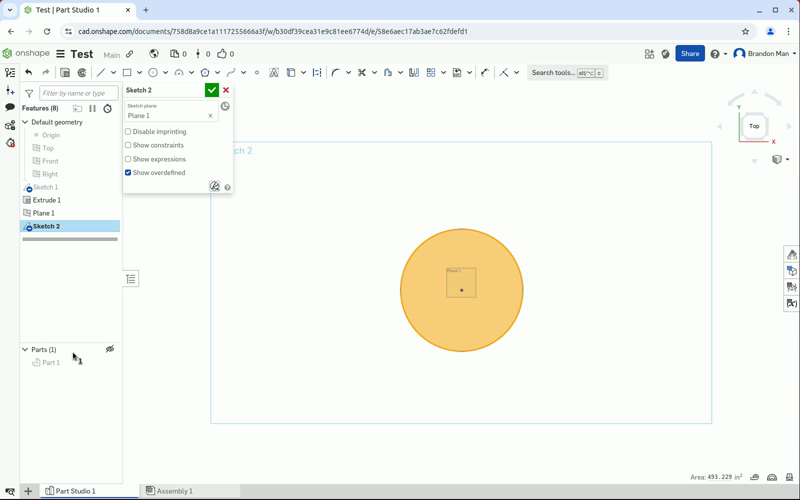
key(shift+y)
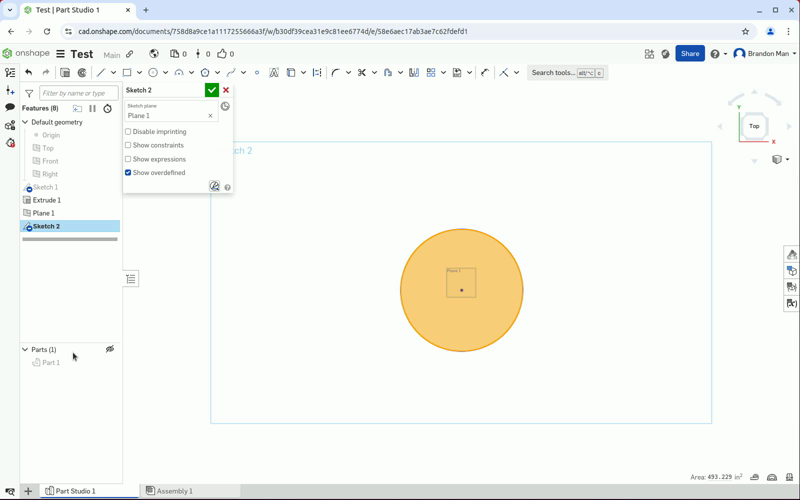
key(shift+e)
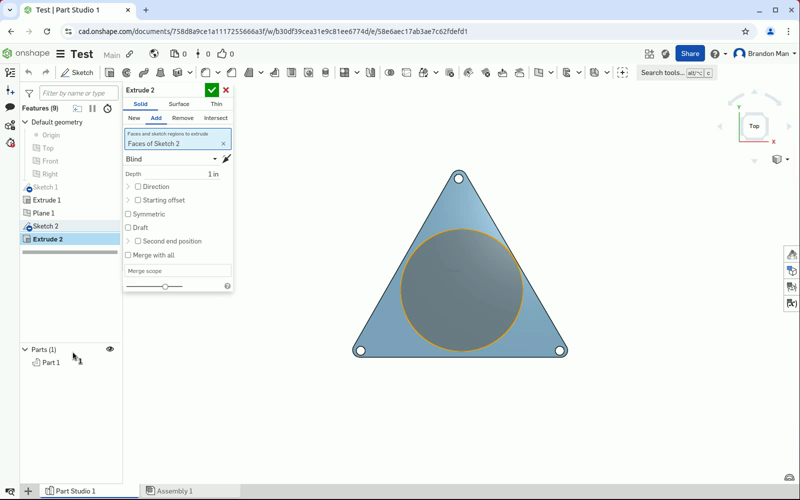
mouse_move(143, 106)
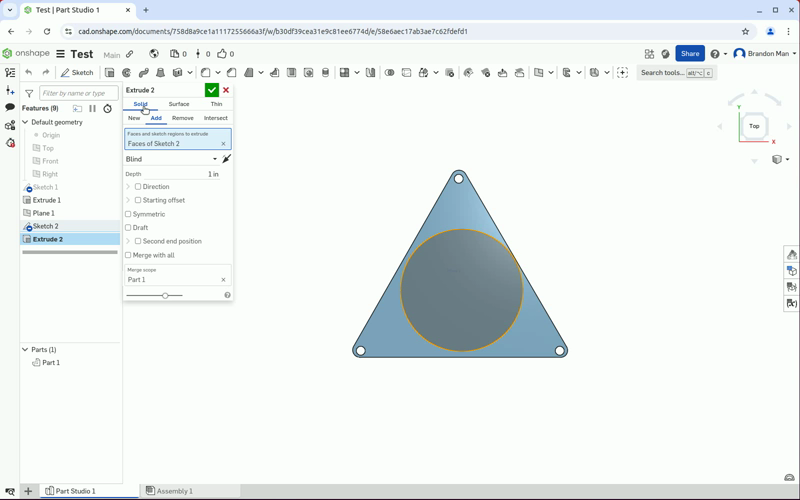
click(143, 106)
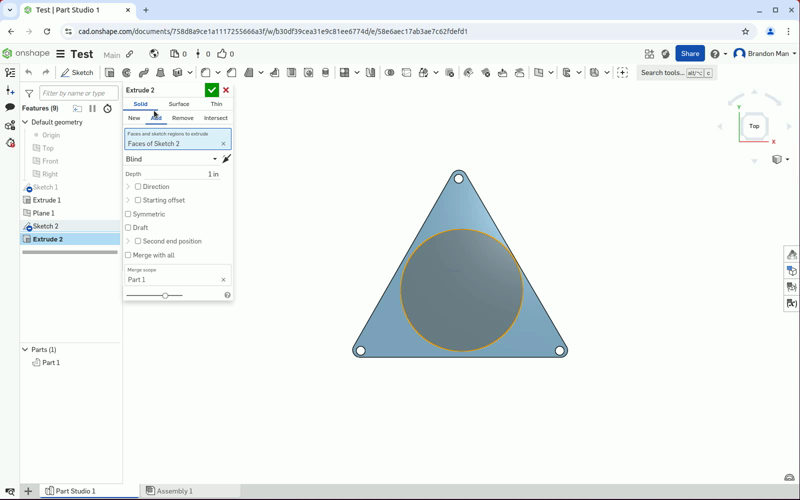
mouse_move(186, 120)
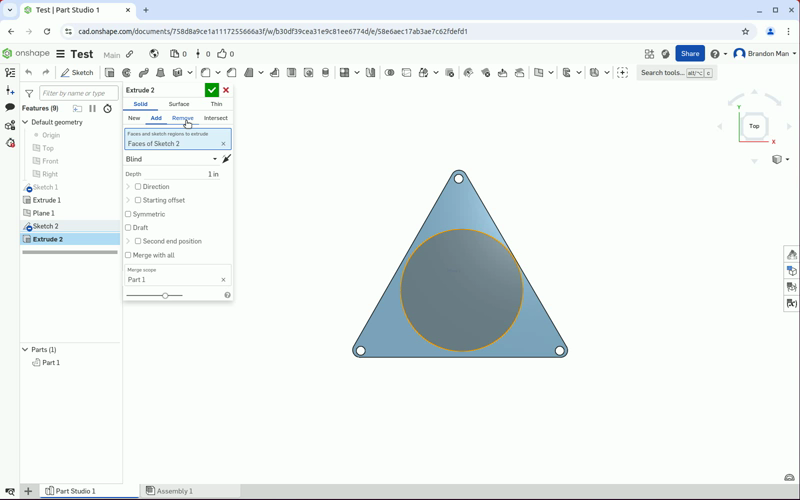
click(186, 120)
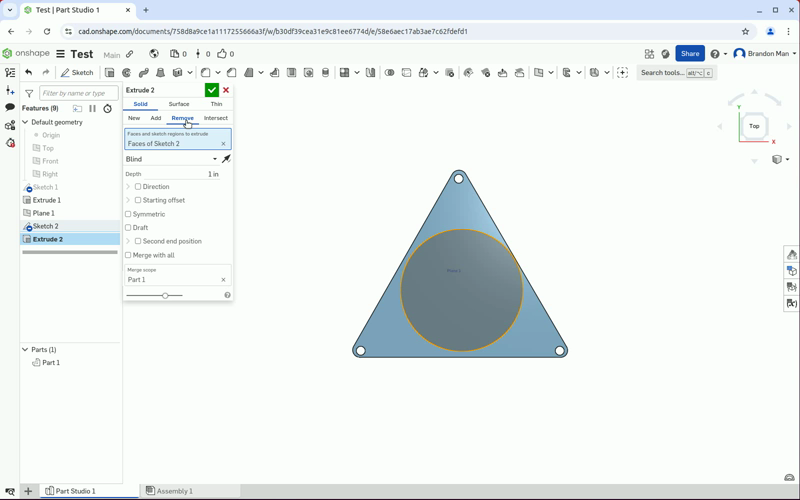
key(tab, 4)
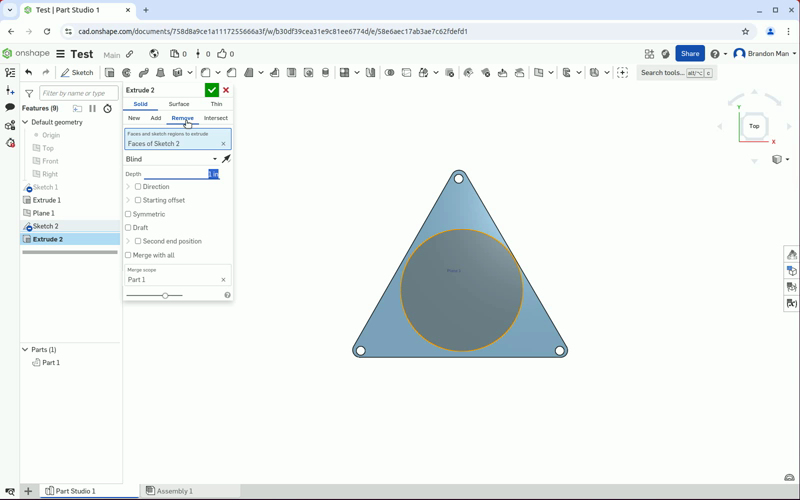
text(0.963)
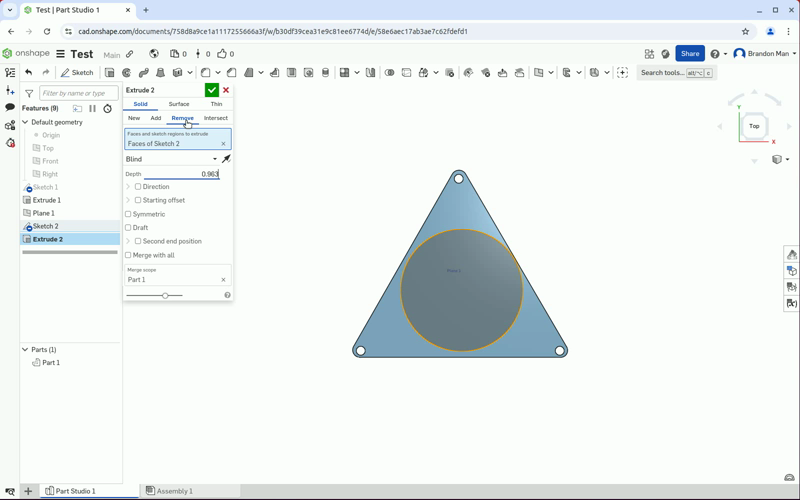
key(tab, 6)
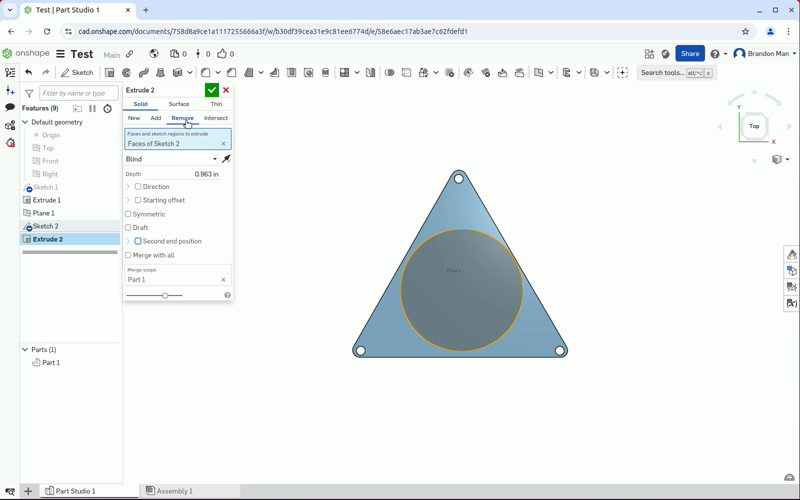
key(space)
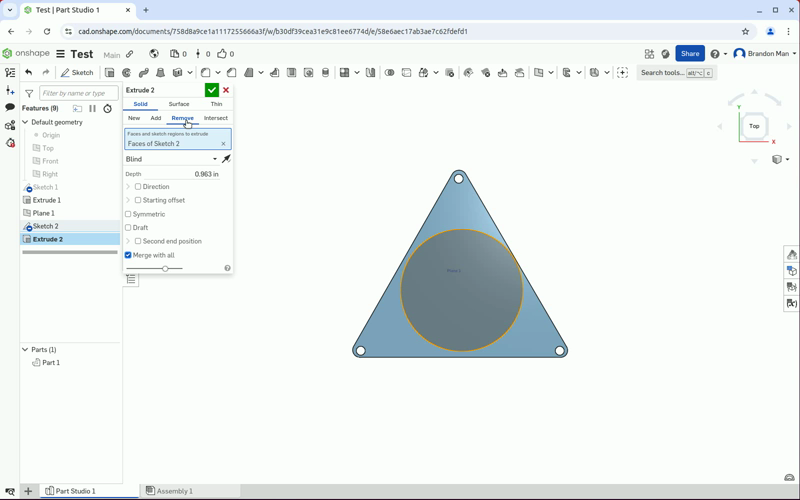
key(enter)
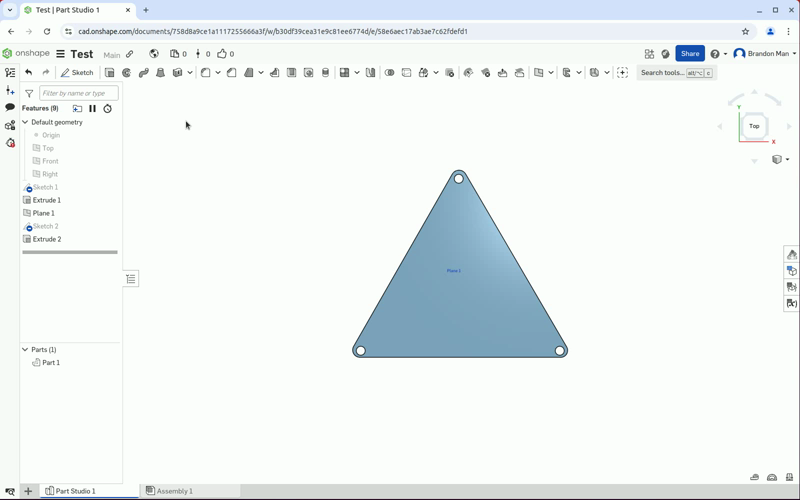
key(shift+h)
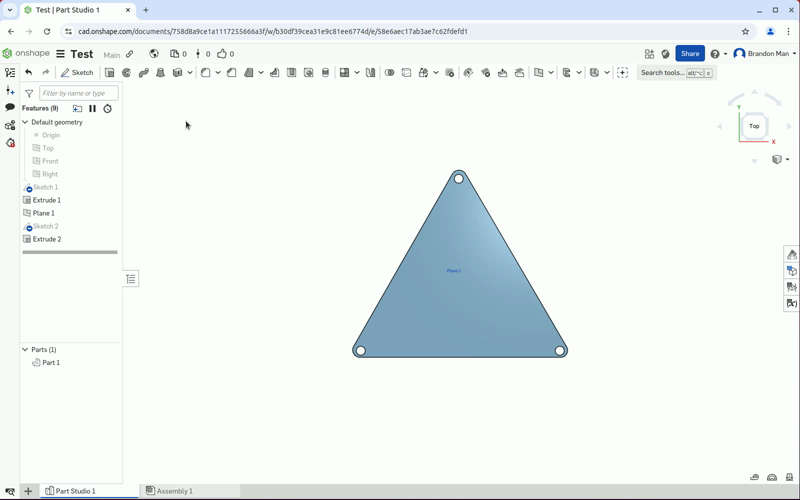
key(shift+h)
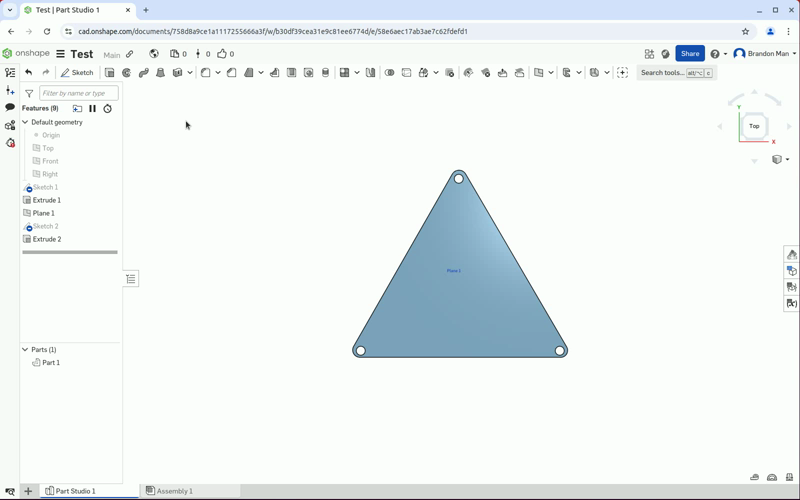
mouse_move(73, 189)
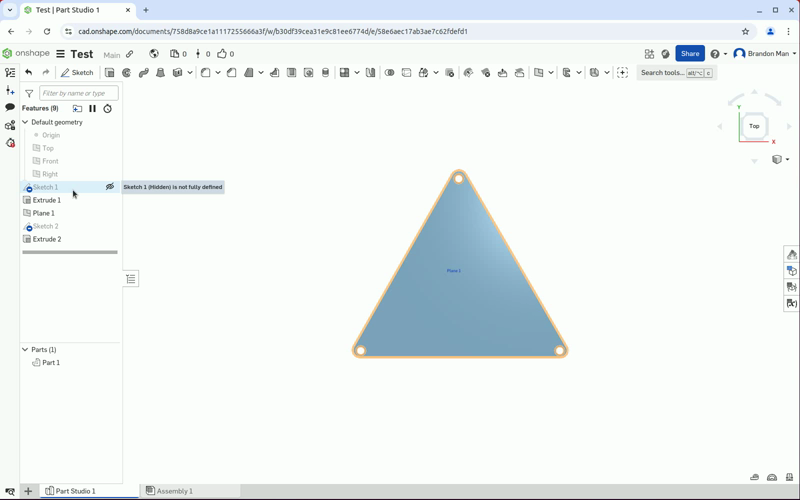
click(73, 189)
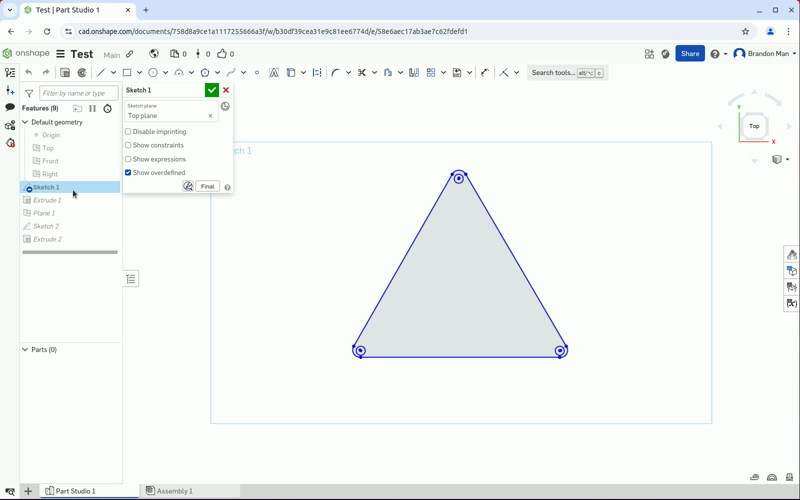
mouse_move(229, 92)
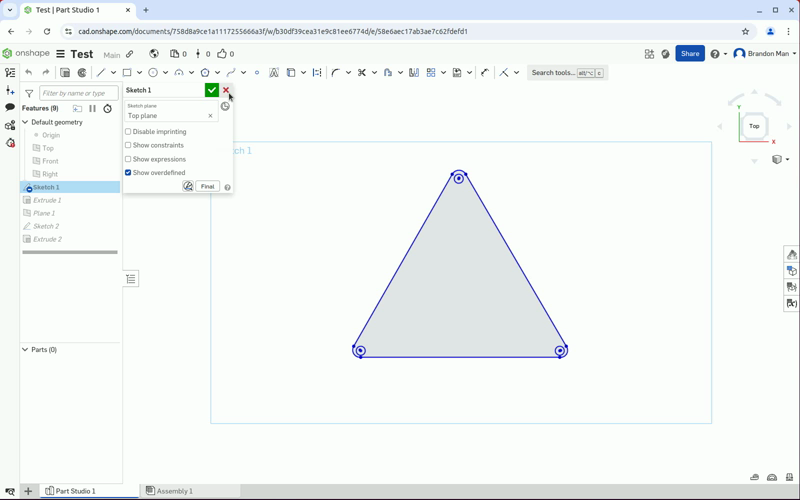
click(229, 92)
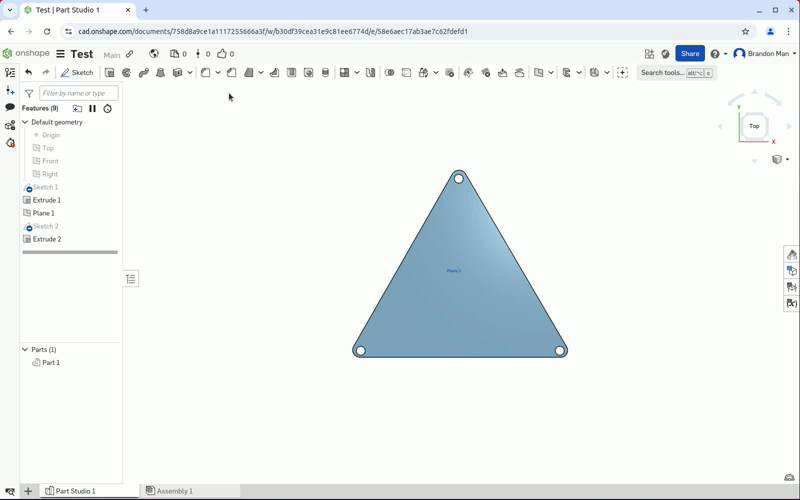
mouse_move(541, 75)
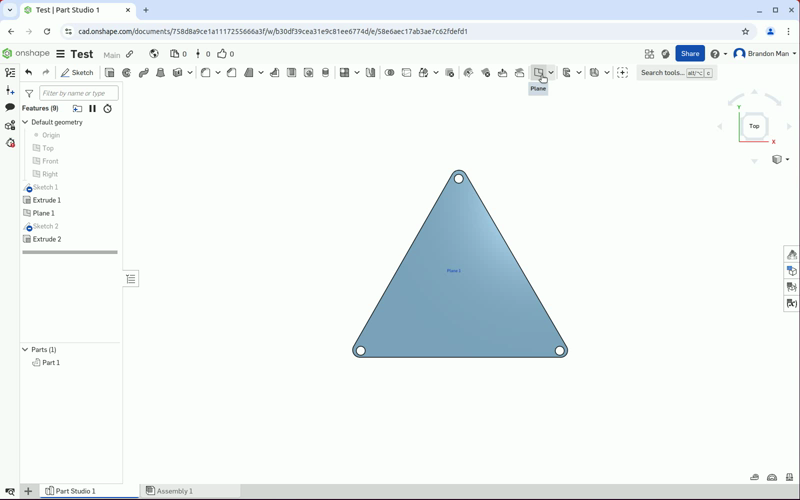
click(541, 75)
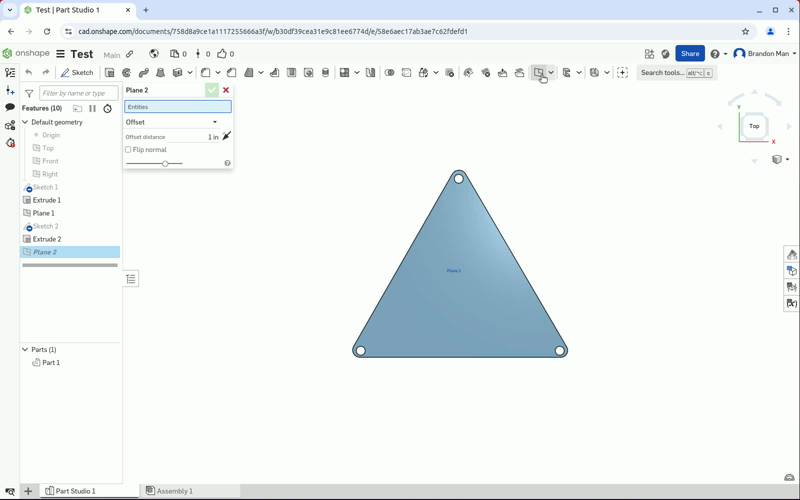
mouse_move(73, 150)
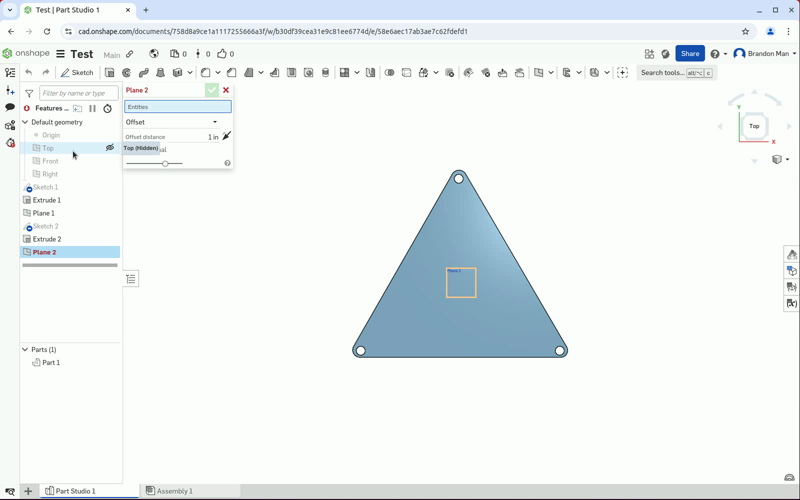
click(73, 150)
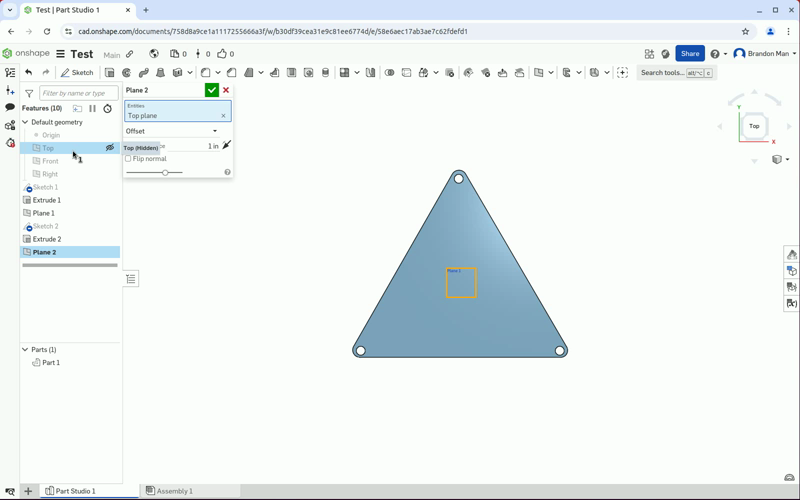
key(tab, 2)
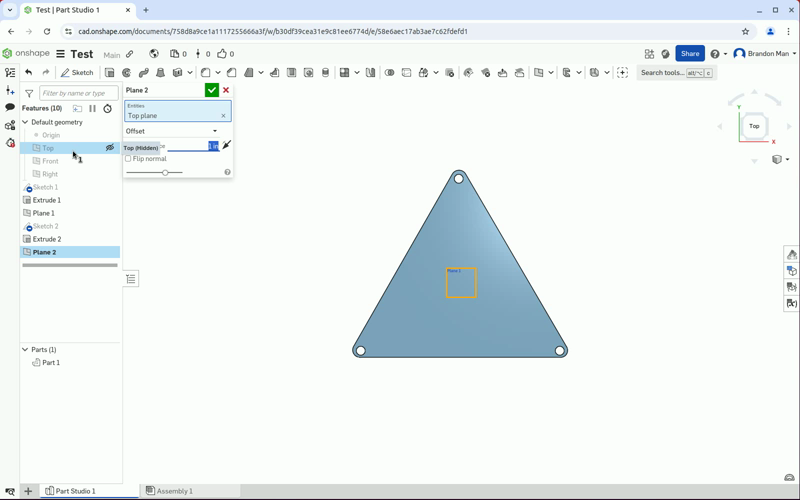
text(0.955)
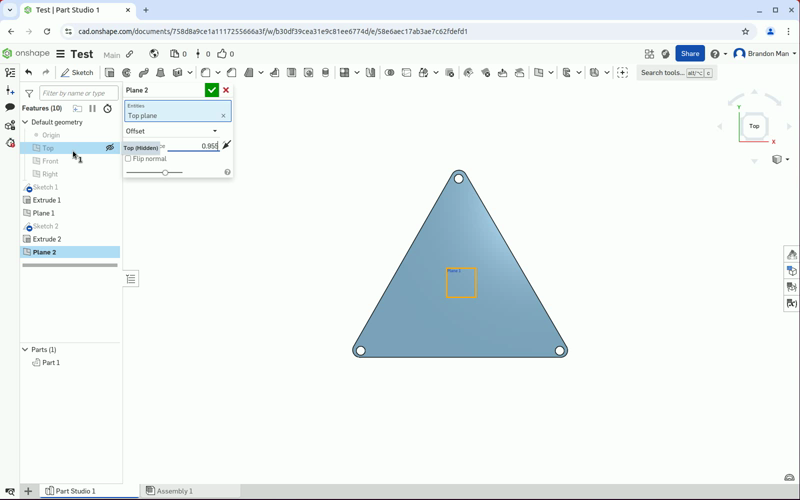
key(enter, 2)
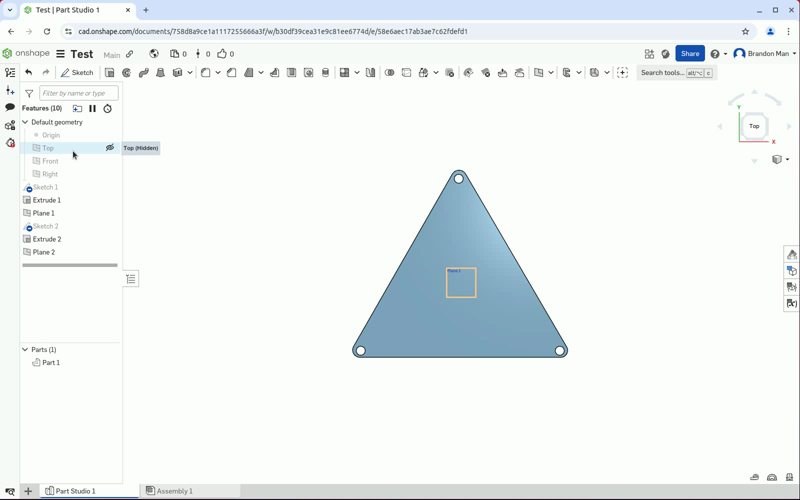
key(shift+s)
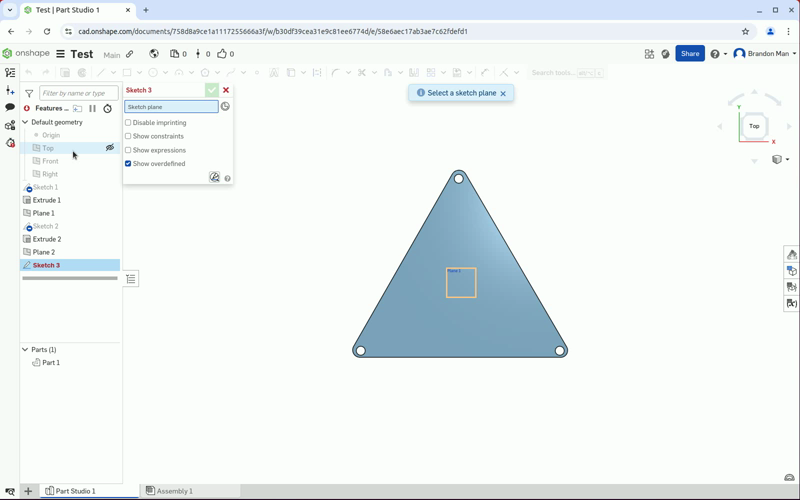
mouse_move(73, 254)
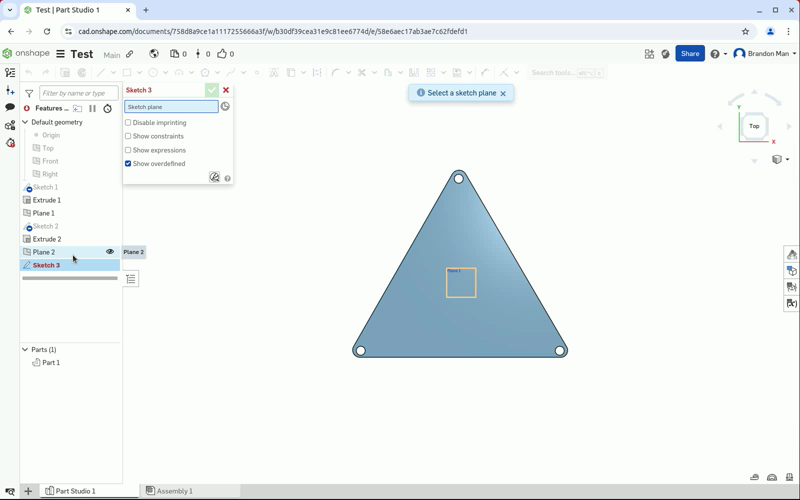
click(73, 254)
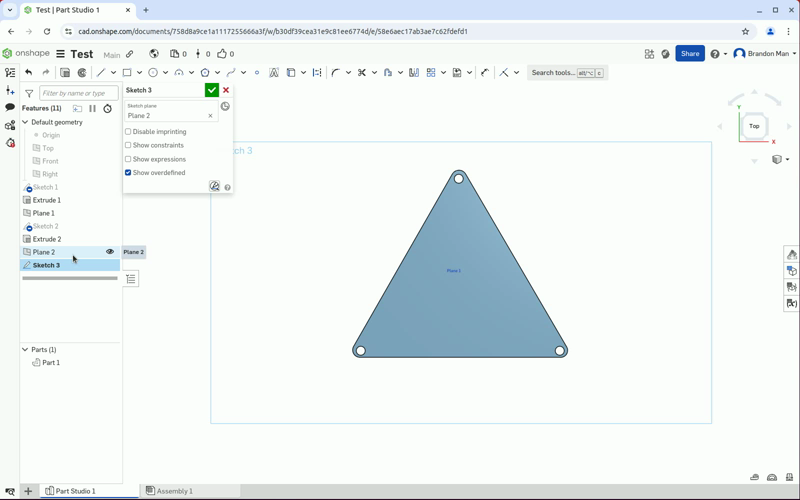
mouse_move(73, 352)
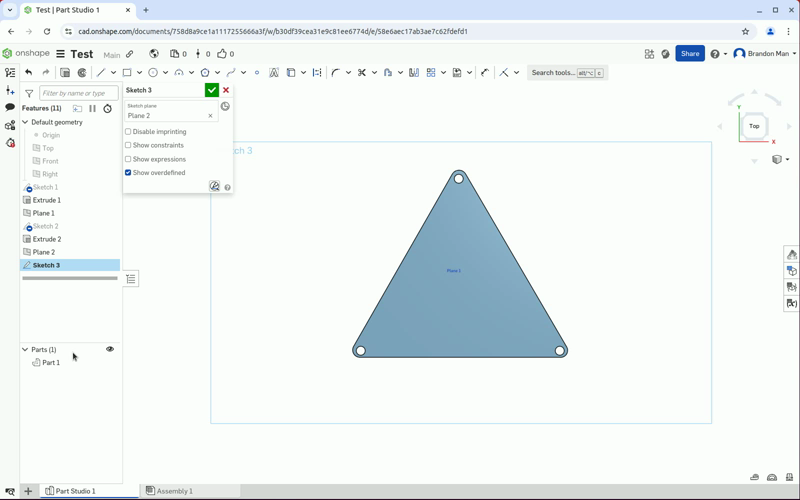
key(y)
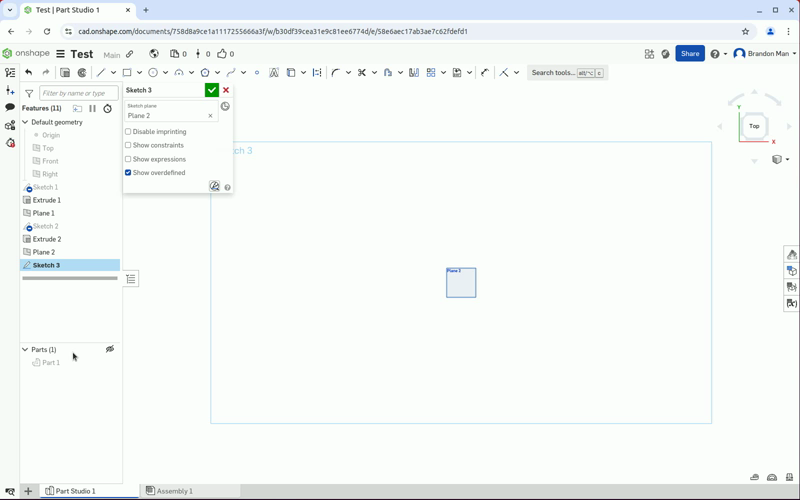
key(c)
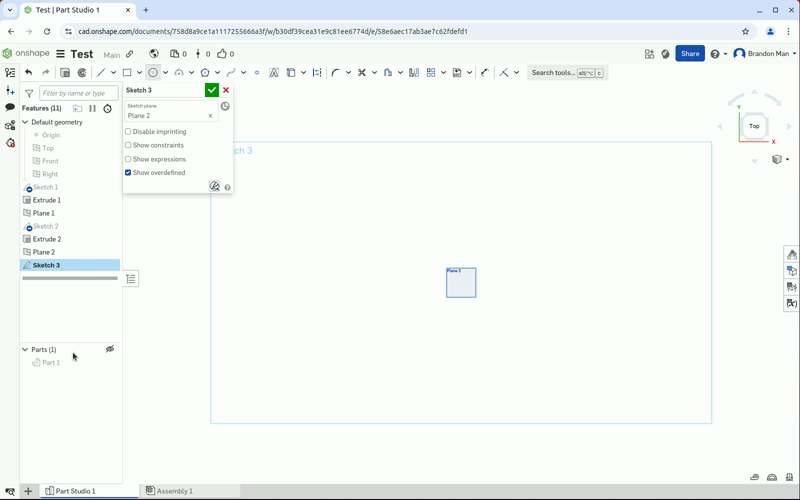
key_down(shift)
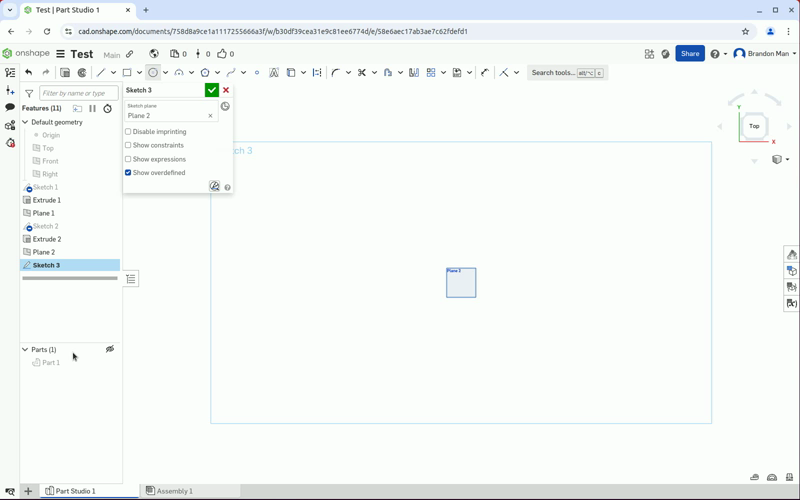
mouse_move(461, 290)
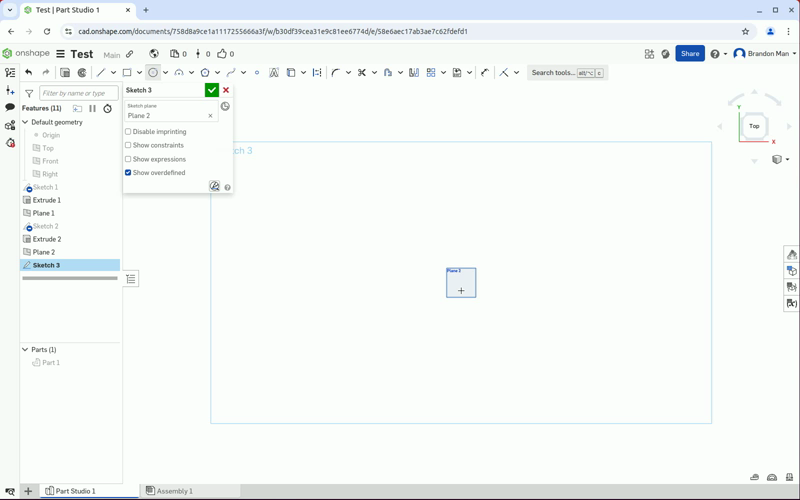
click(461, 290)
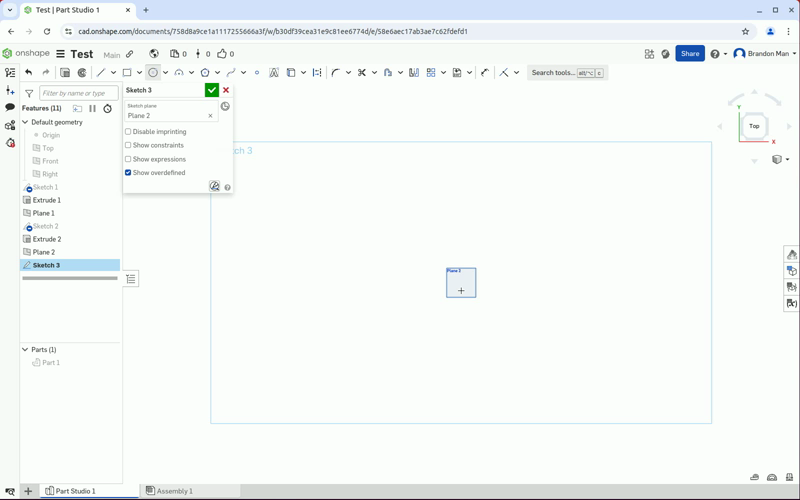
key_up(shift)
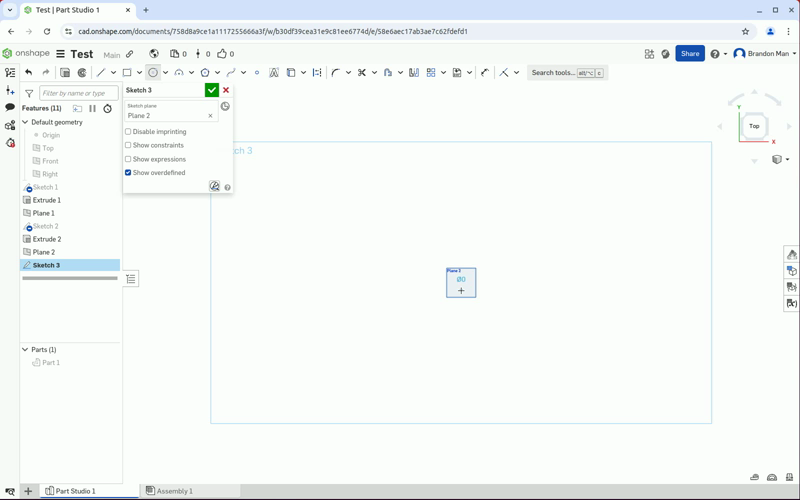
mouse_move(499, 290)
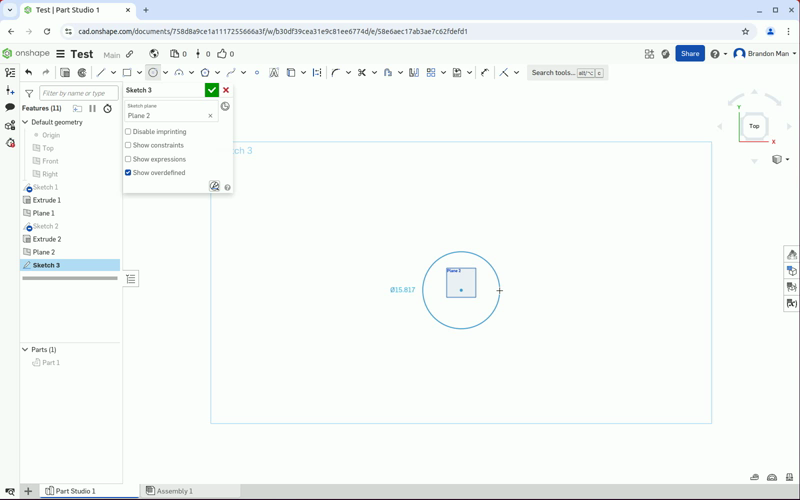
click(499, 290)
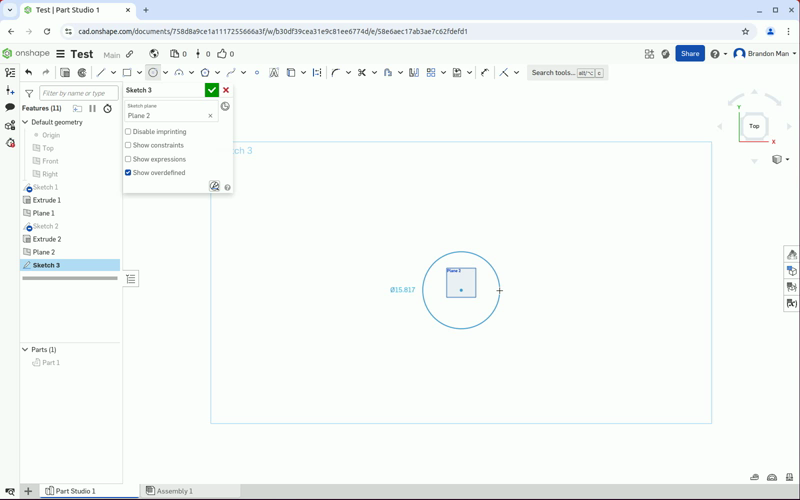
key(esc)
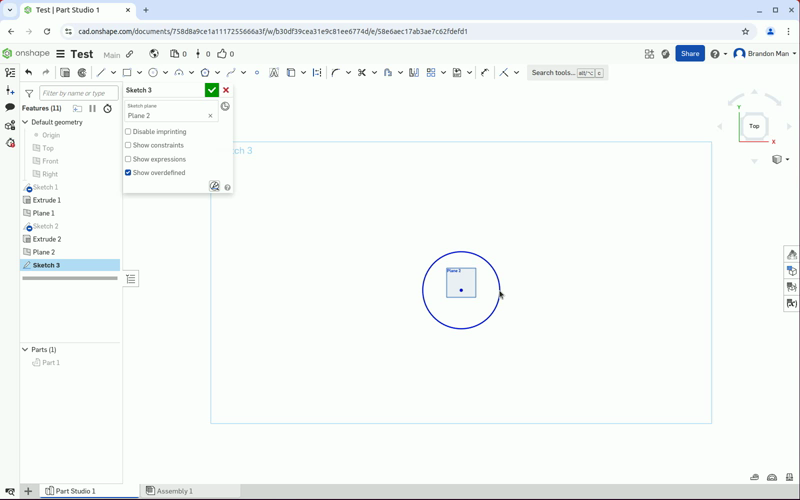
mouse_move(464, 273)
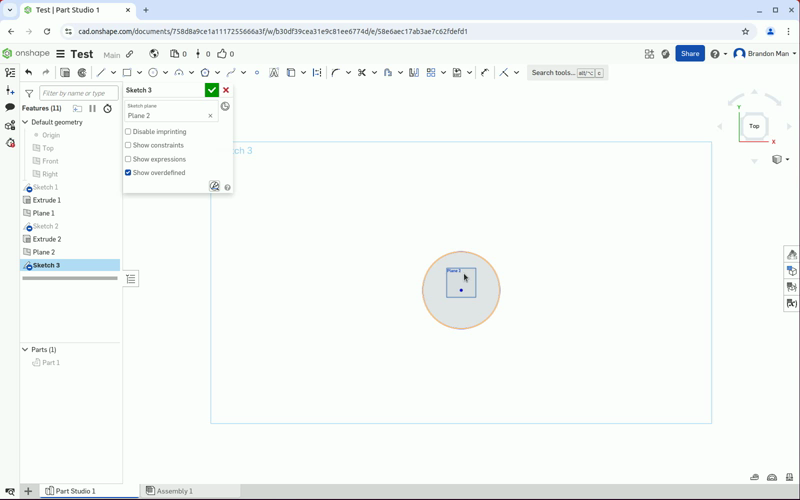
click(464, 273)
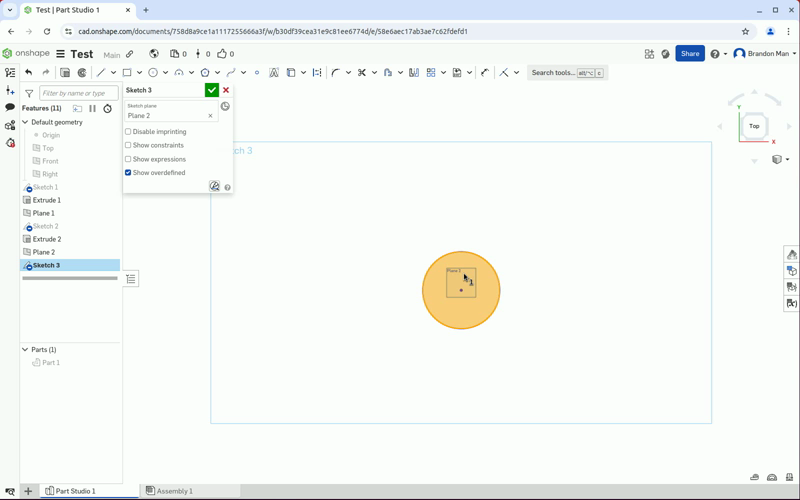
mouse_move(73, 352)
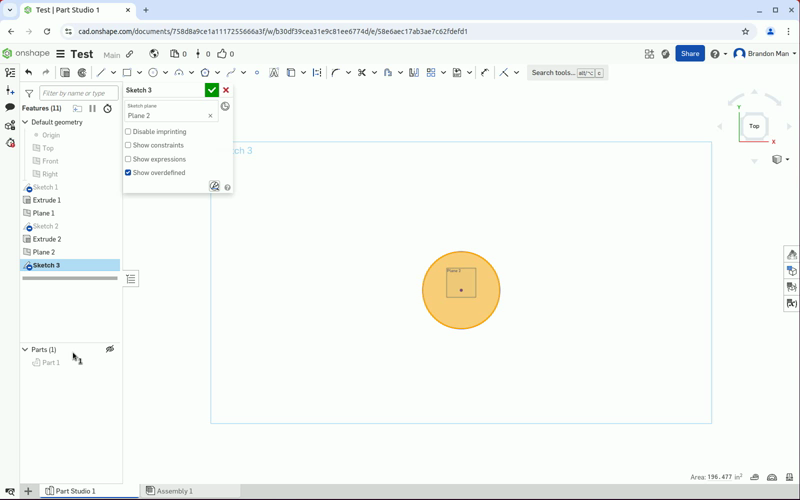
key(shift+y)
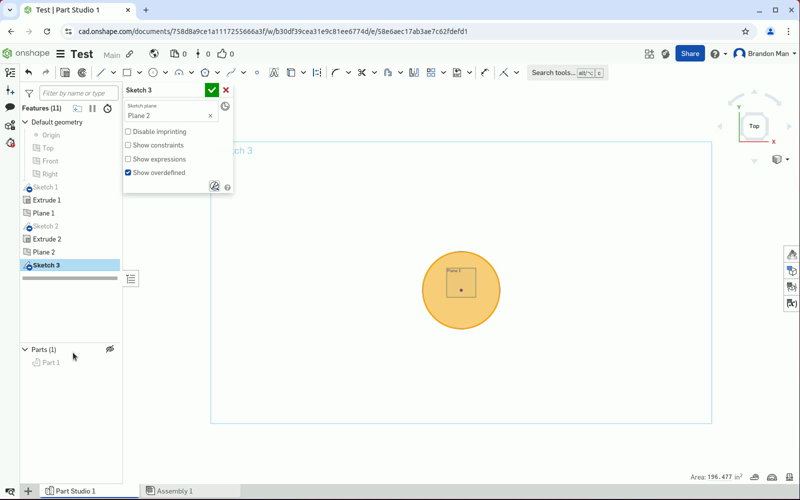
key(shift+e)
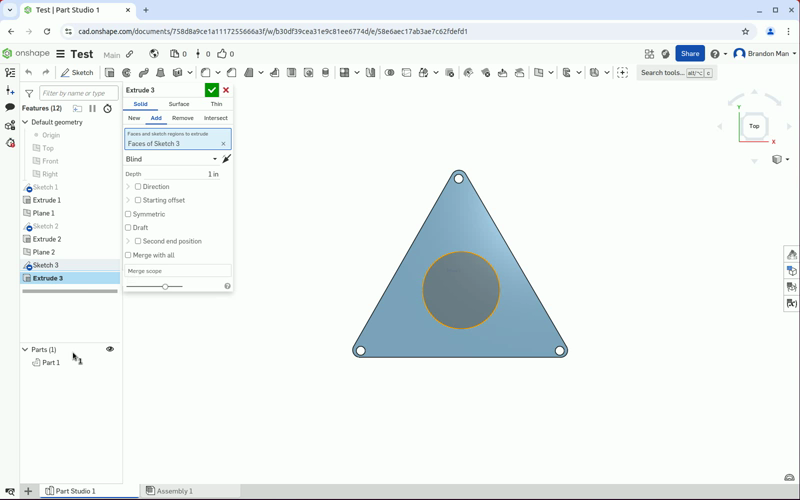
mouse_move(143, 106)
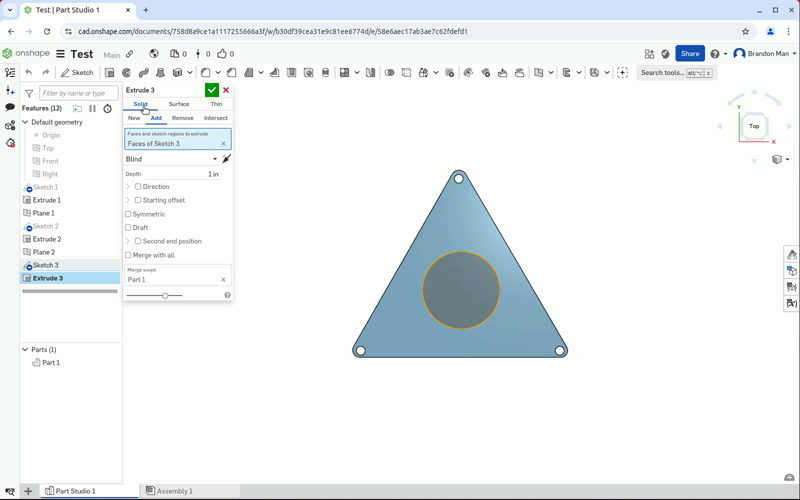
click(143, 106)
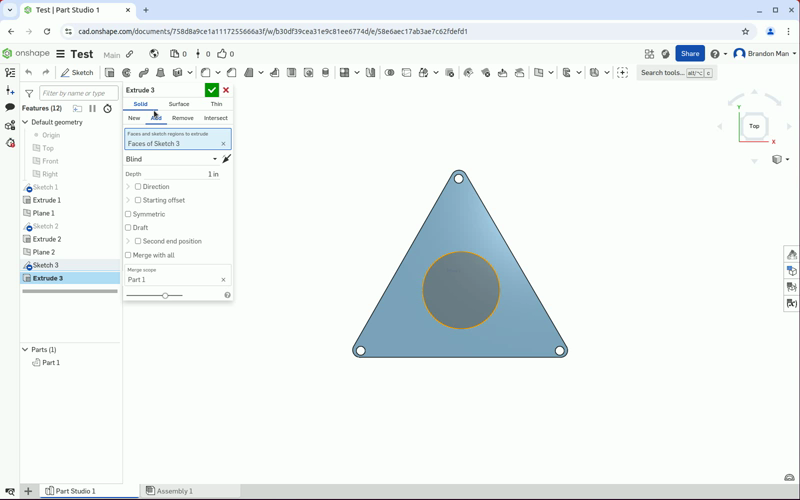
mouse_move(186, 120)
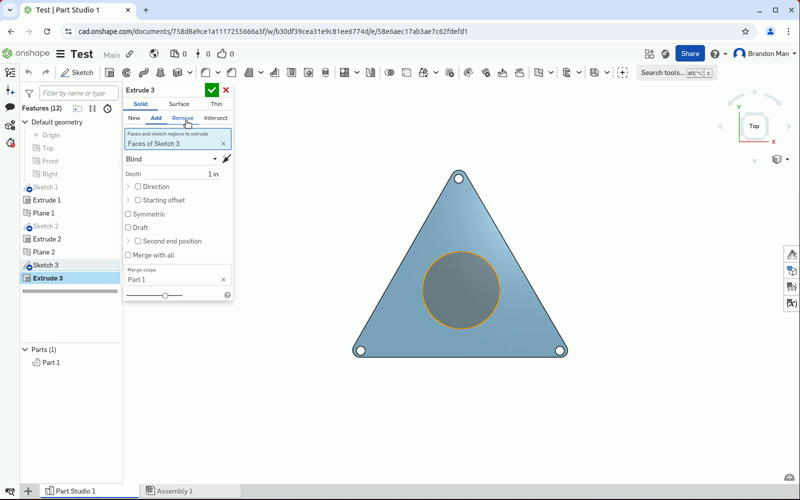
click(186, 120)
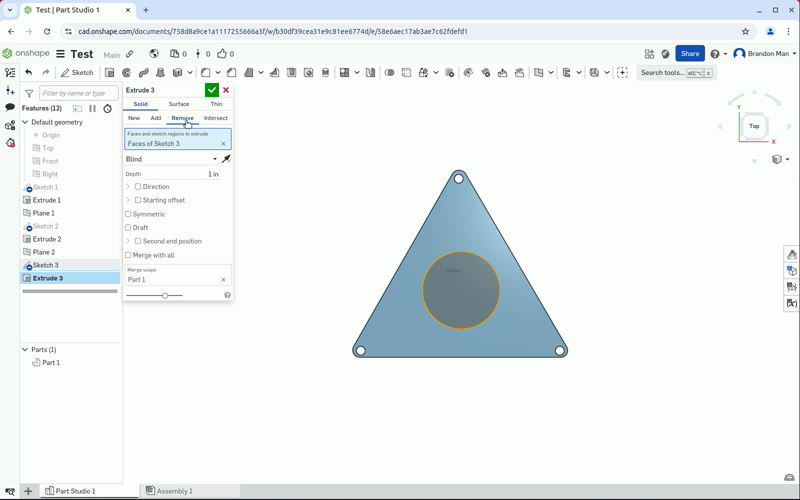
key(tab, 4)
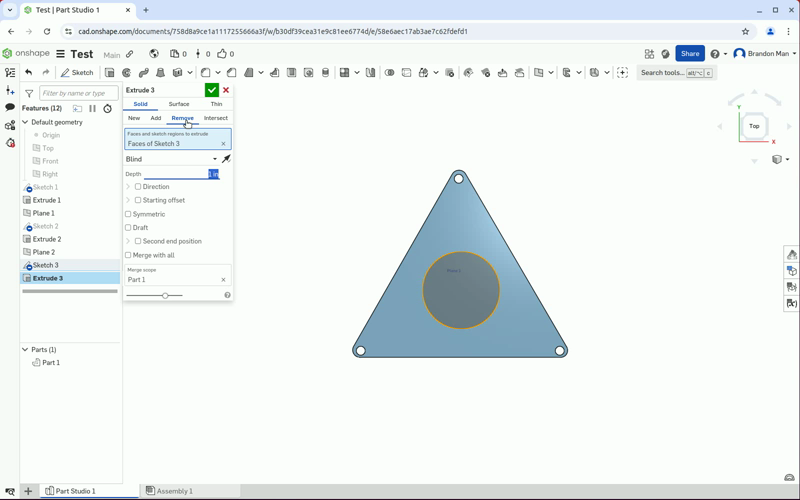
text(7.703)
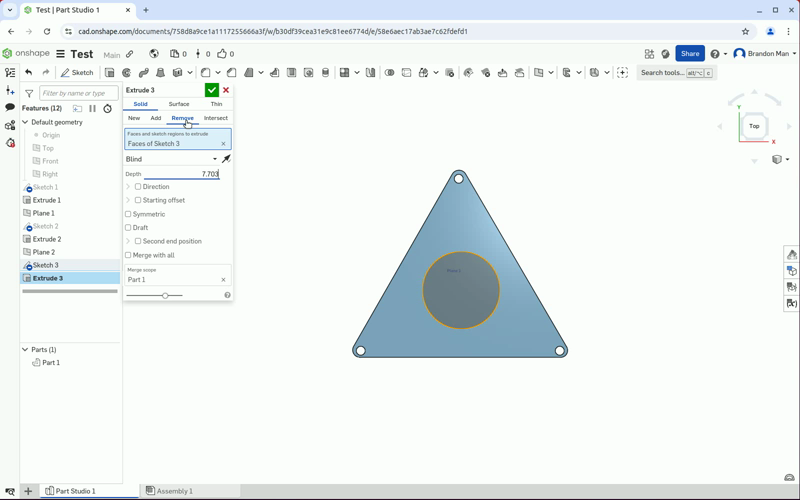
key(tab, 6)
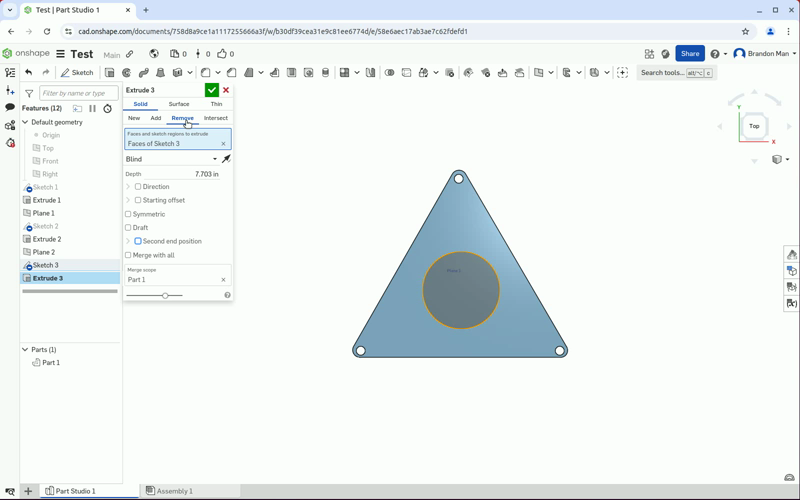
key(space)
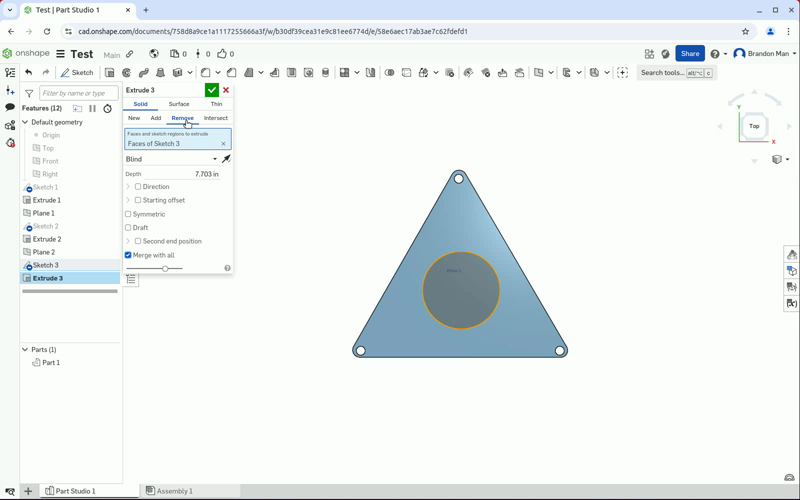
key(enter)
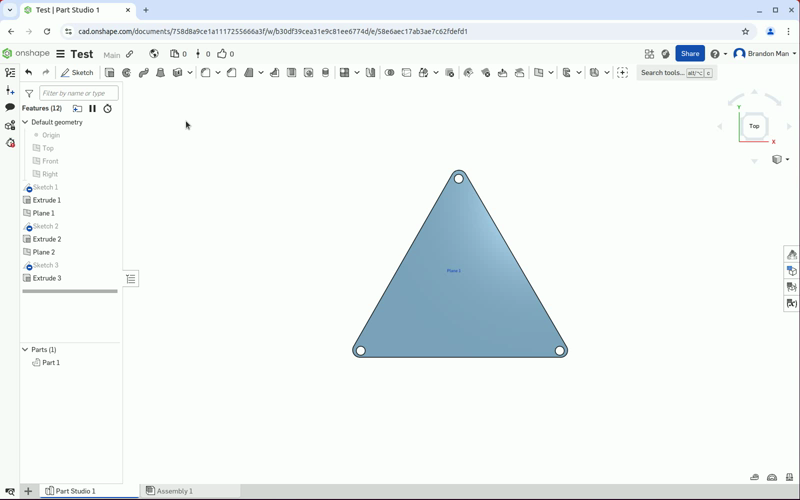
key(shift+h)
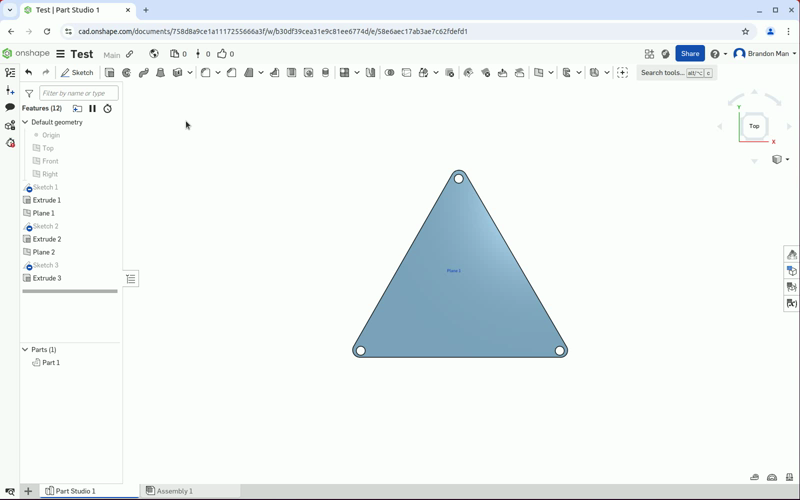
key(shift+h)
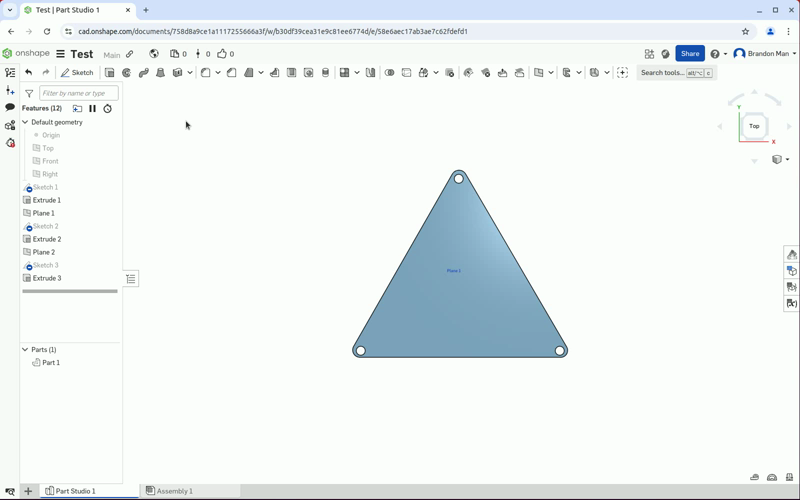
mouse_move(73, 189)
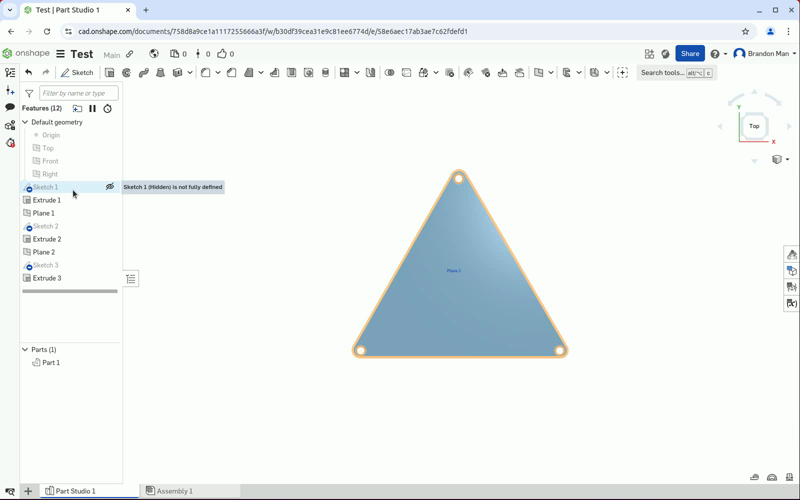
click(73, 189)
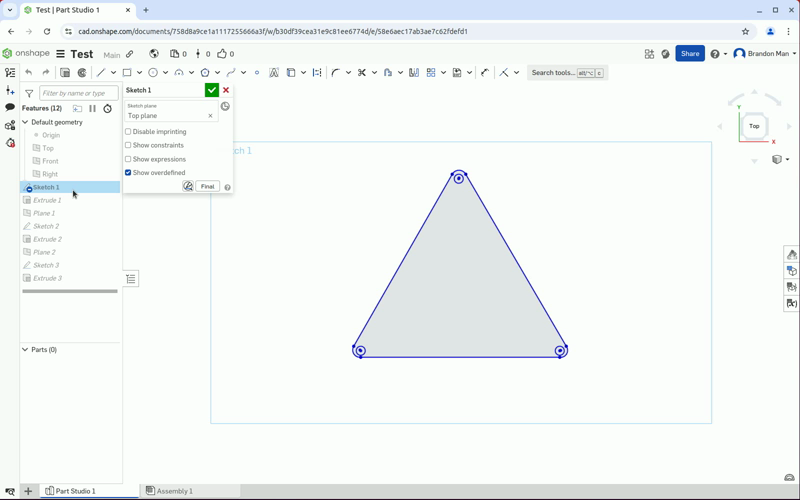
mouse_move(229, 92)
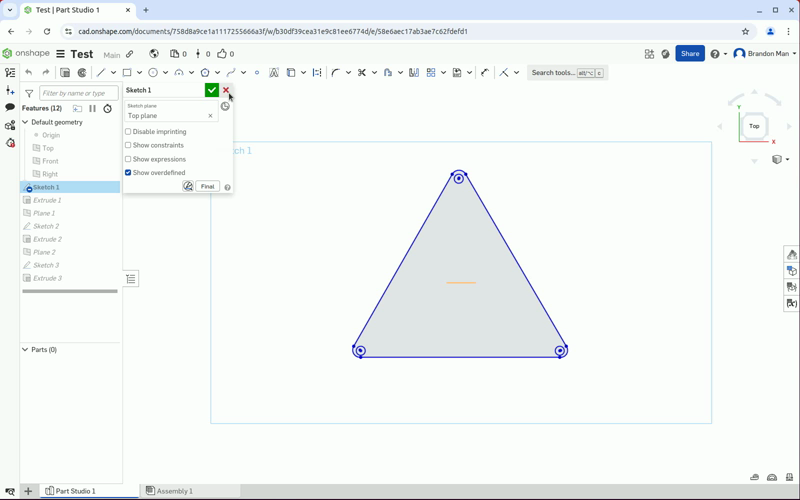
click(229, 92)
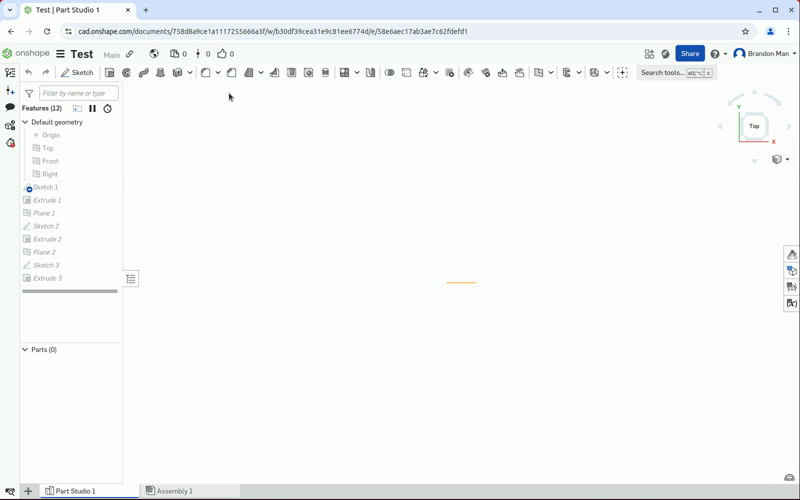
key(shift+s)
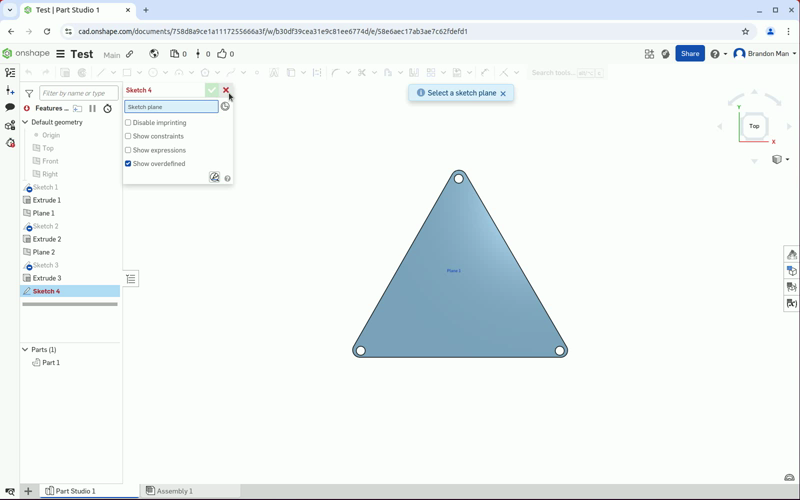
mouse_move(73, 254)
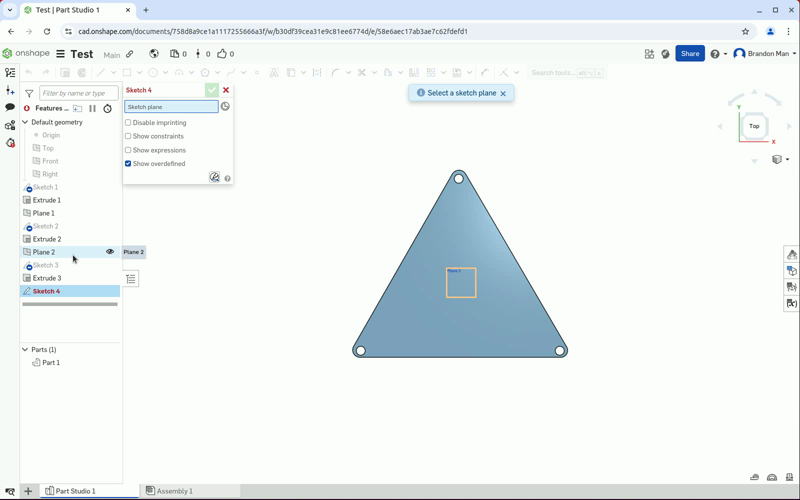
click(73, 254)
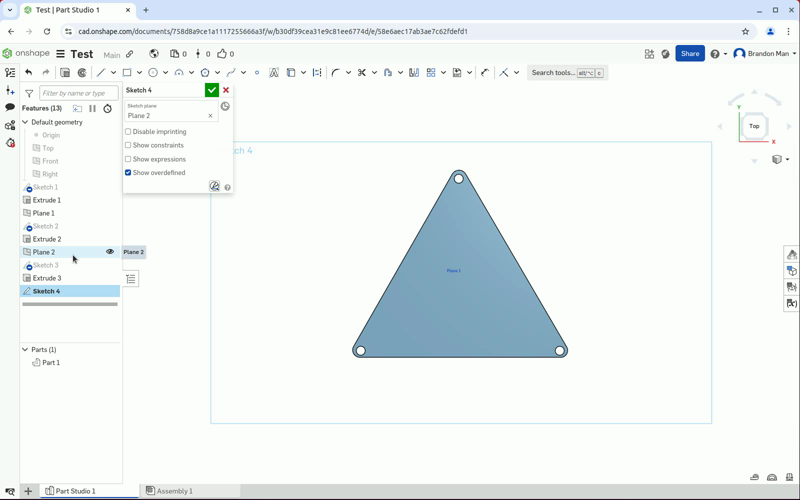
mouse_move(73, 352)
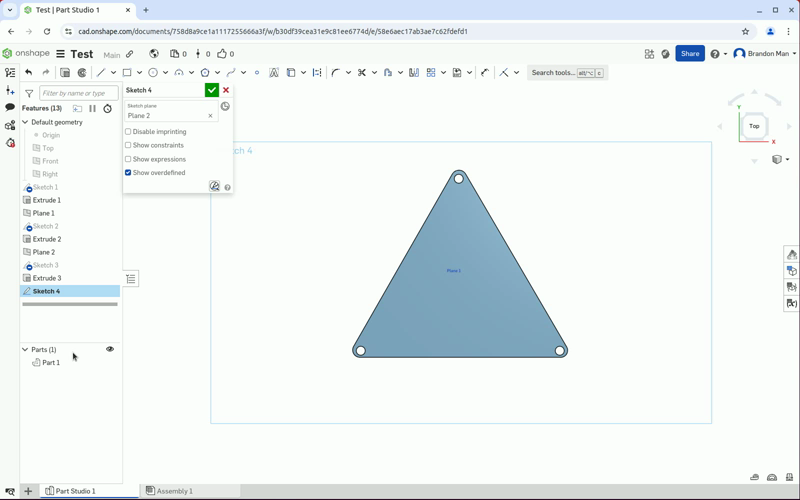
key(y)
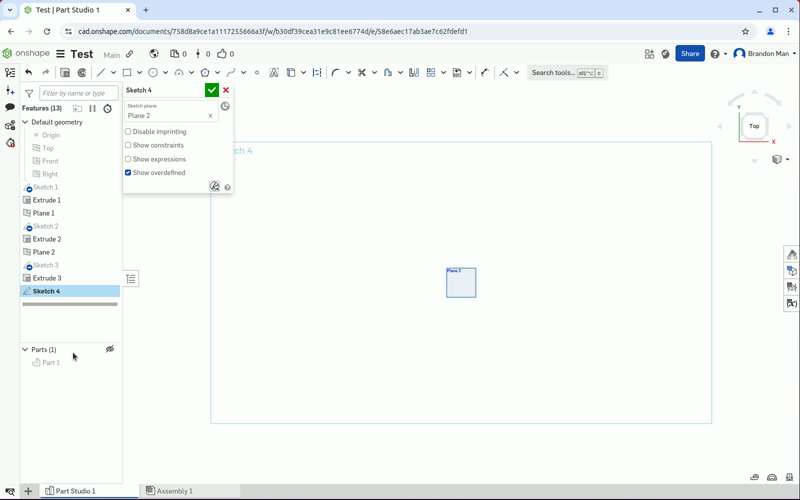
key(c)
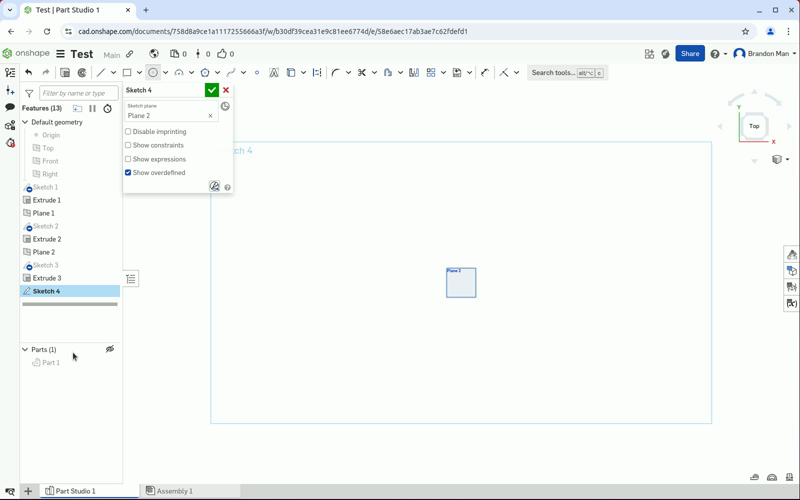
key_down(shift)
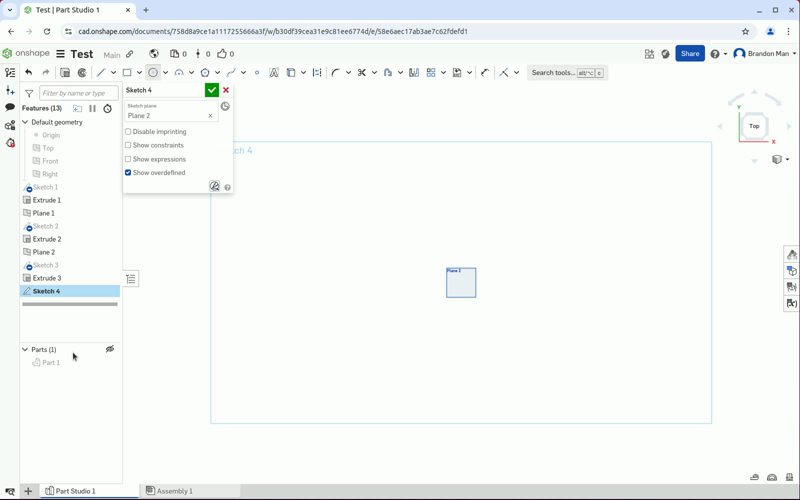
mouse_move(461, 339)
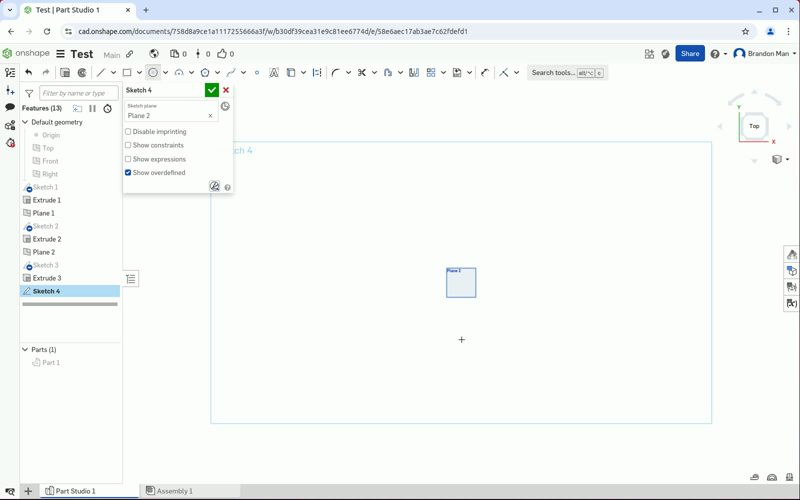
click(461, 339)
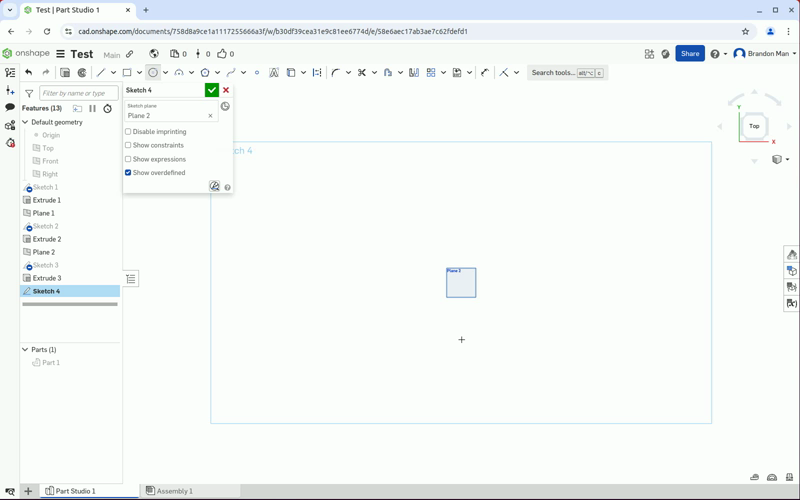
key_up(shift)
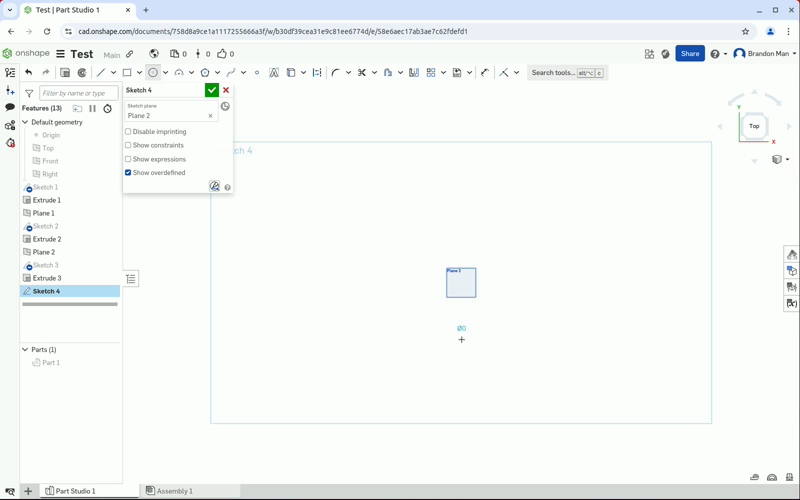
mouse_move(470, 339)
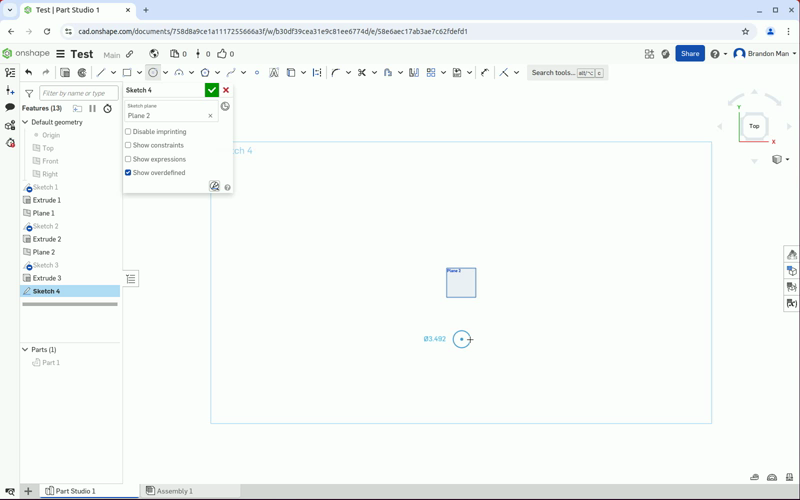
click(470, 339)
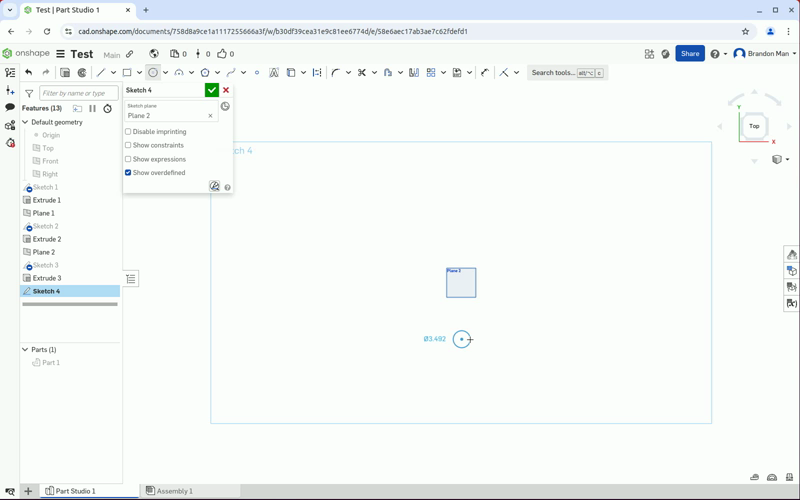
key(esc)
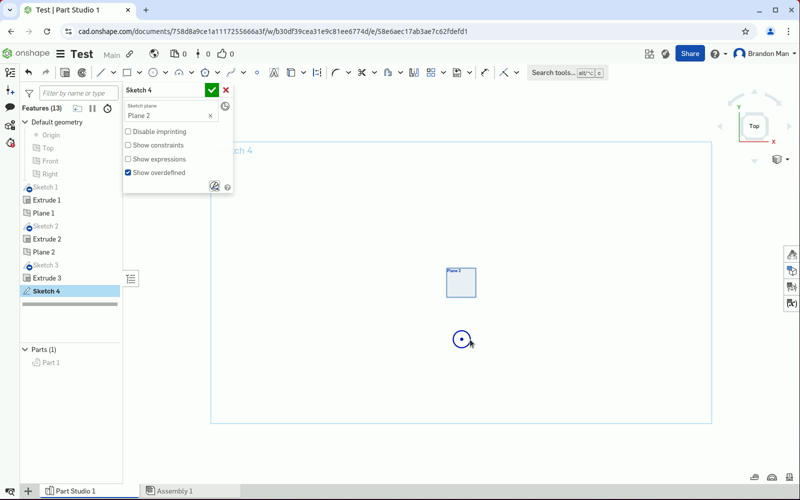
mouse_move(460, 334)
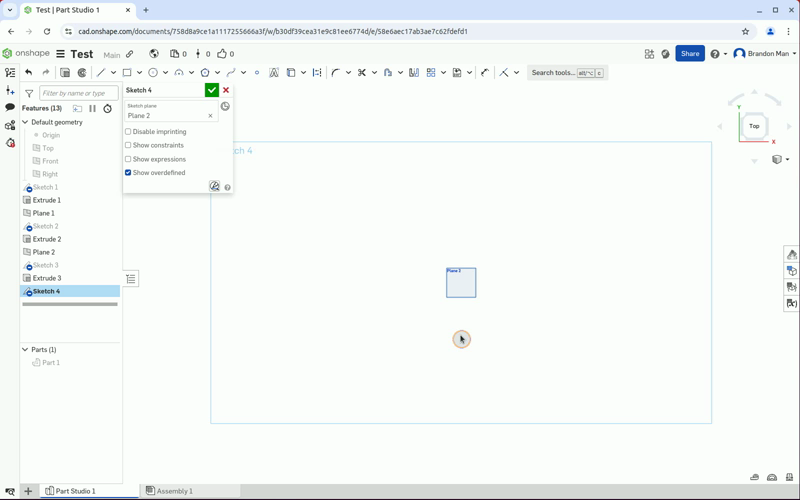
scroll(6)
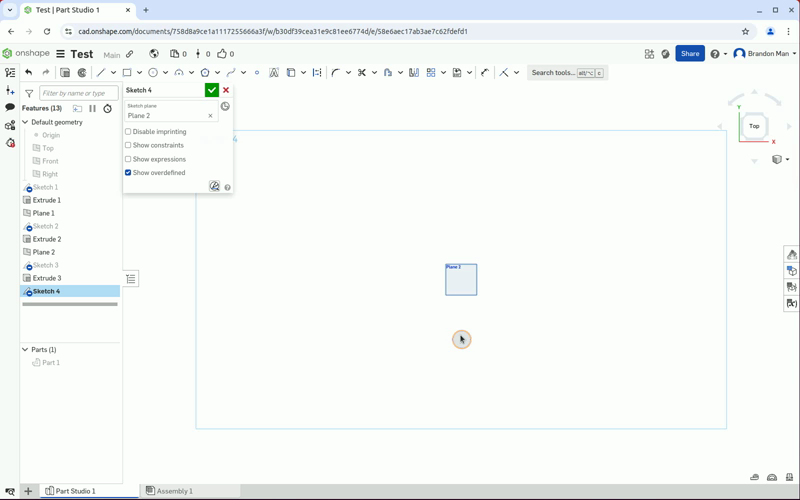
scroll(6)
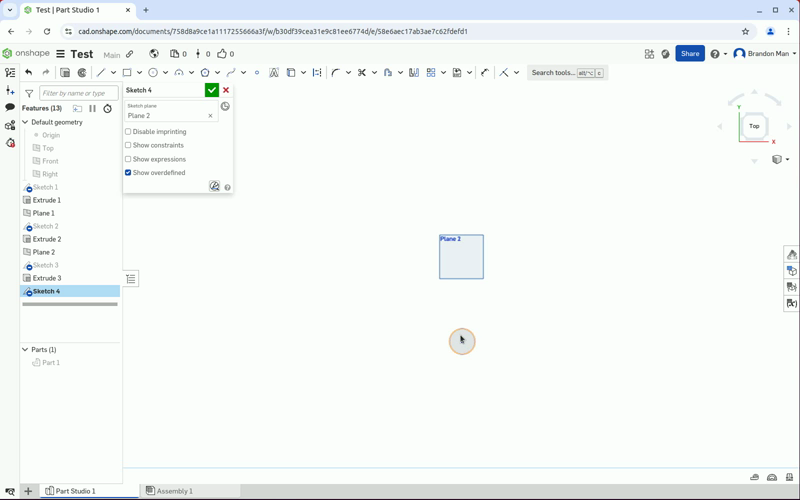
scroll(6)
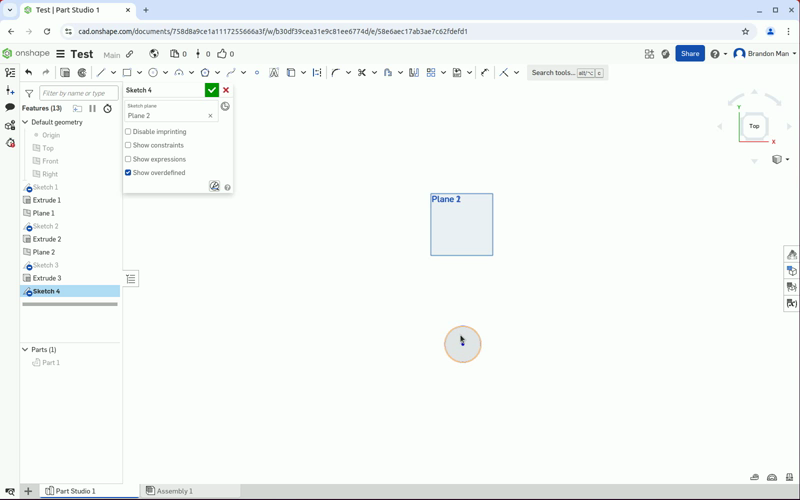
scroll(6)
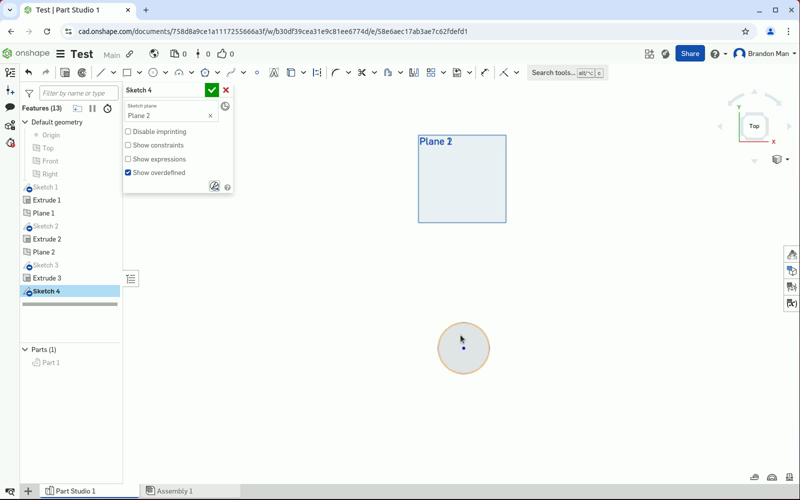
scroll(6)
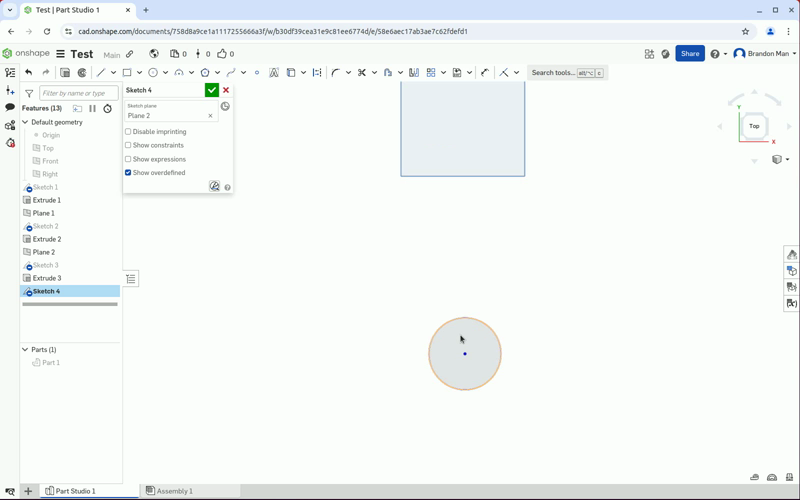
scroll(6)
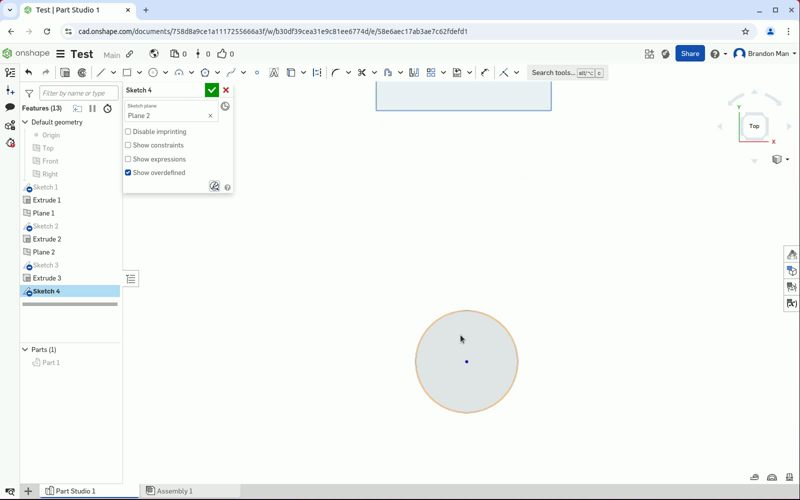
scroll(6)
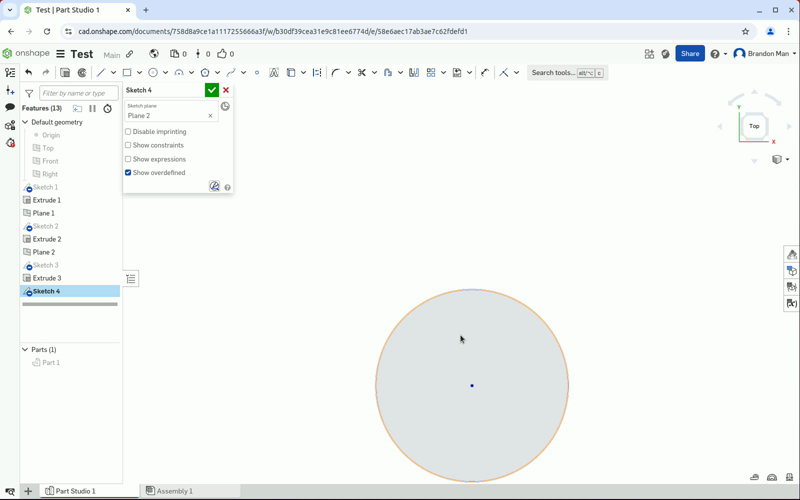
click(460, 334)
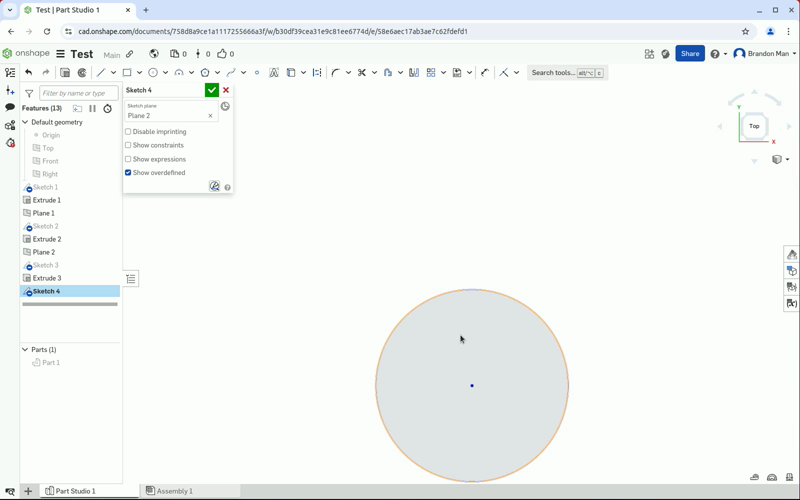
scroll(-6)
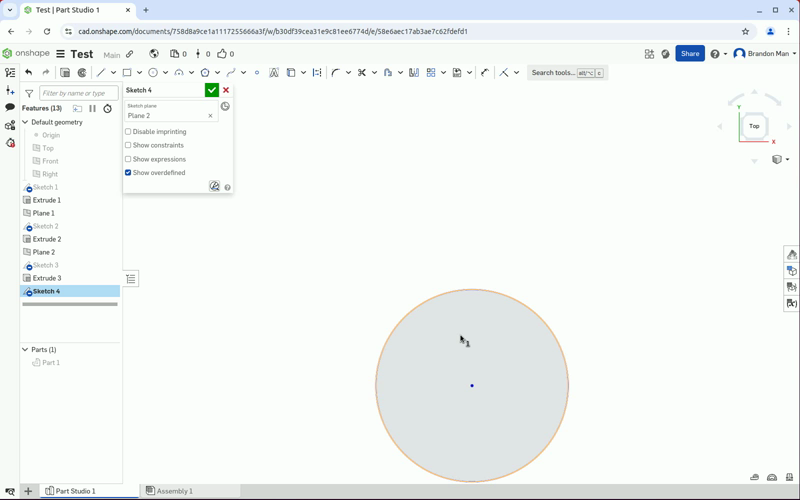
scroll(-6)
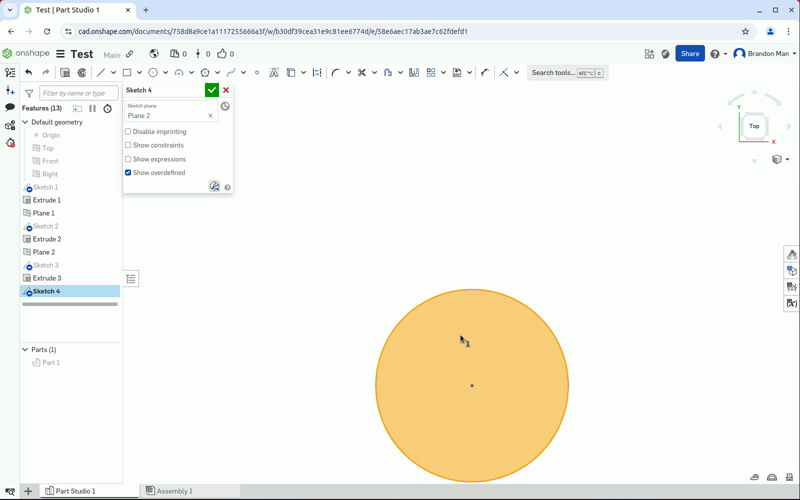
scroll(-6)
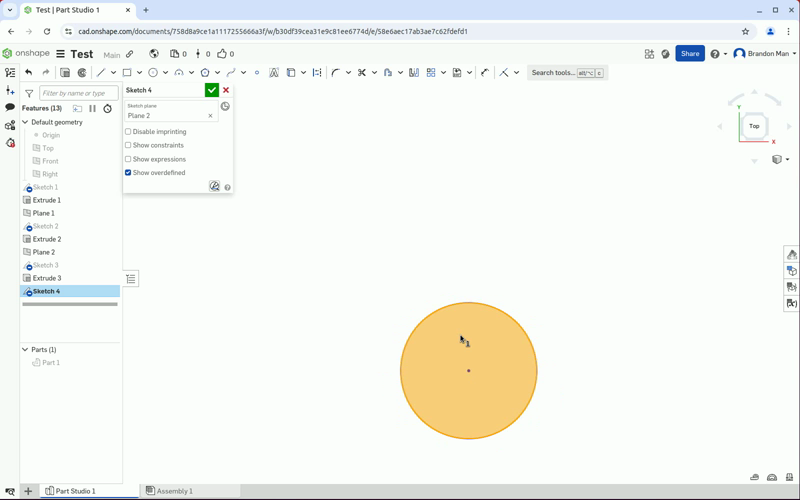
scroll(-6)
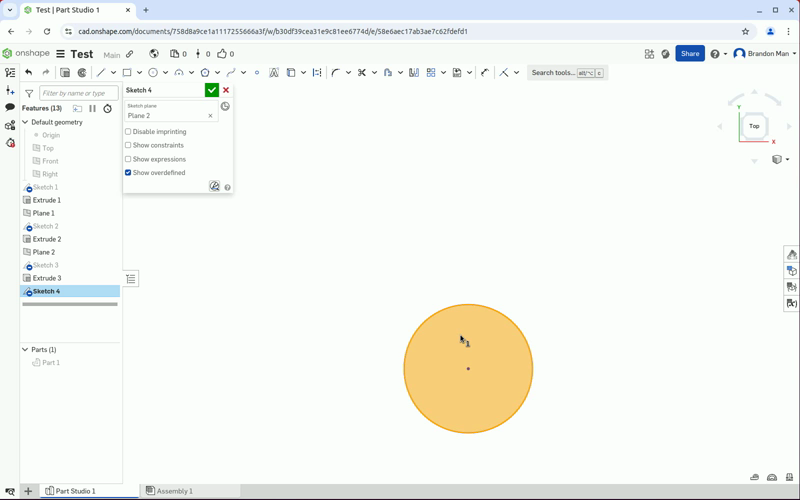
scroll(-6)
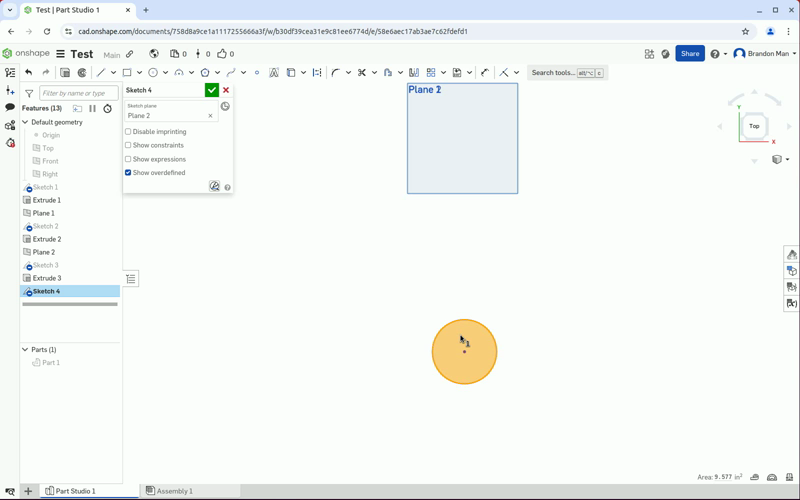
scroll(-6)
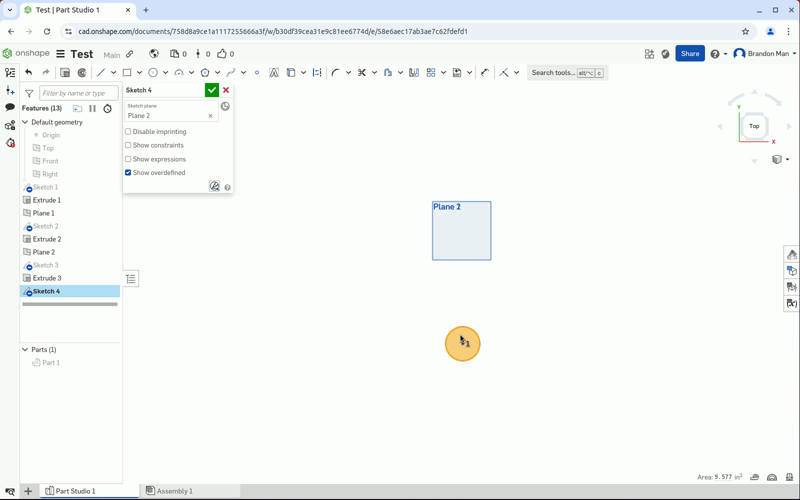
scroll(-6)
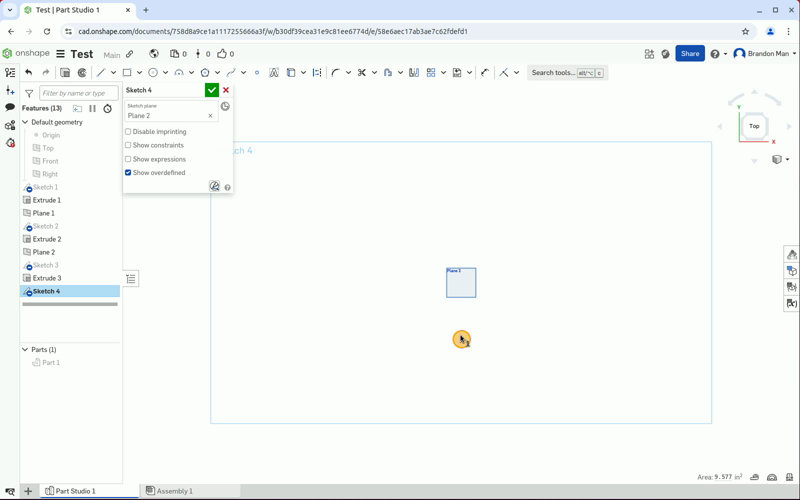
mouse_move(73, 352)
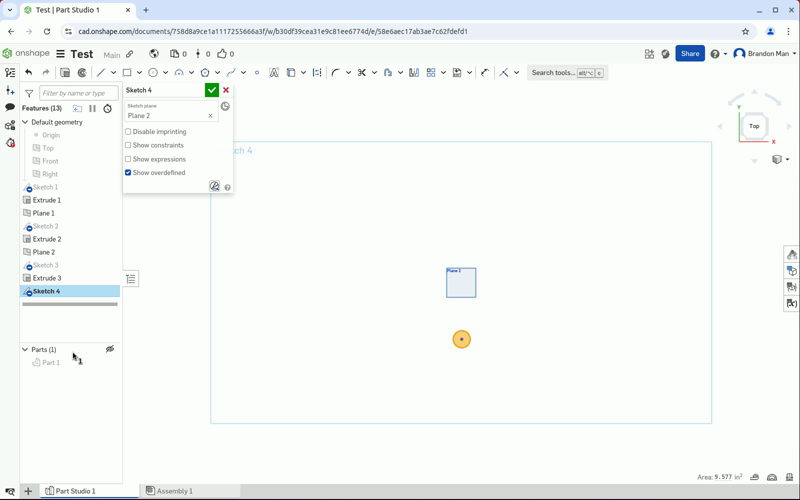
key(shift+y)
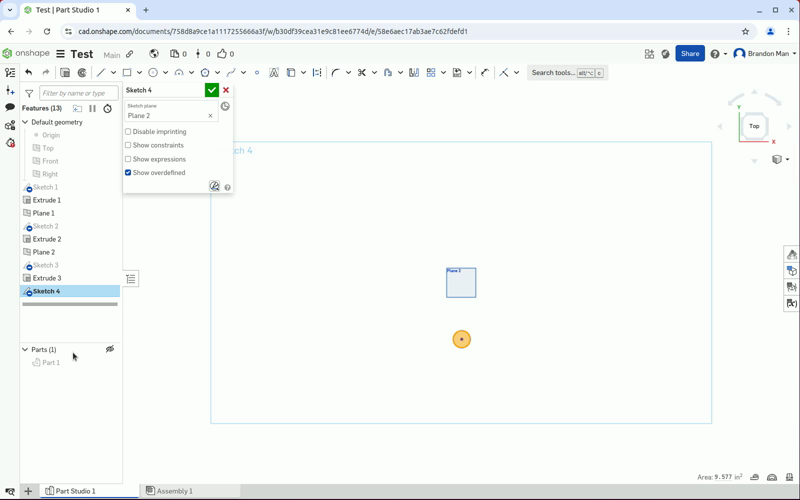
key(shift+e)
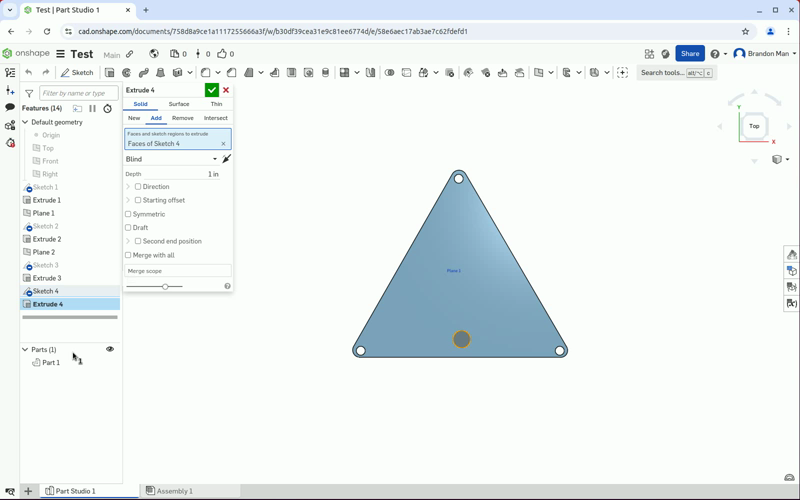
mouse_move(143, 106)
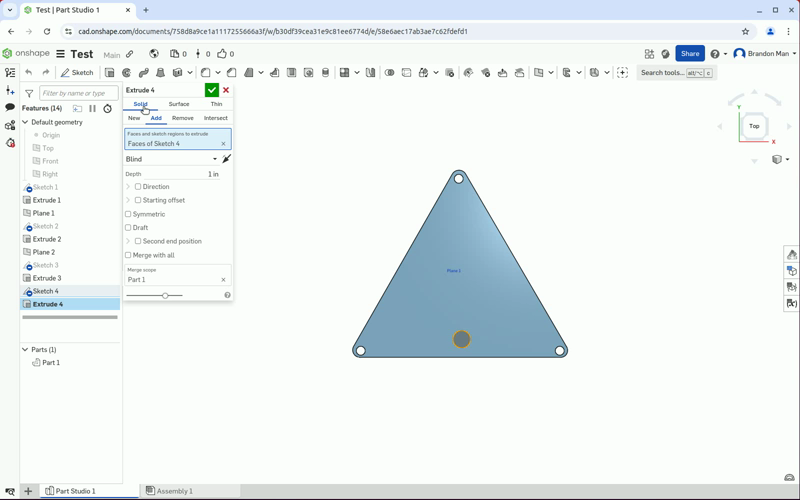
click(143, 106)
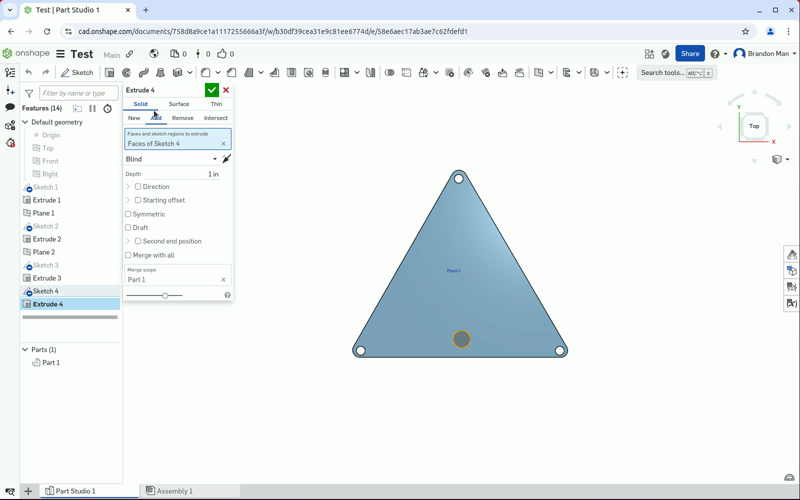
mouse_move(186, 120)
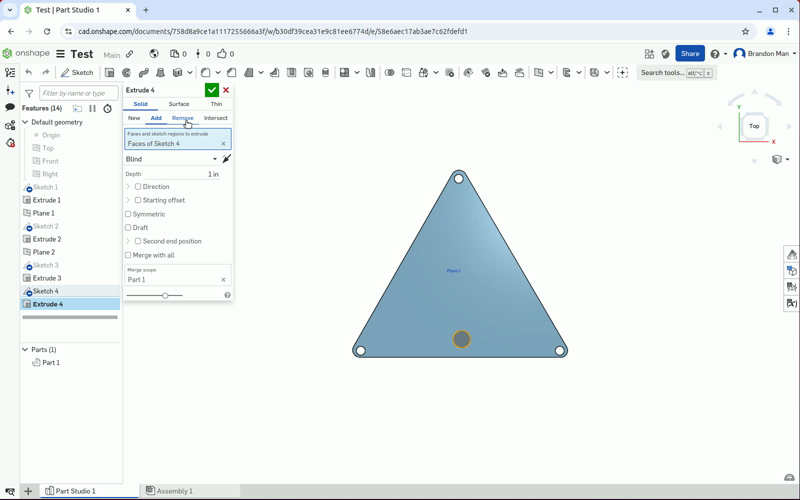
click(186, 120)
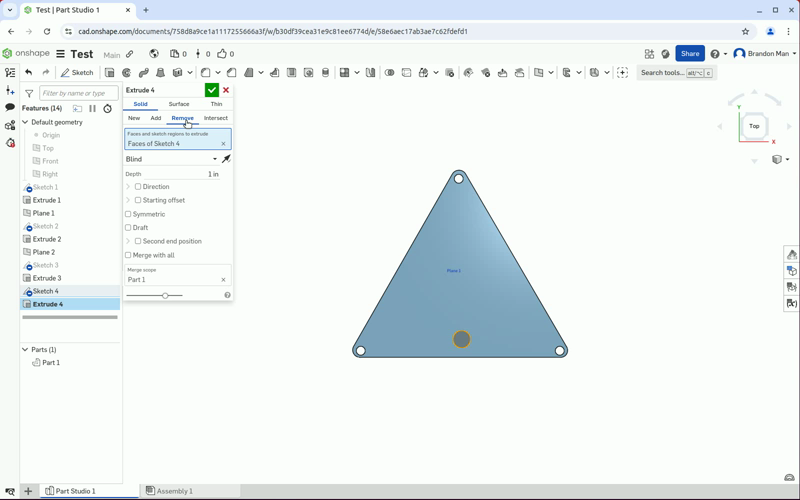
key(tab, 4)
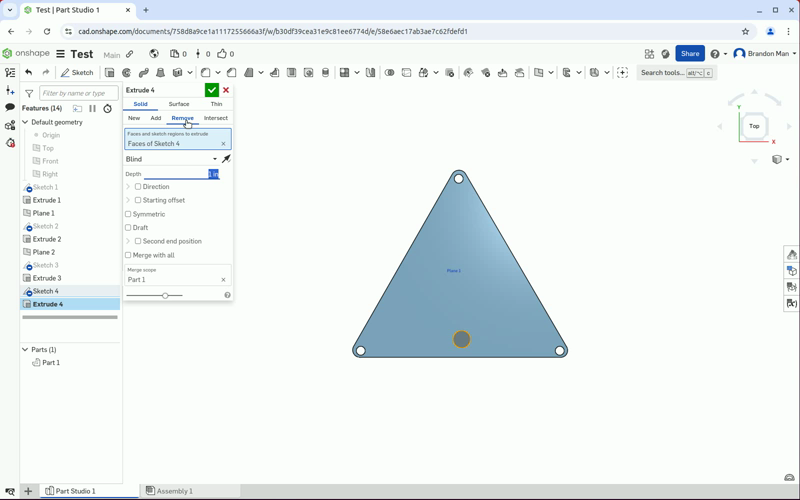
text(7.703)
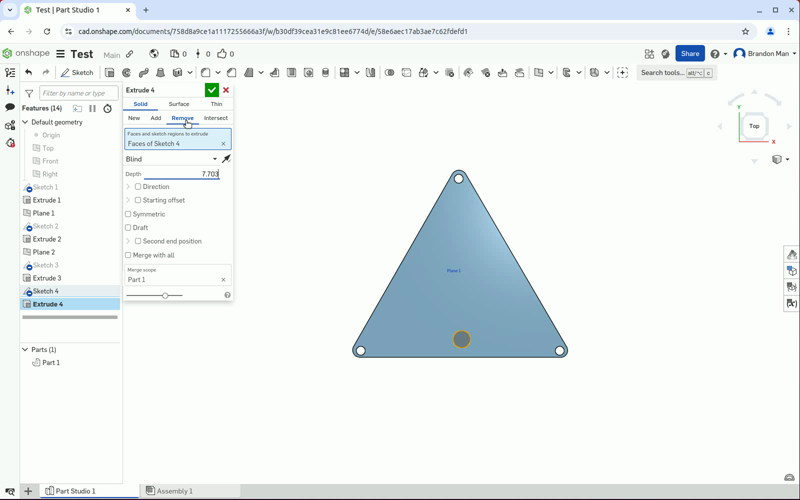
key(tab, 6)
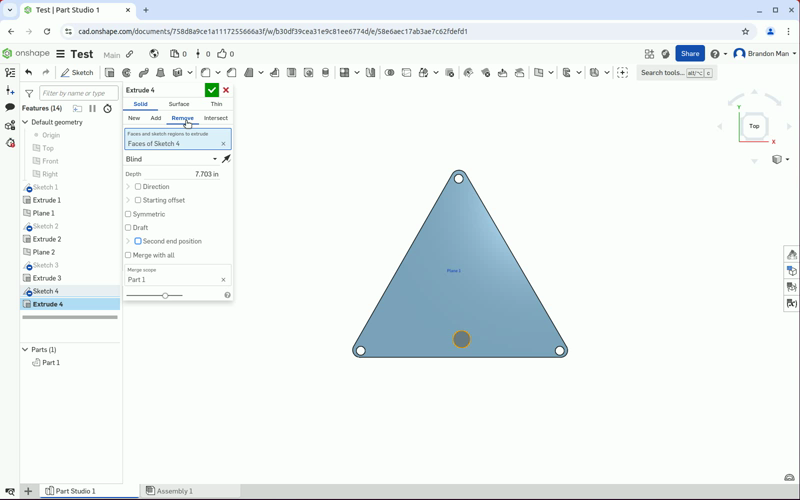
key(space)
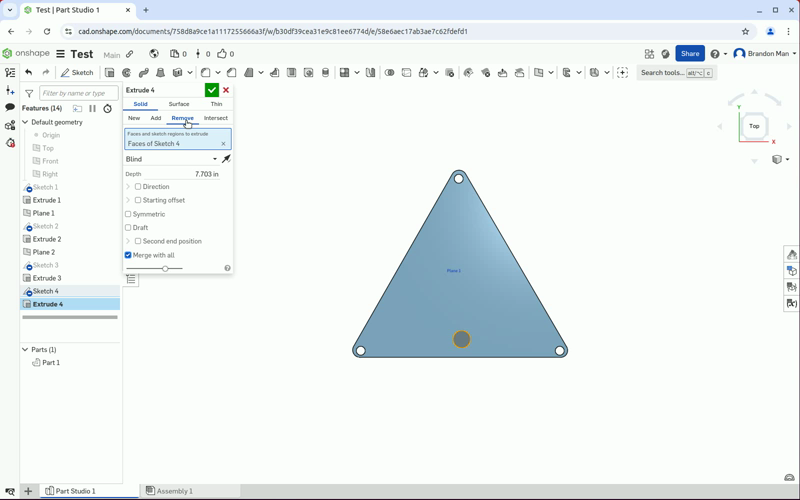
key(enter)
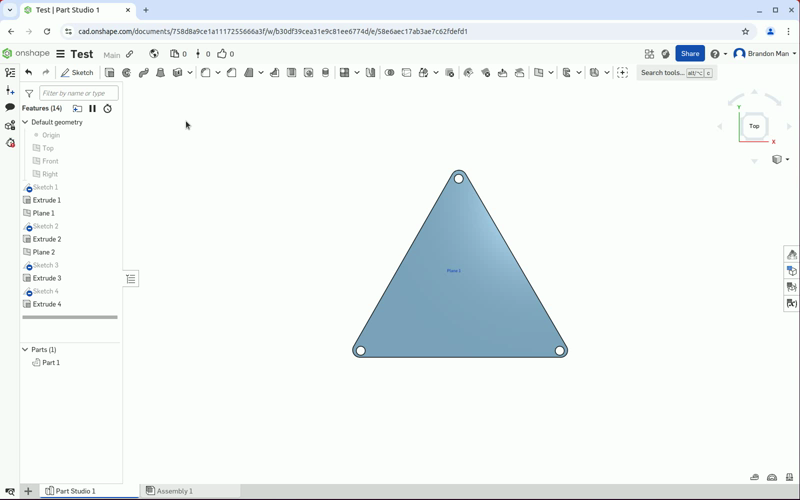
key(shift+h)
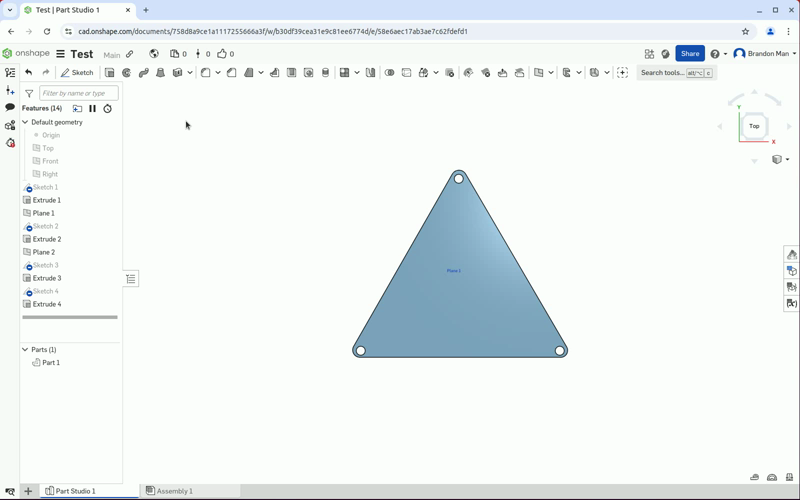
key(shift+h)
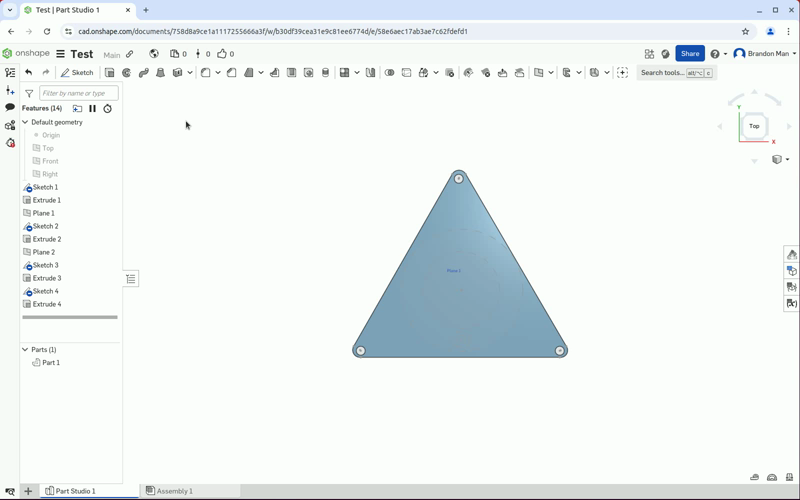
key(shift+7)
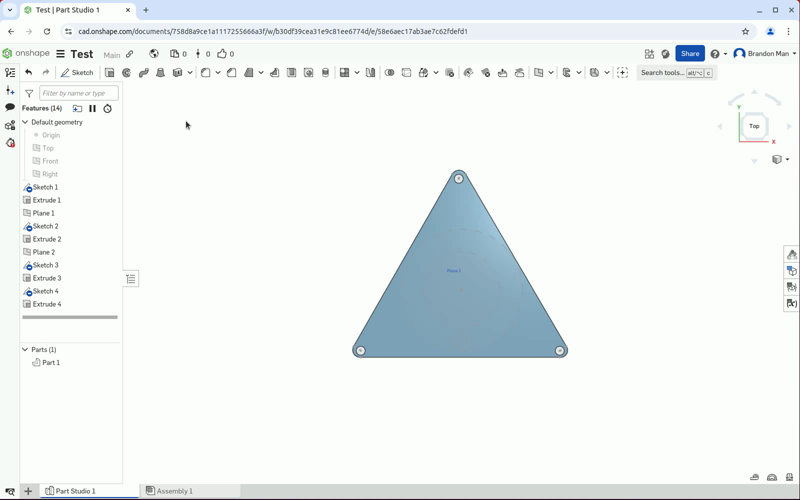
key(up, 3)
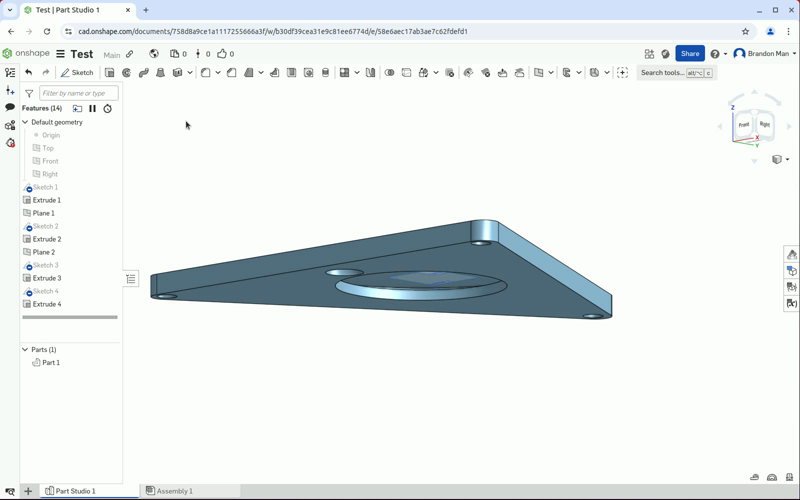
key(left, 3)
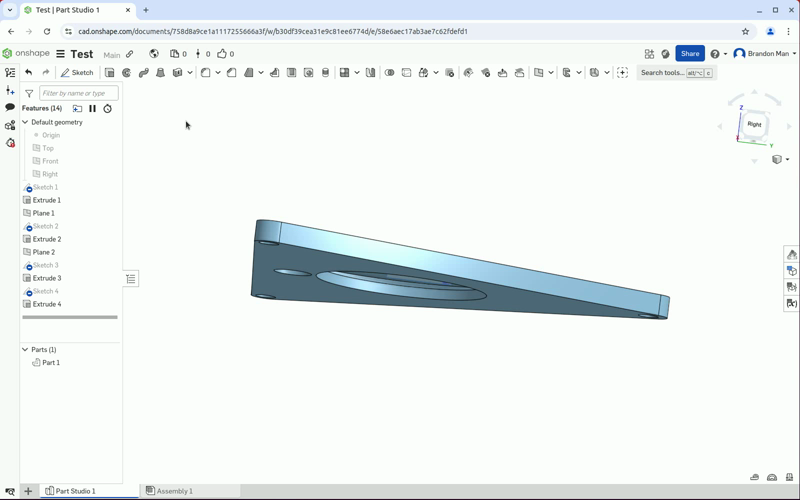
key(right, 3)
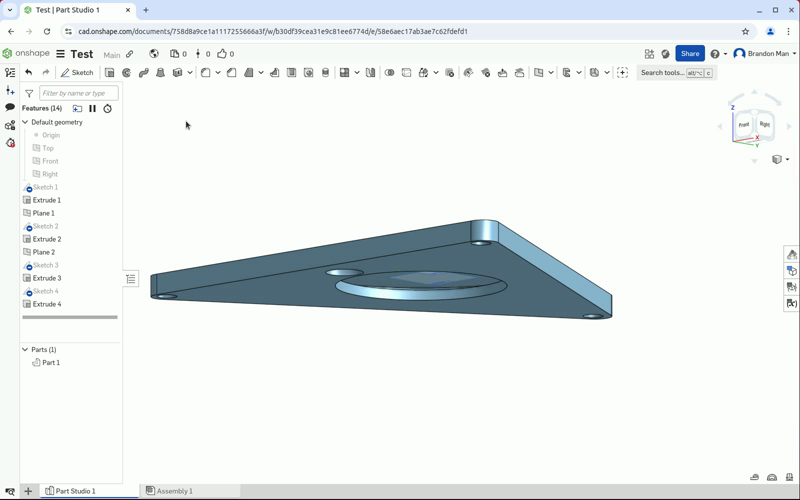
key(down, 3)
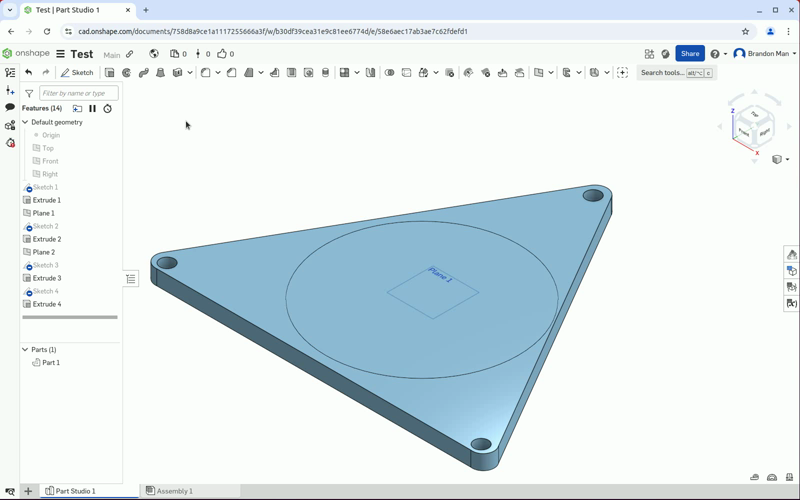
mouse_move(73, 189)
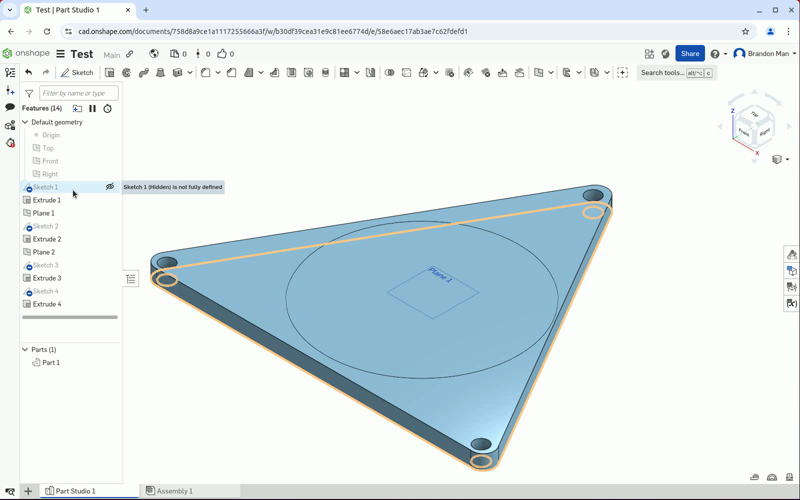
click(73, 189)